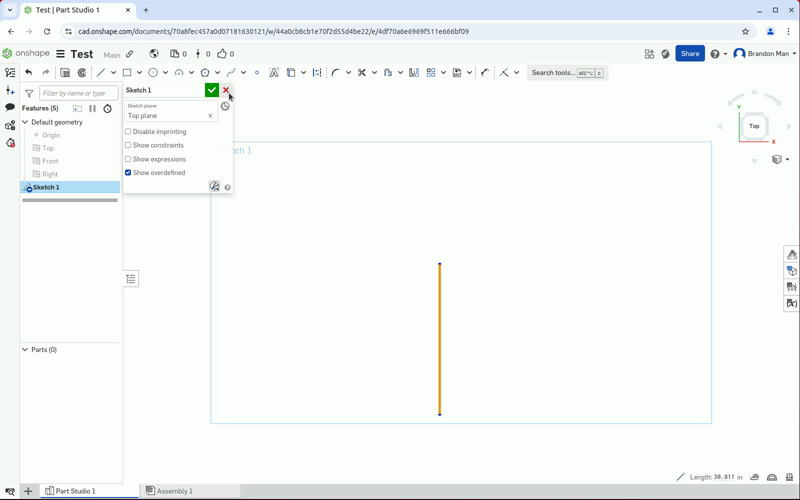
key(shift+h)
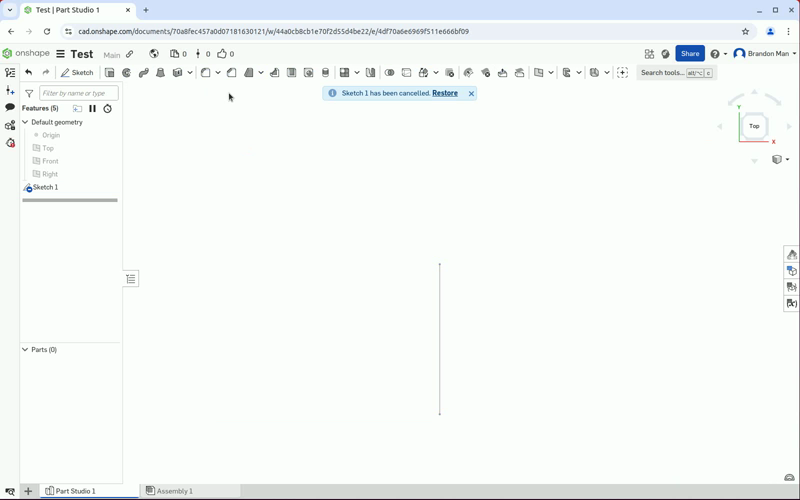
key(shift+s)
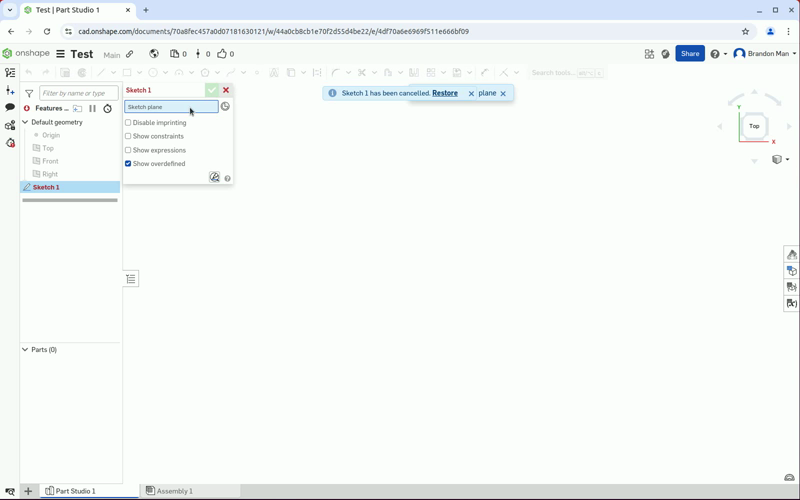
mouse_move(73, 150)
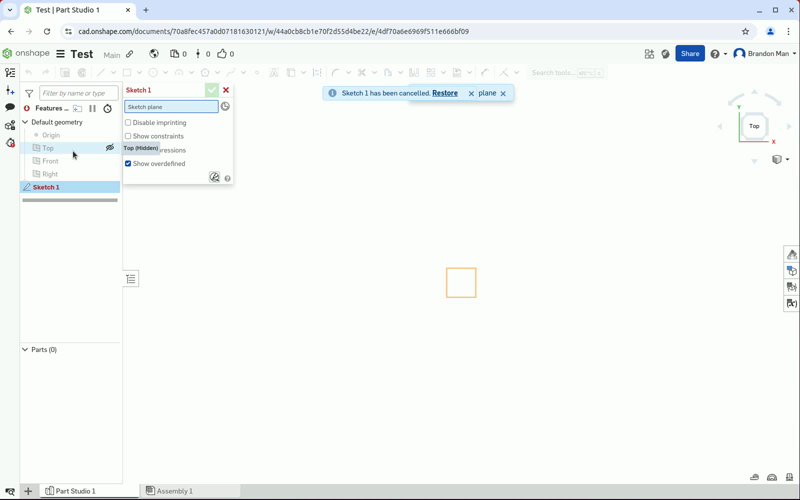
click(73, 150)
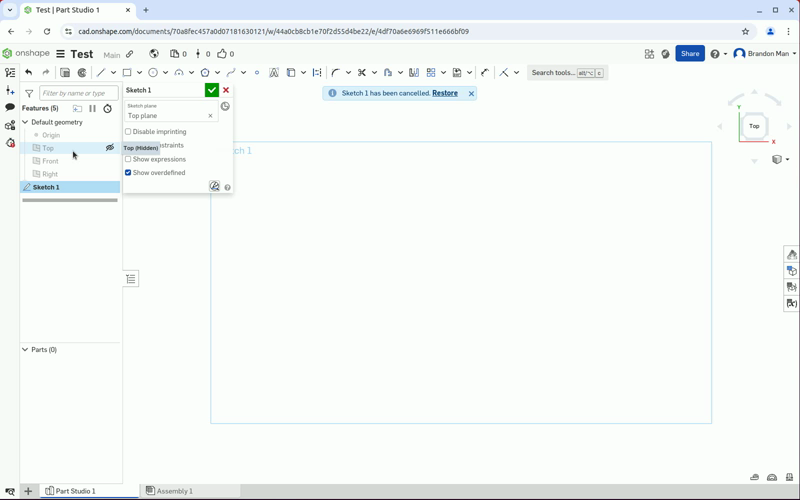
mouse_move(73, 352)
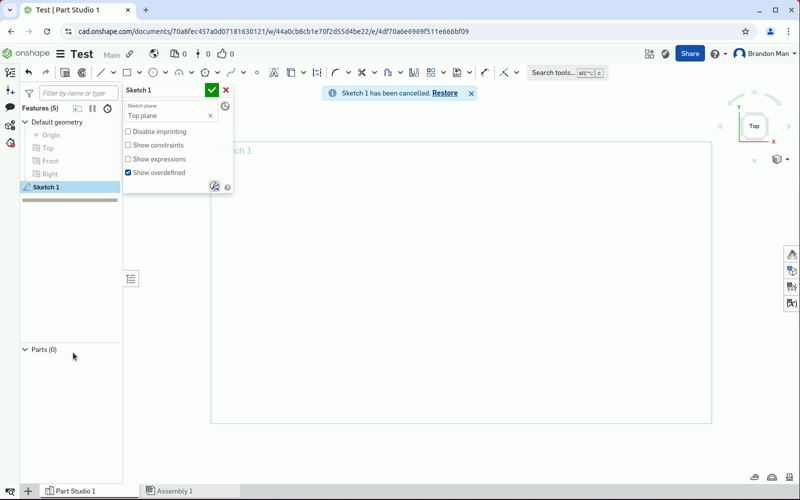
key(y)
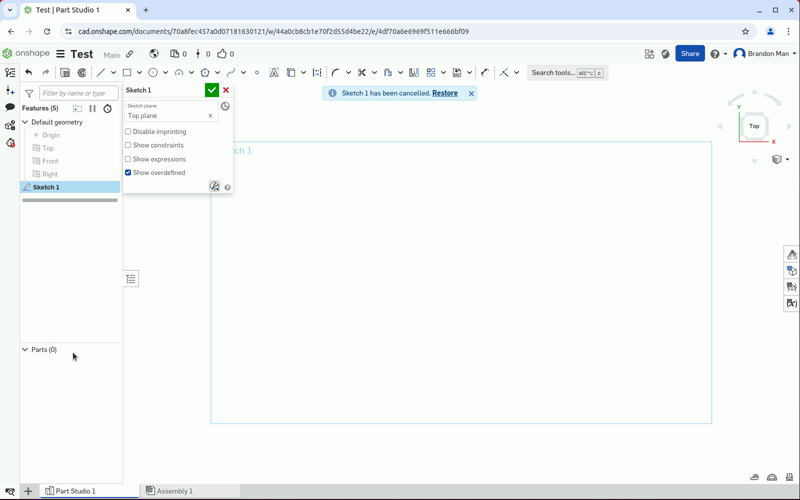
key(a)
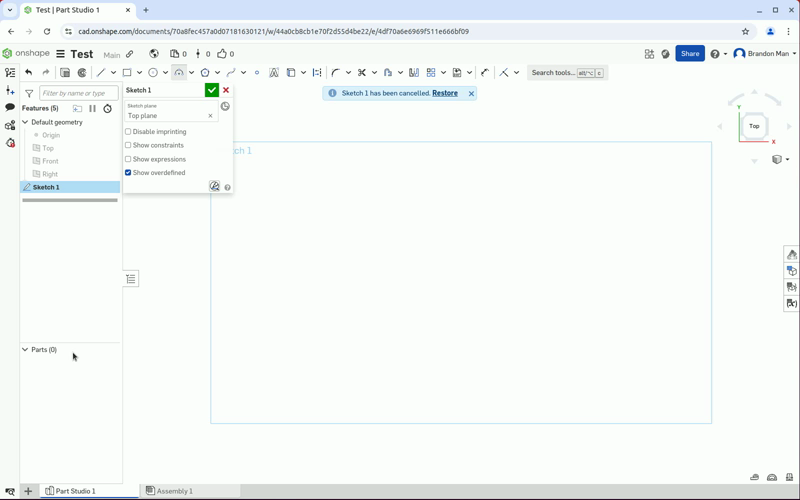
key_down(shift)
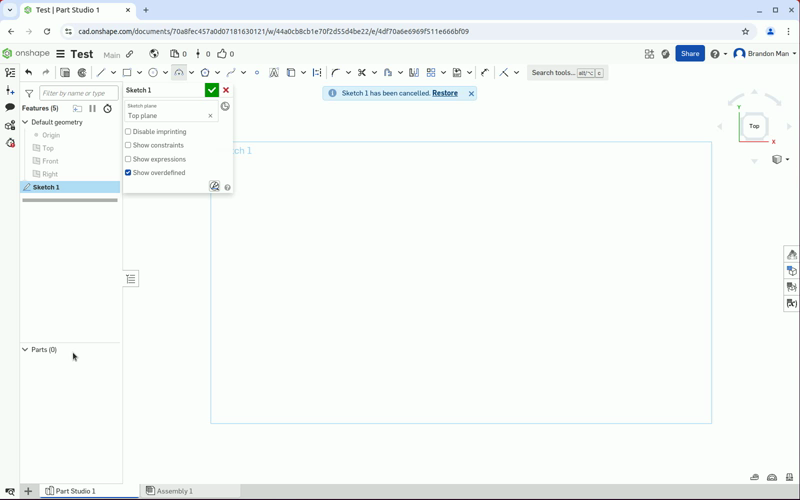
mouse_move(522, 321)
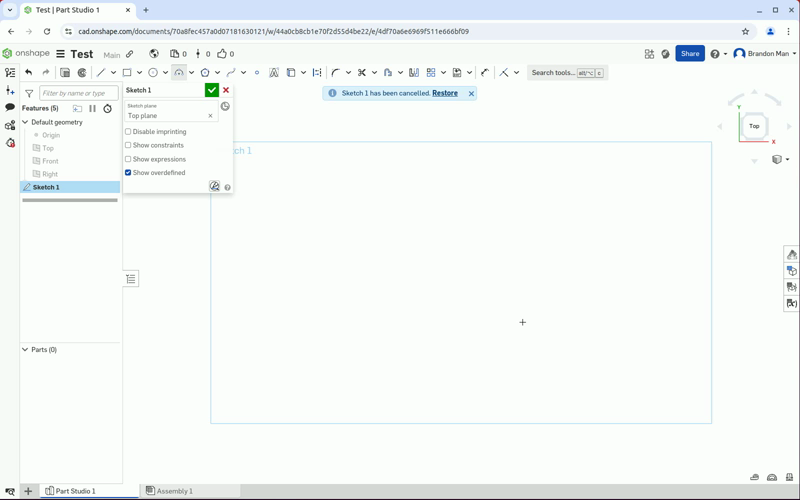
click(522, 321)
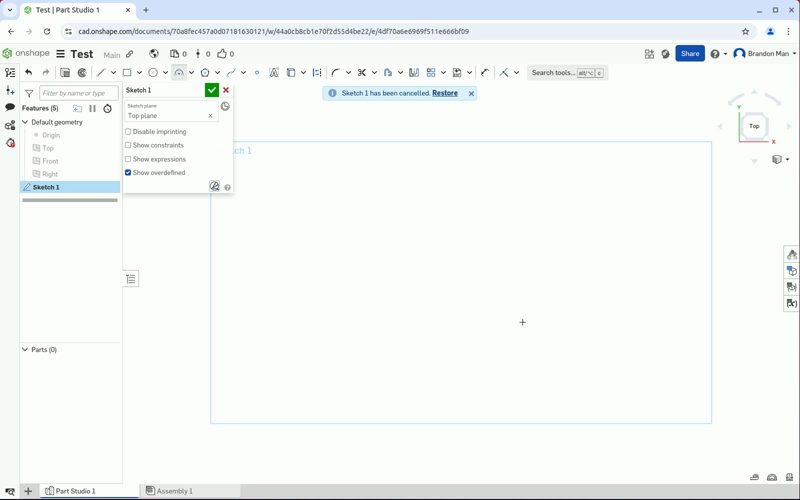
key_up(shift)
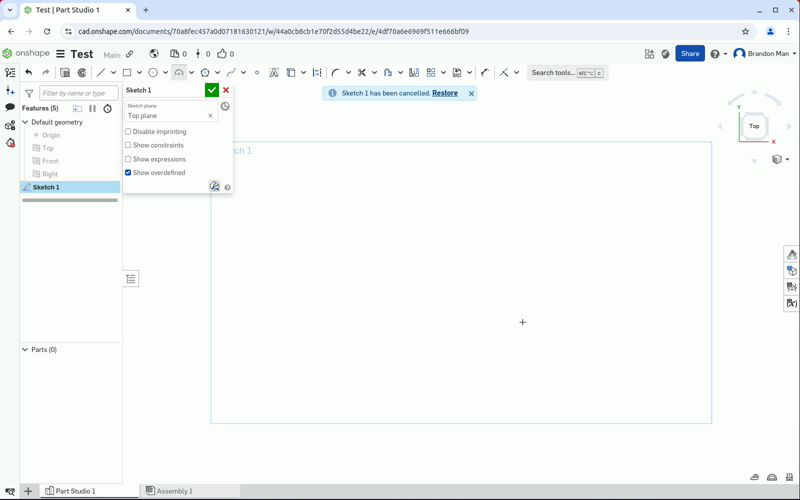
key_down(shift)
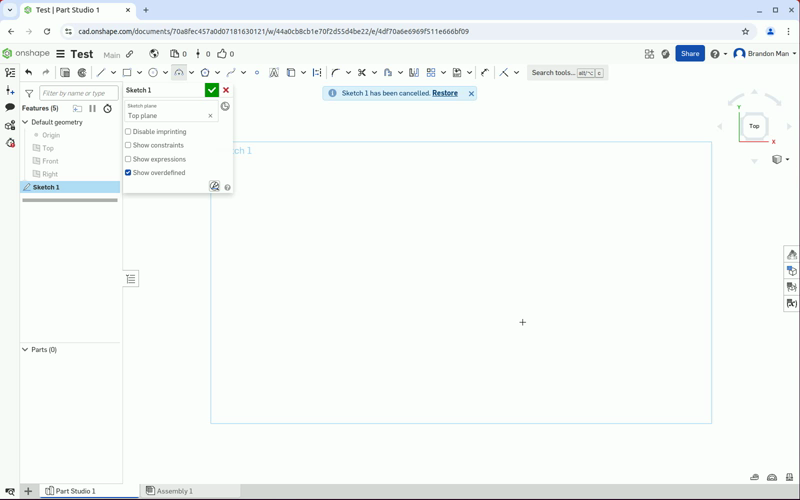
mouse_move(573, 321)
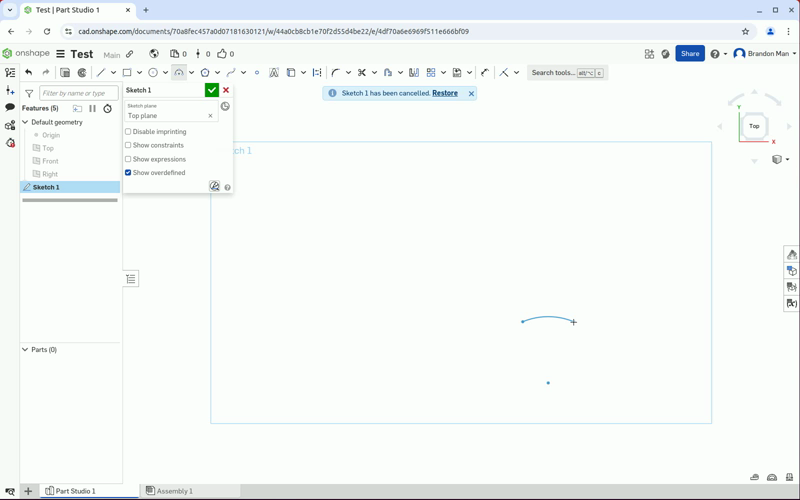
click(573, 321)
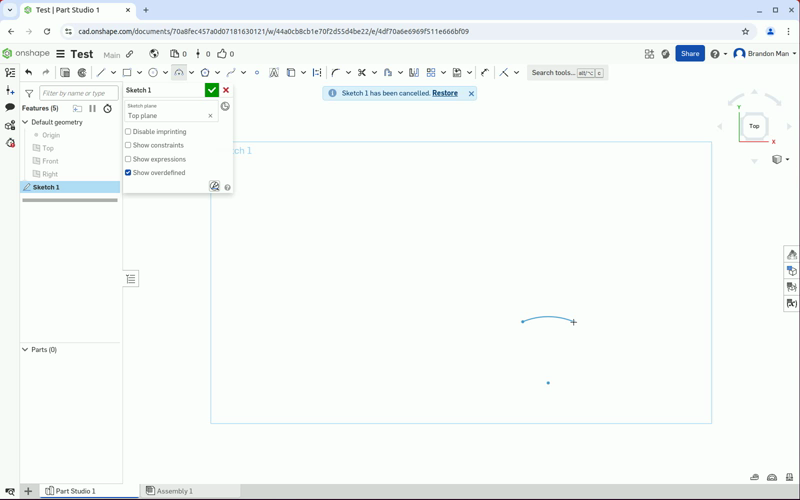
mouse_move(548, 347)
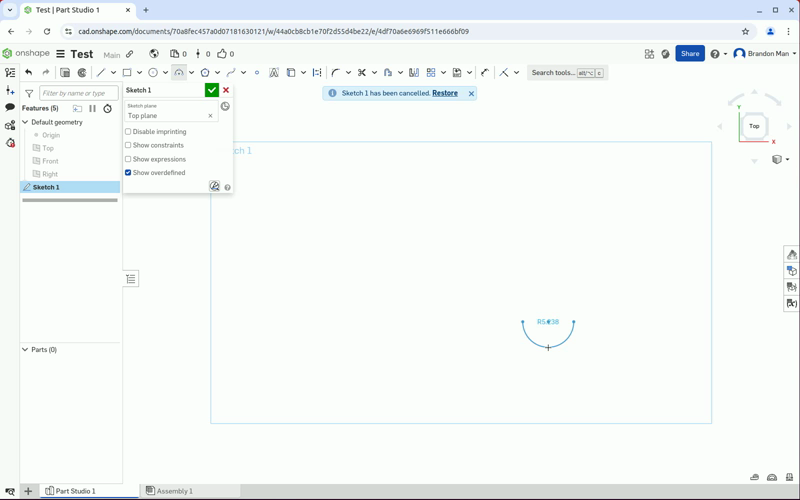
click(548, 347)
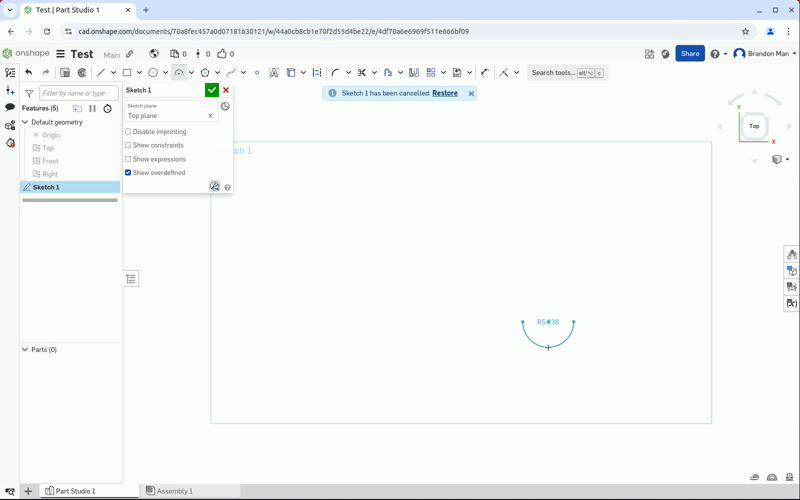
key_up(shift)
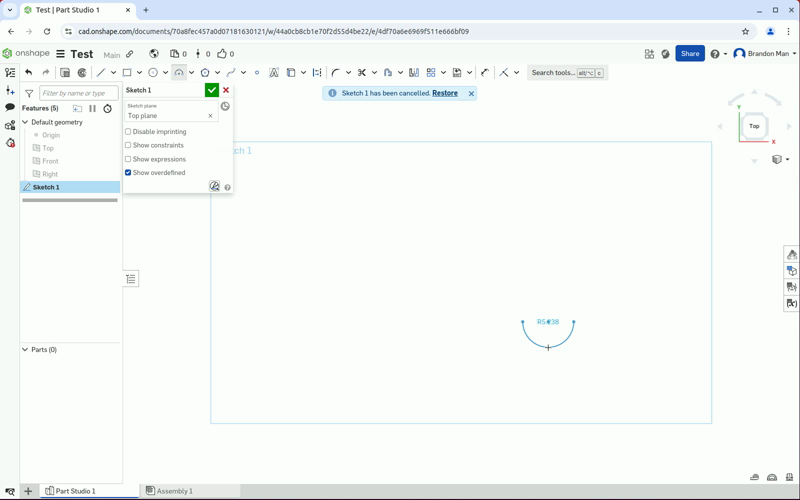
key(esc)
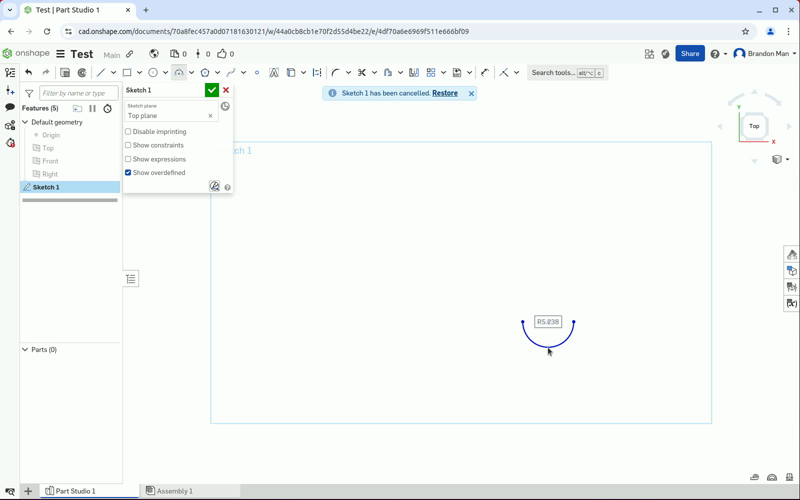
key(l)
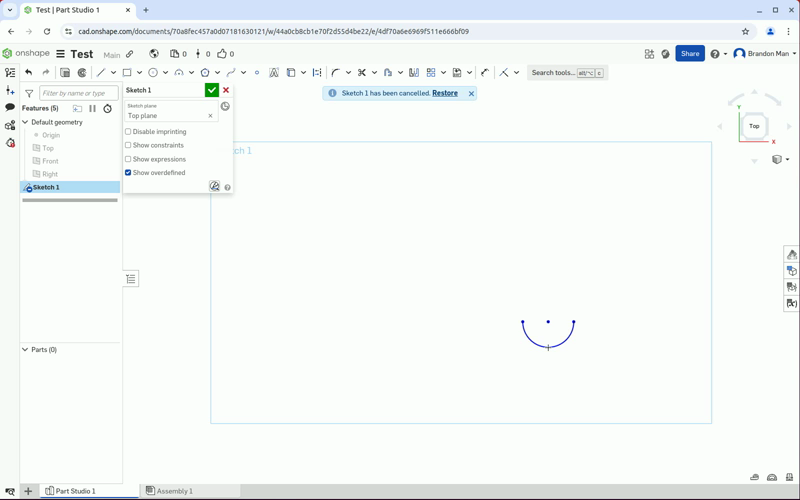
mouse_move(573, 321)
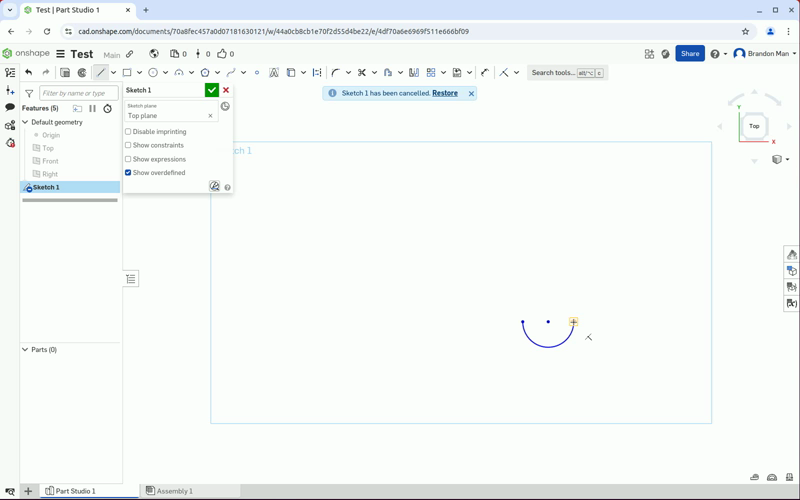
click(573, 321)
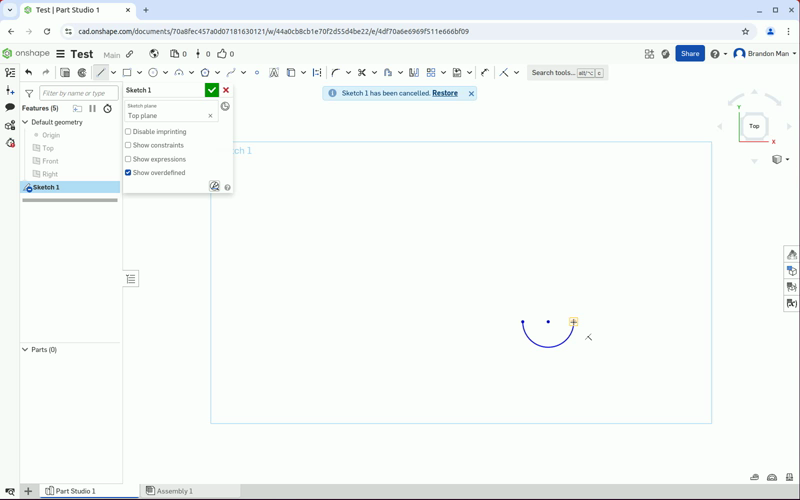
key_down(shift)
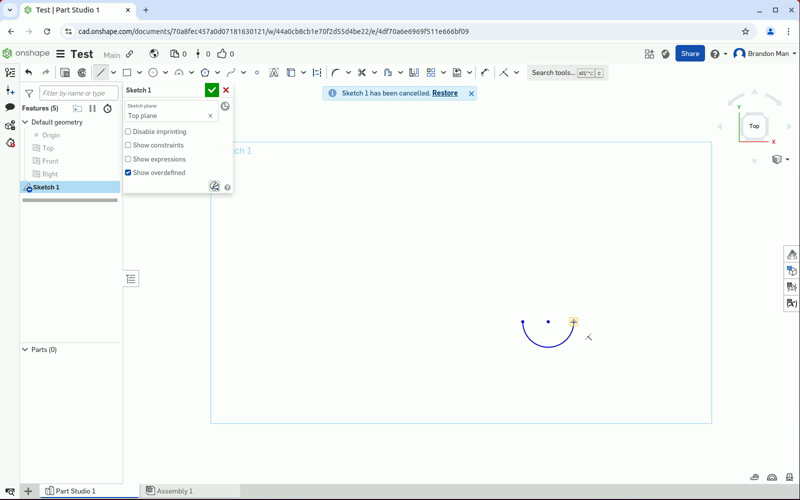
mouse_move(589, 321)
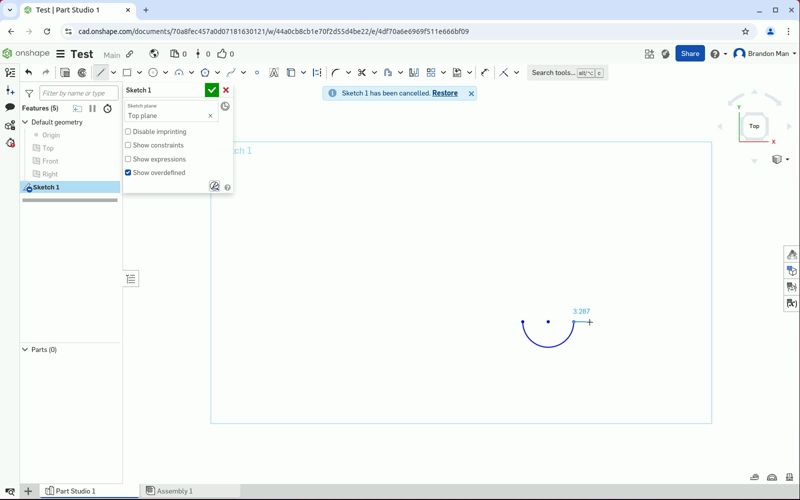
mouse_move(567, 321)
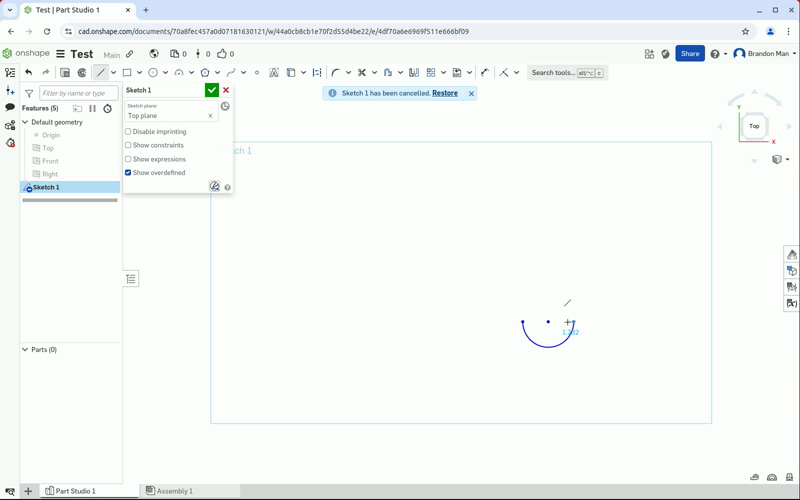
scroll(6)
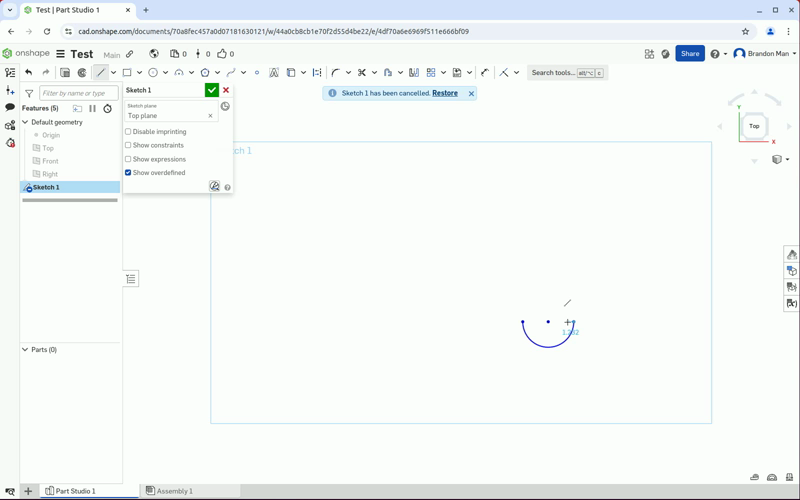
scroll(6)
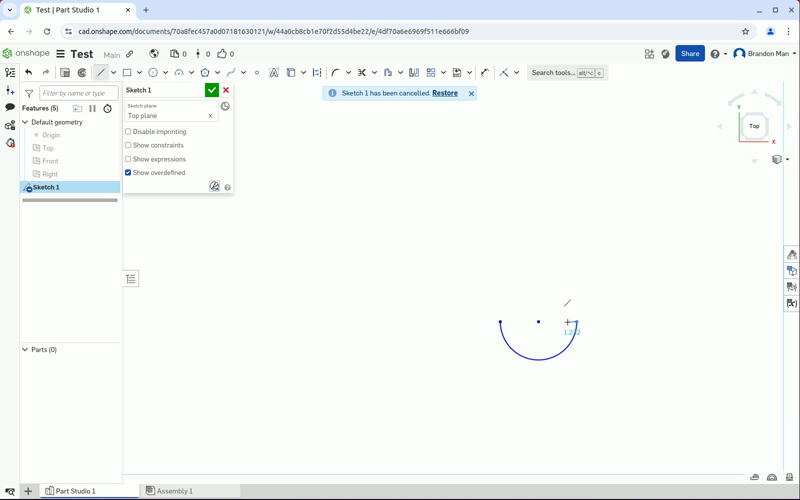
scroll(6)
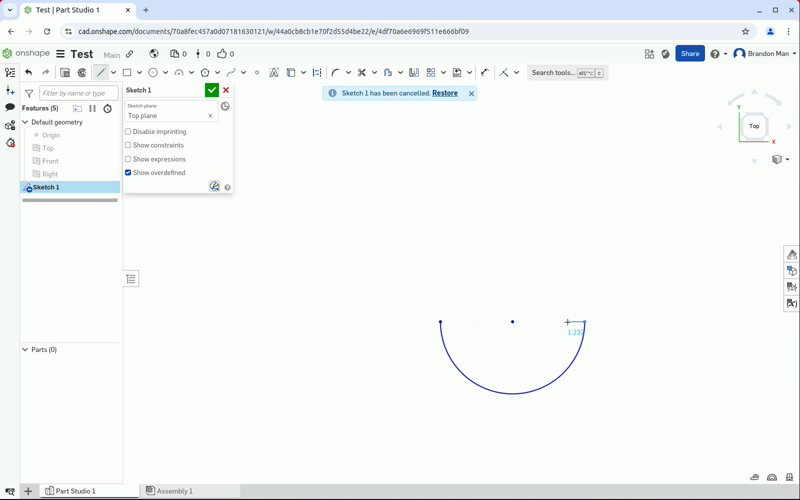
scroll(6)
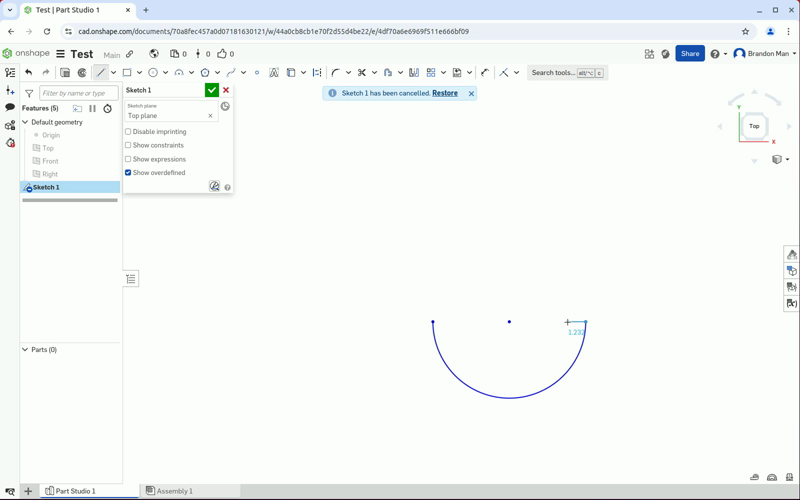
scroll(6)
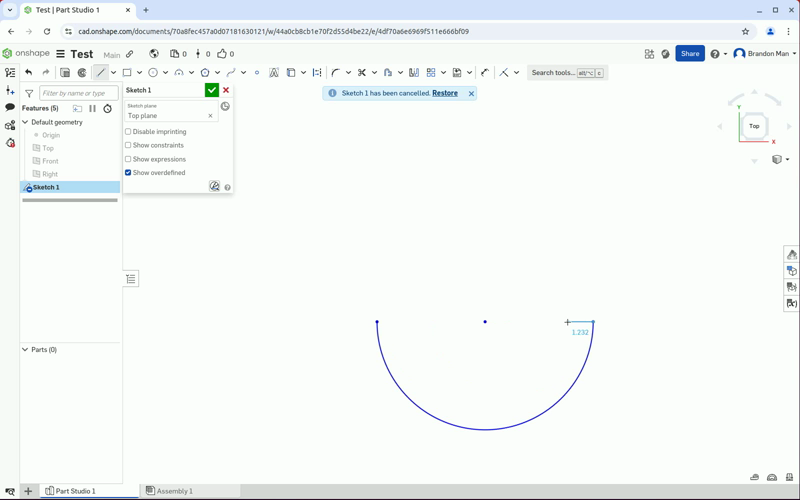
scroll(6)
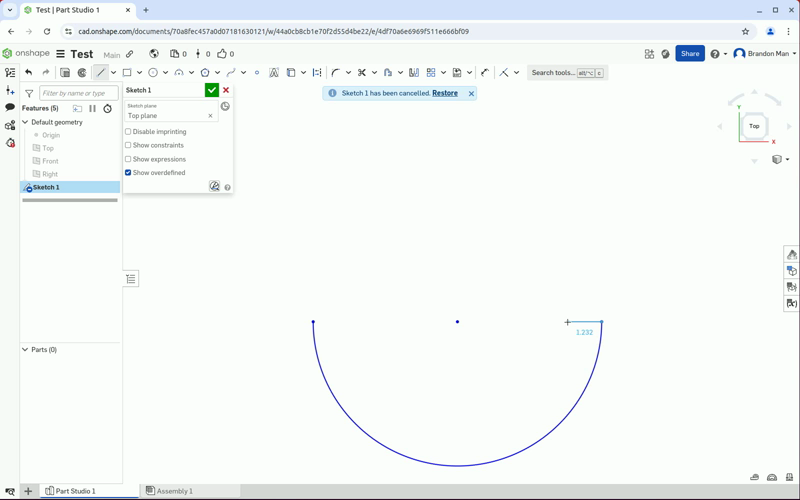
scroll(6)
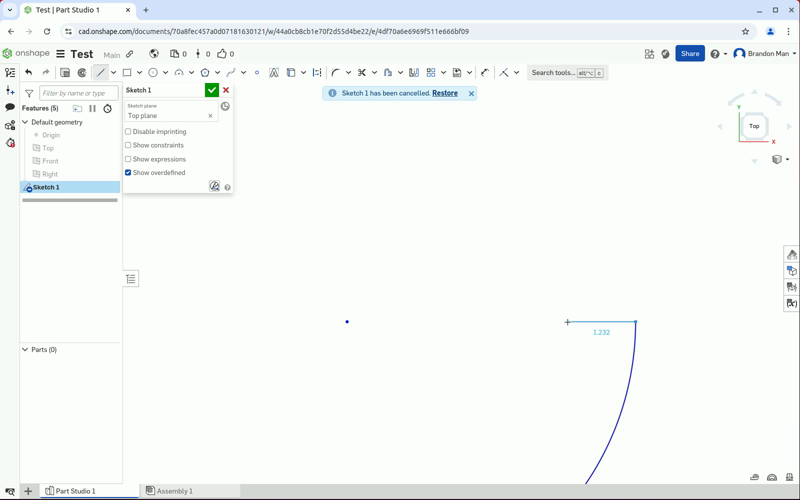
click(567, 321)
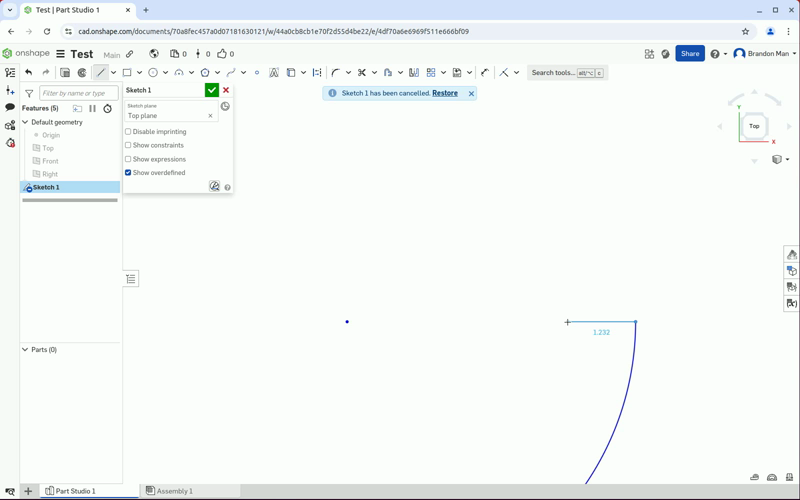
scroll(-6)
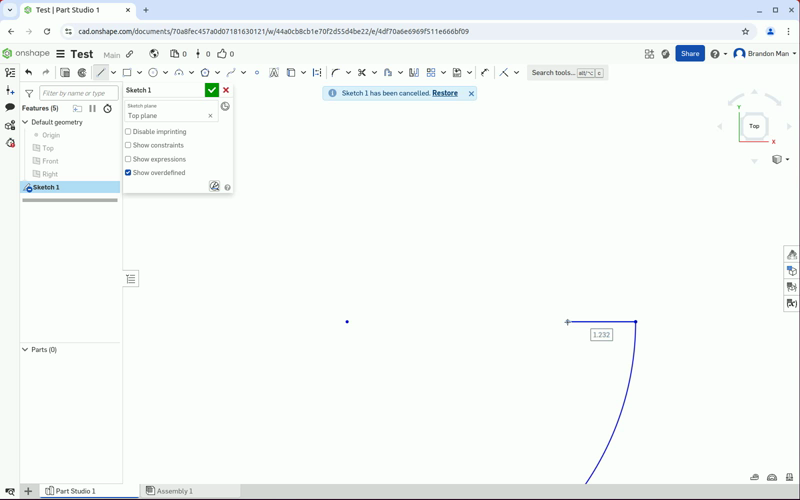
scroll(-6)
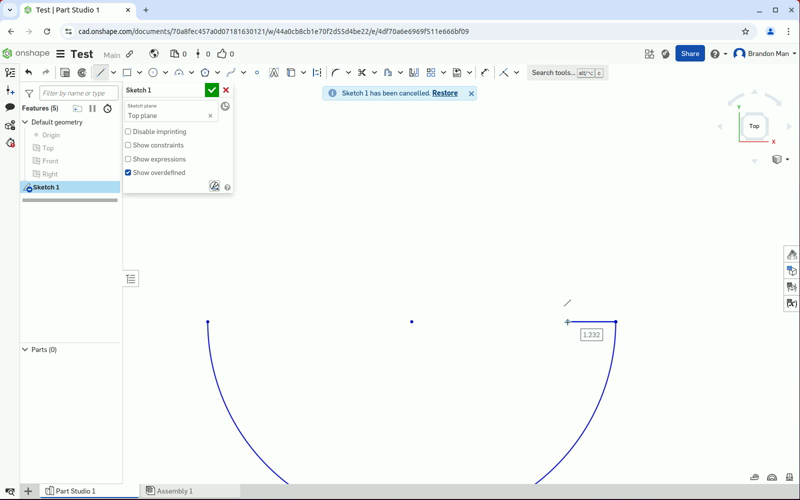
scroll(-6)
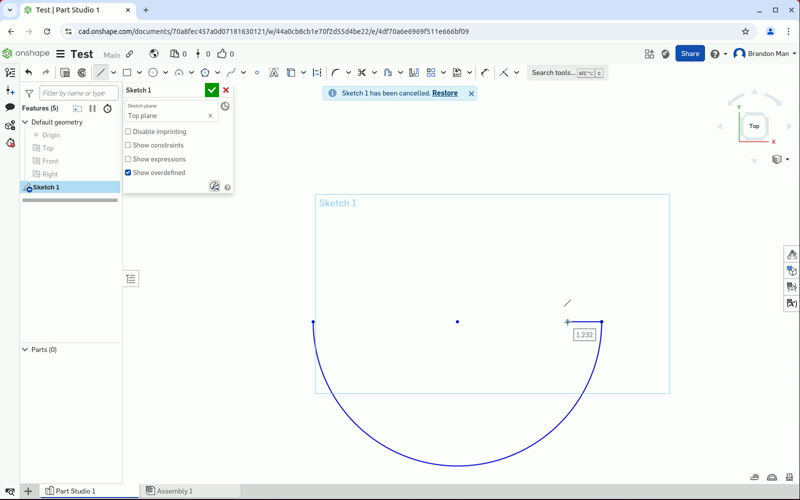
scroll(-6)
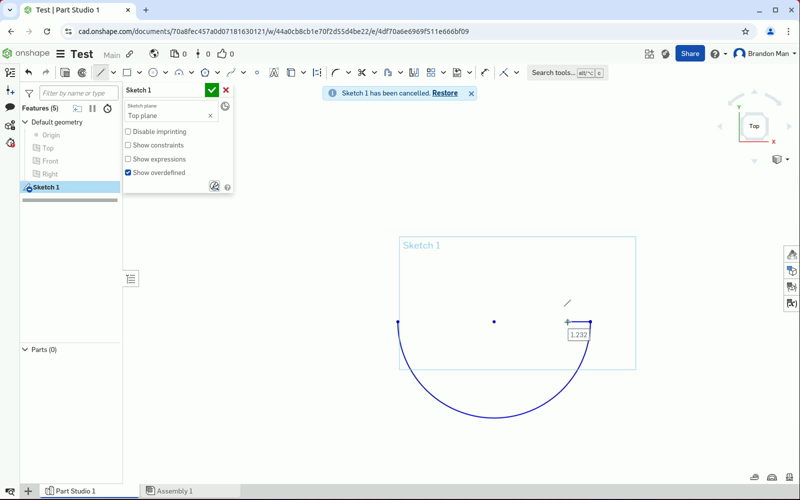
scroll(-6)
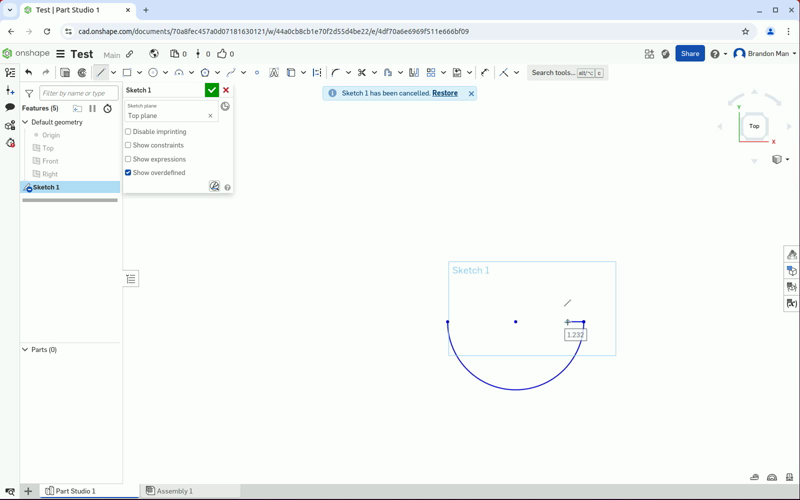
scroll(-6)
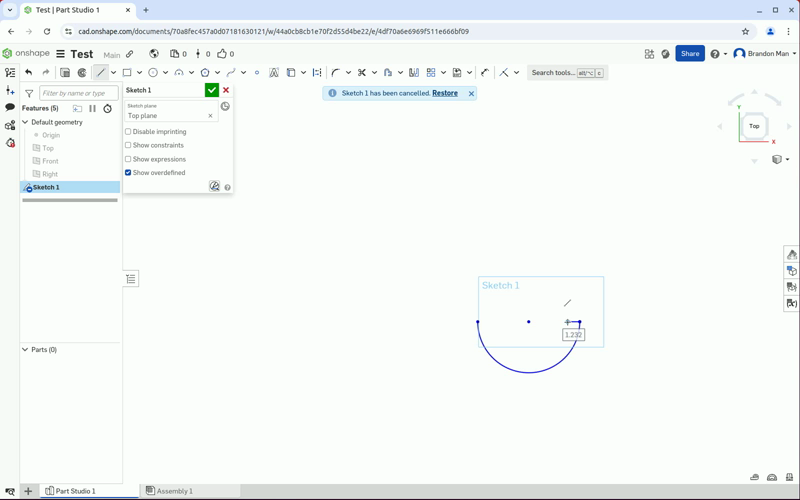
scroll(-6)
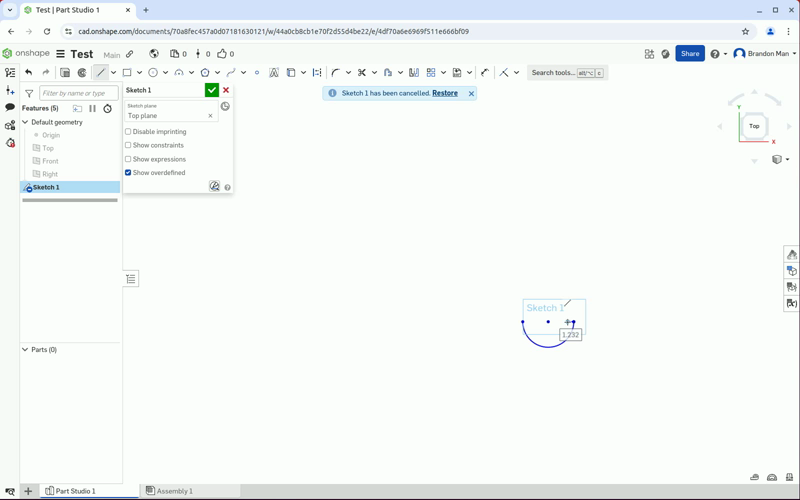
key_up(shift)
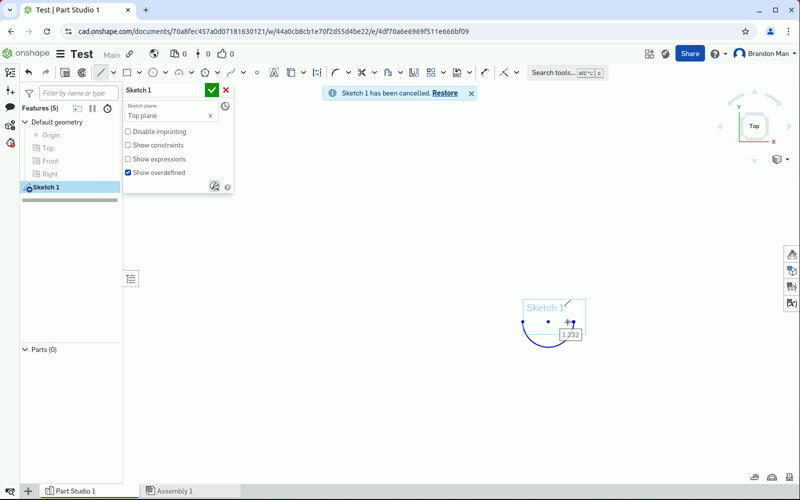
key(esc)
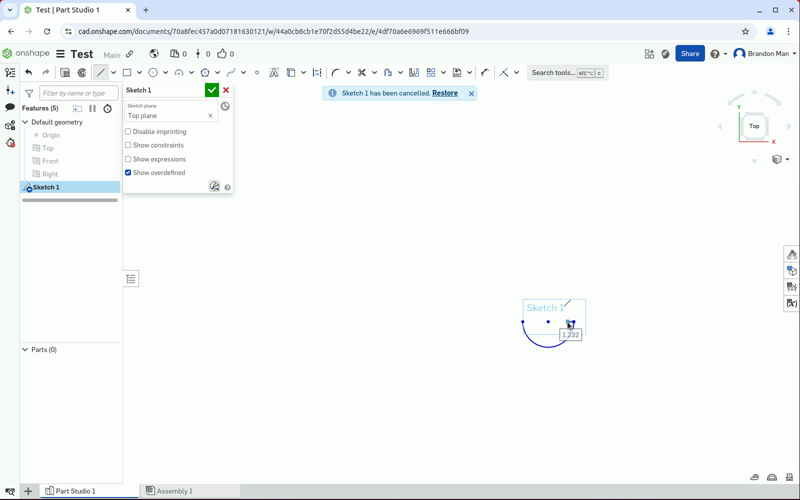
key(a)
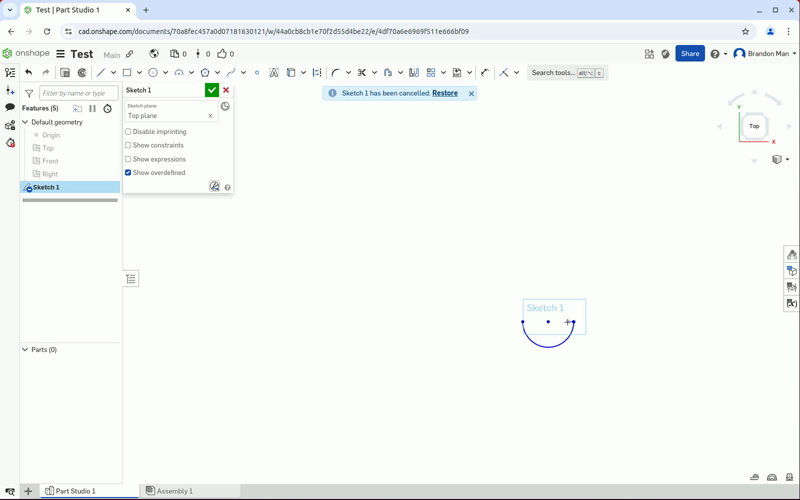
mouse_move(567, 321)
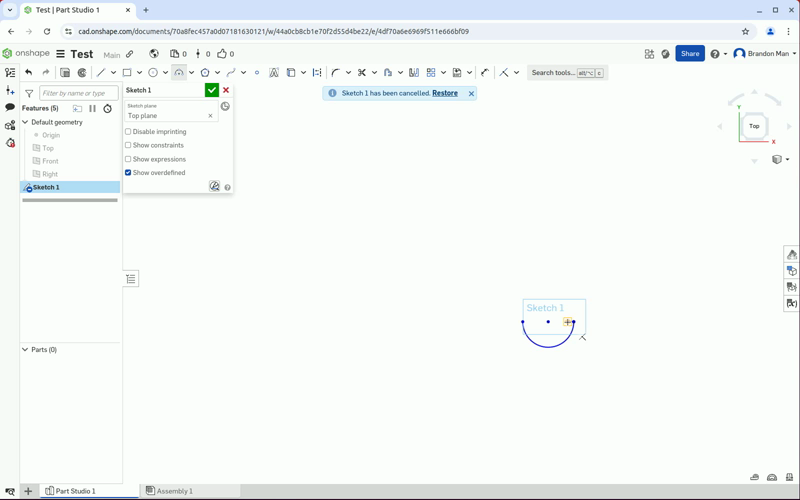
click(567, 321)
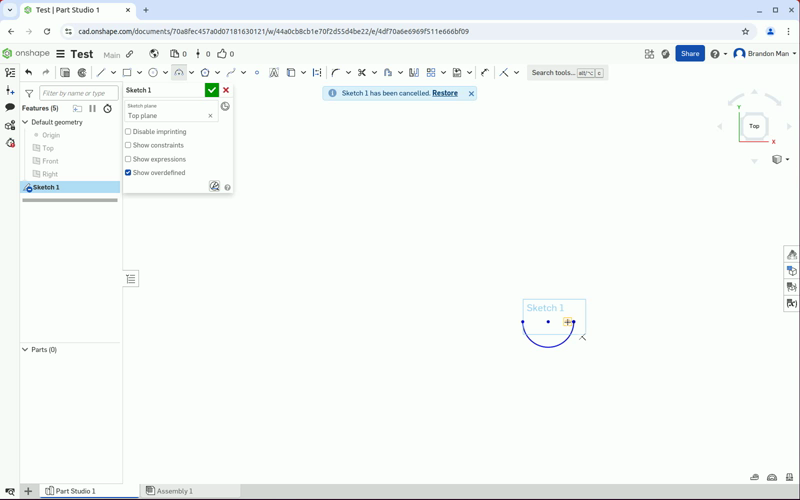
key_down(shift)
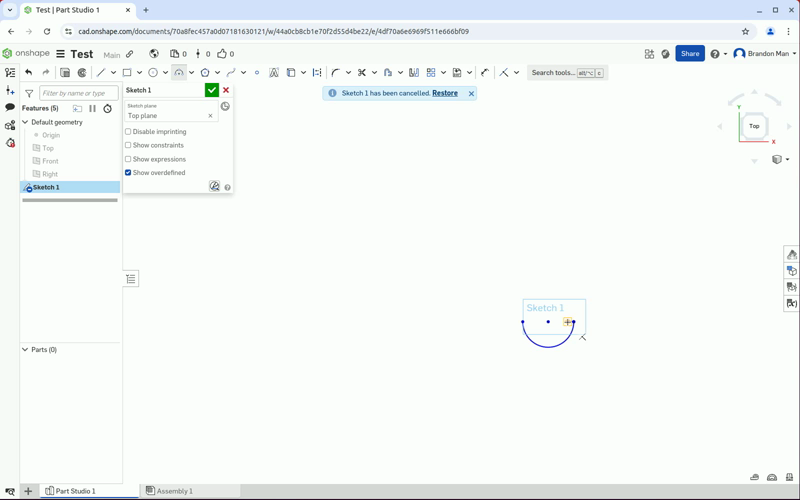
mouse_move(528, 321)
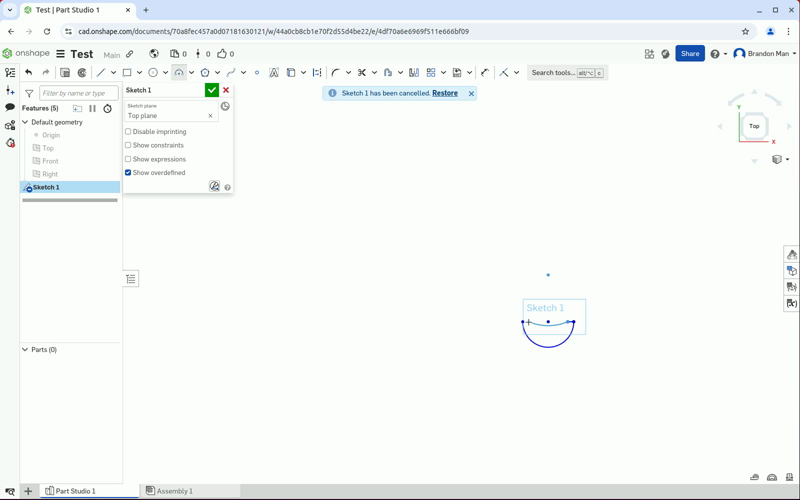
click(528, 321)
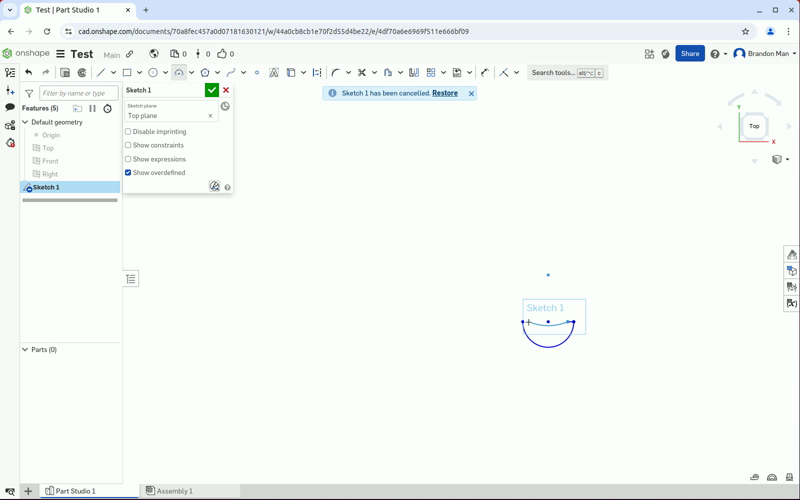
mouse_move(548, 341)
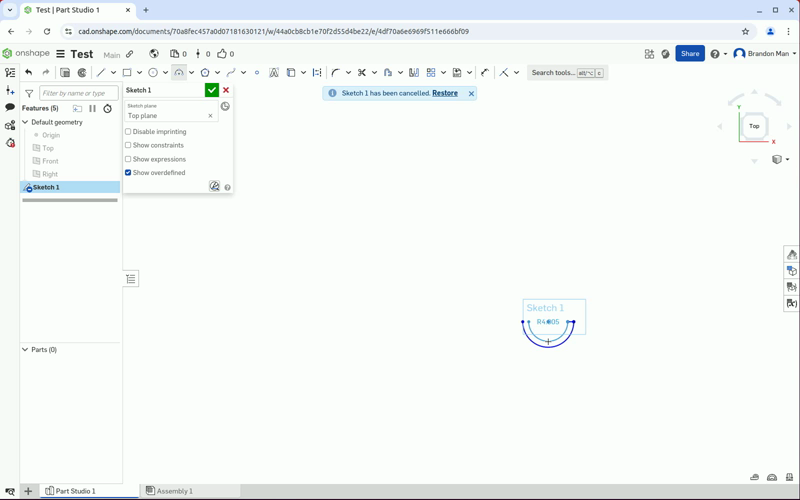
click(548, 341)
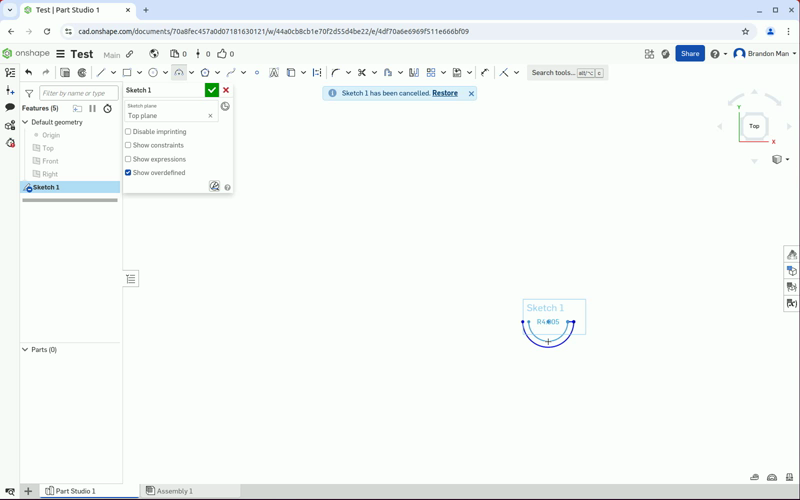
key_up(shift)
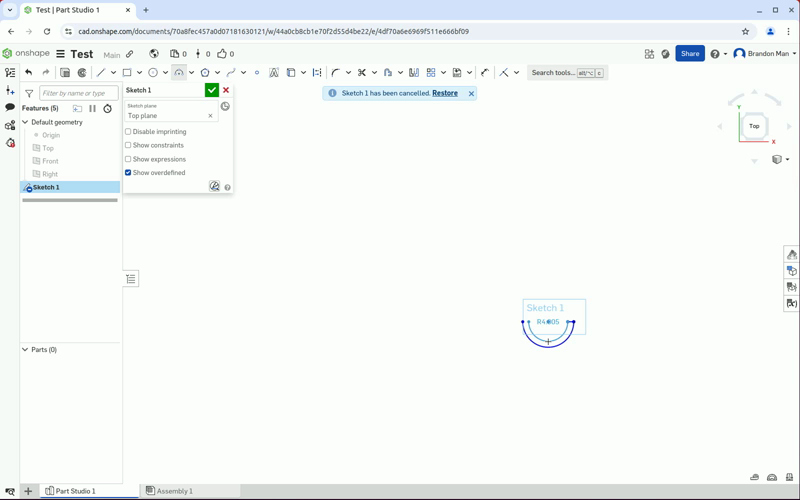
key(esc)
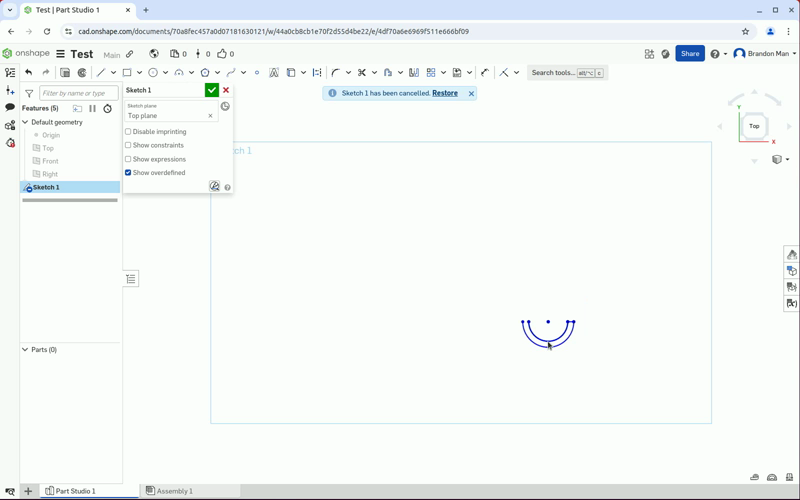
key(l)
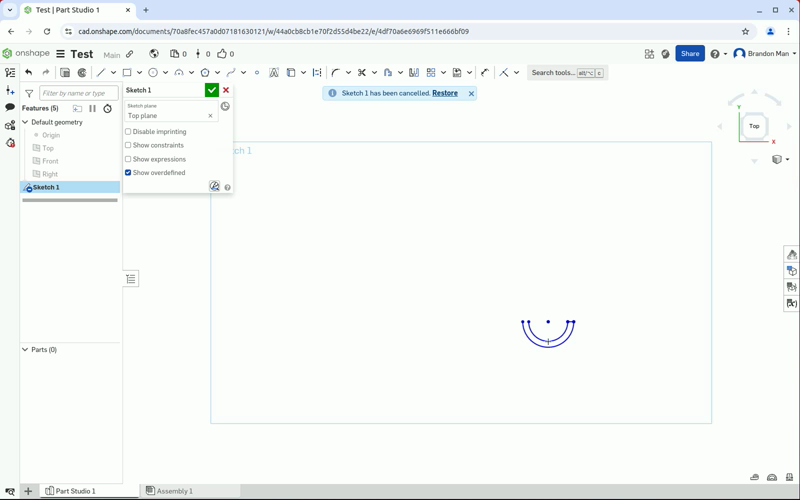
mouse_move(528, 321)
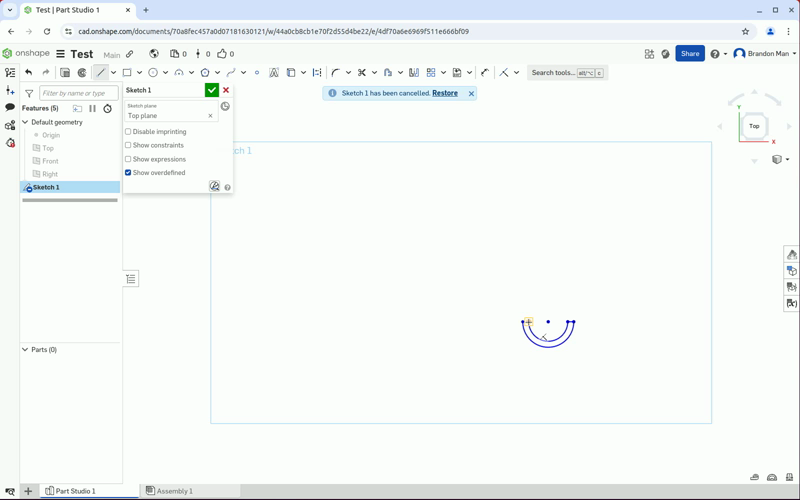
click(528, 321)
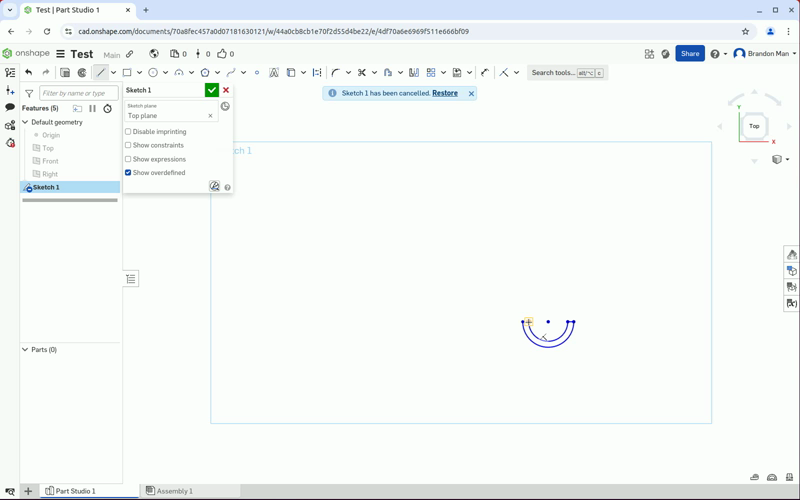
mouse_move(558, 321)
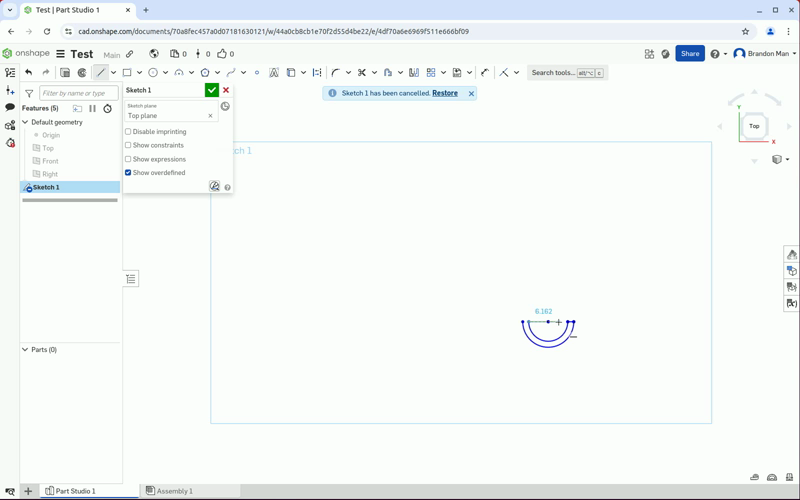
key_down(shift)
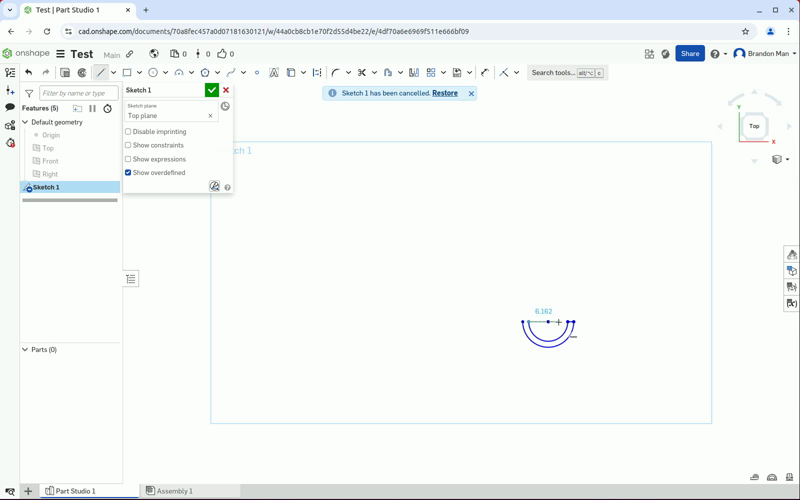
mouse_move(522, 321)
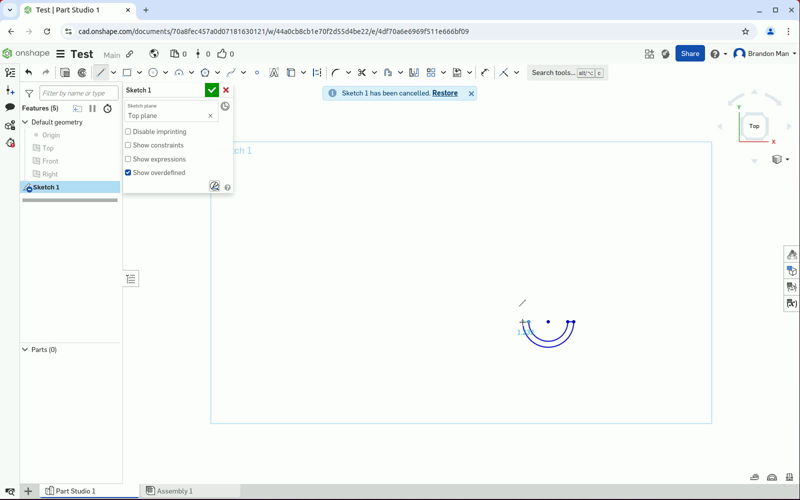
scroll(6)
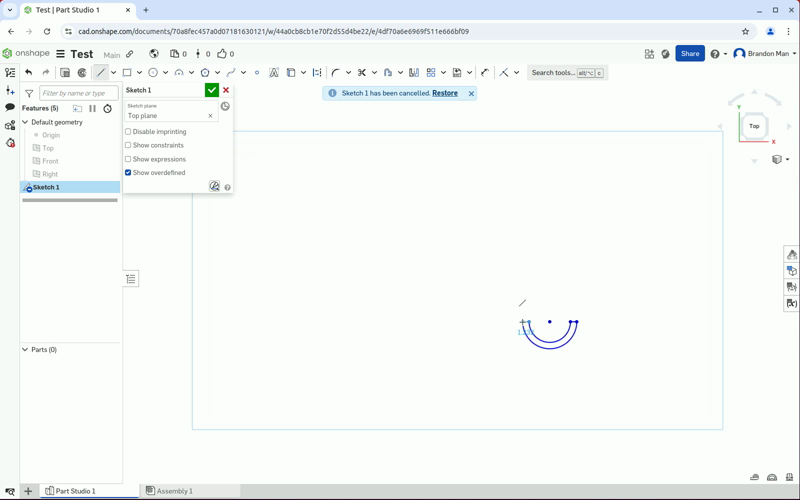
scroll(6)
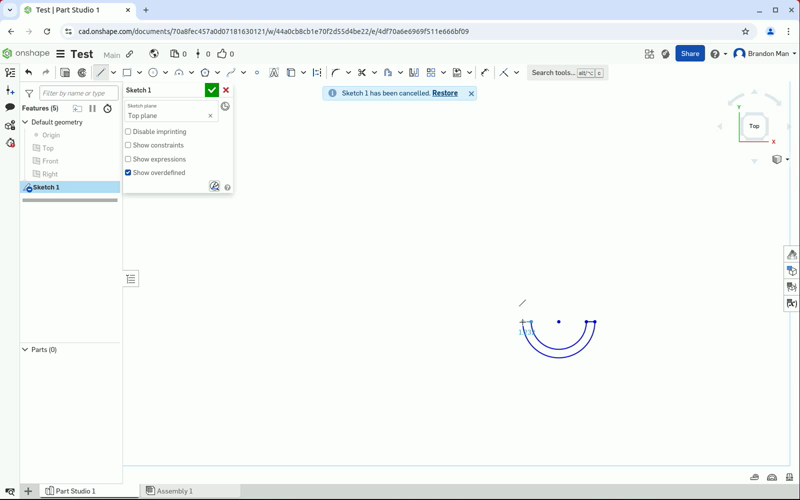
scroll(6)
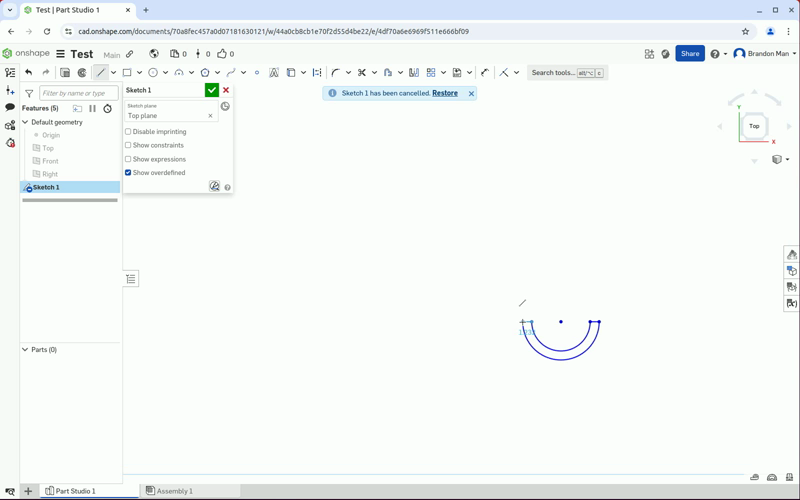
scroll(6)
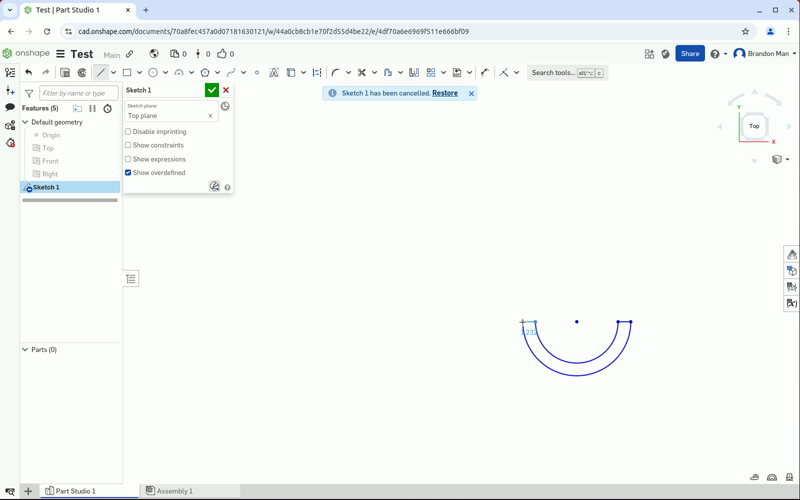
scroll(6)
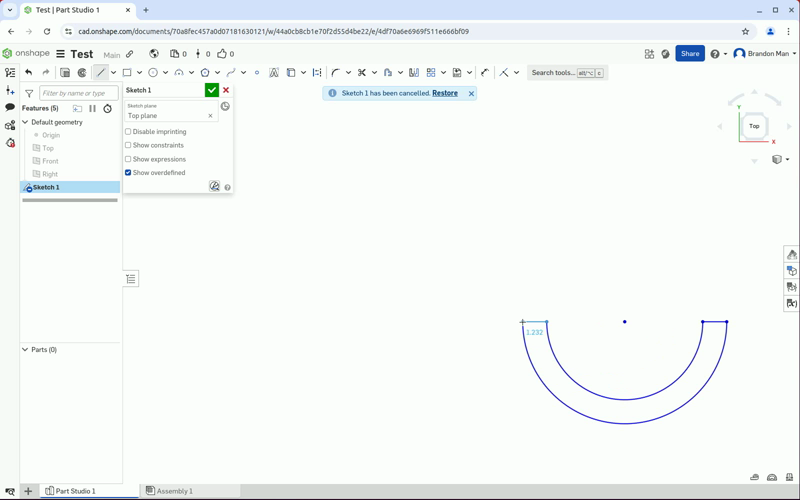
scroll(6)
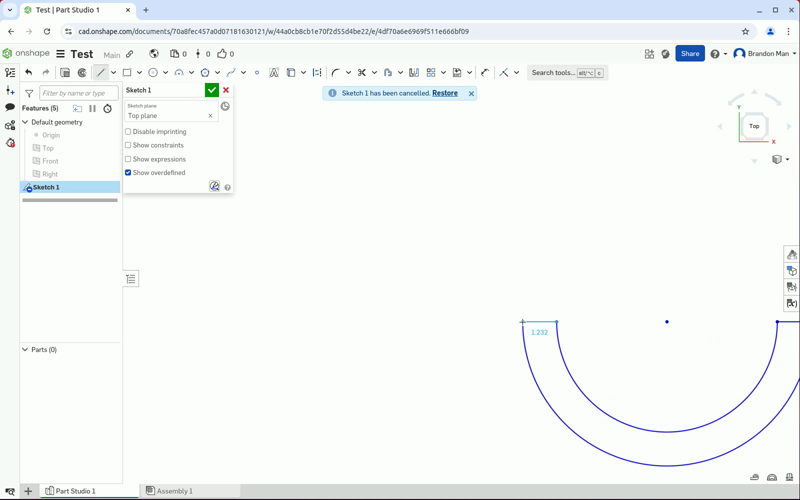
scroll(6)
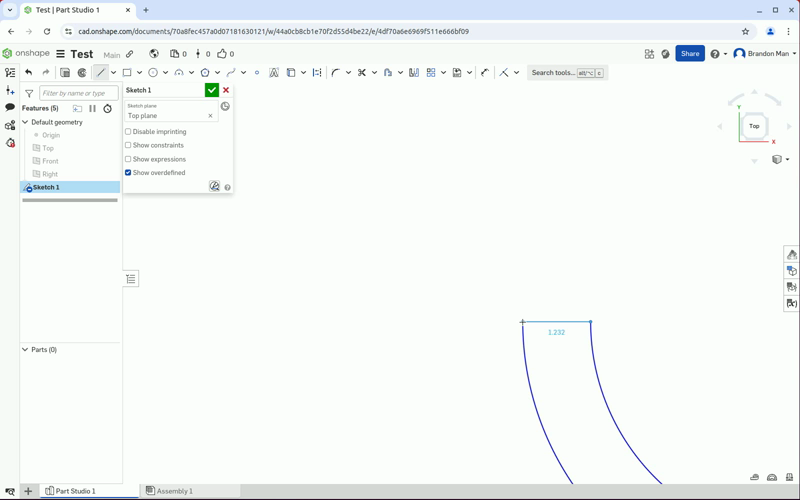
key_up(shift)
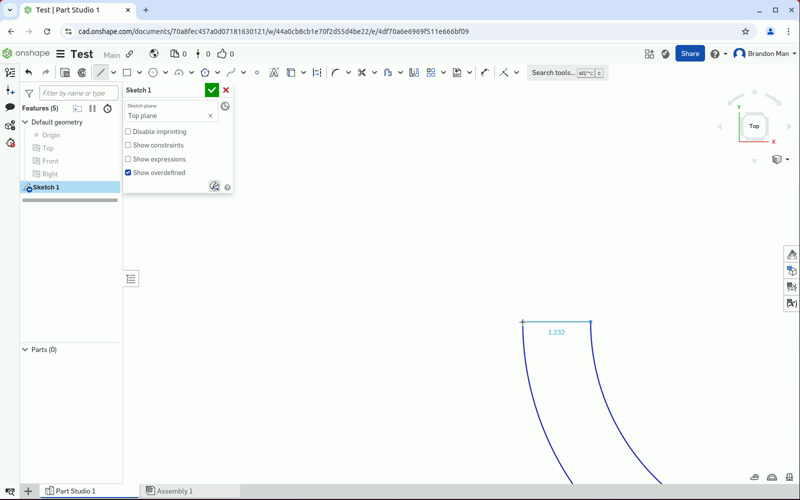
click(522, 321)
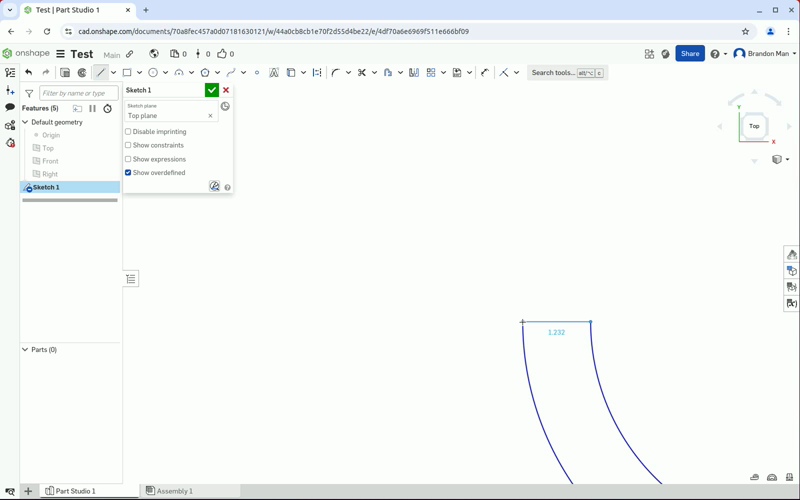
scroll(-6)
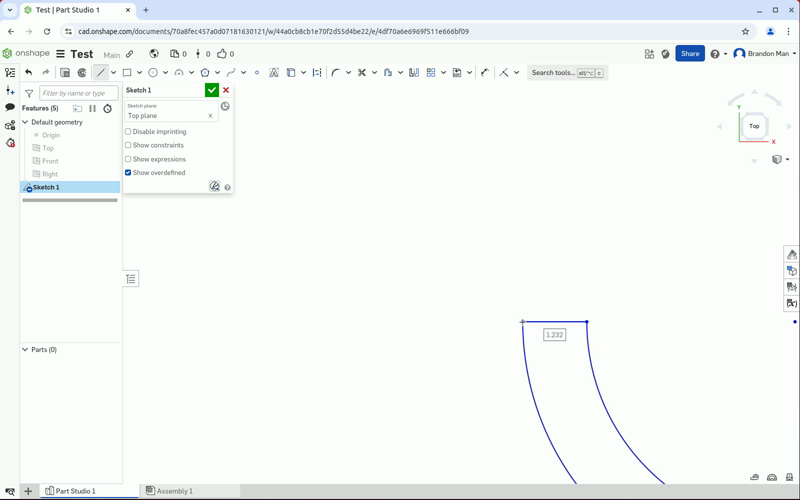
scroll(-6)
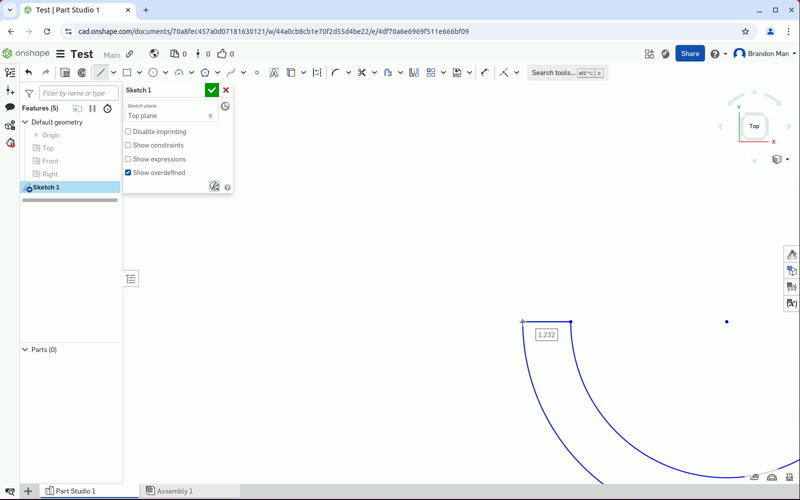
scroll(-6)
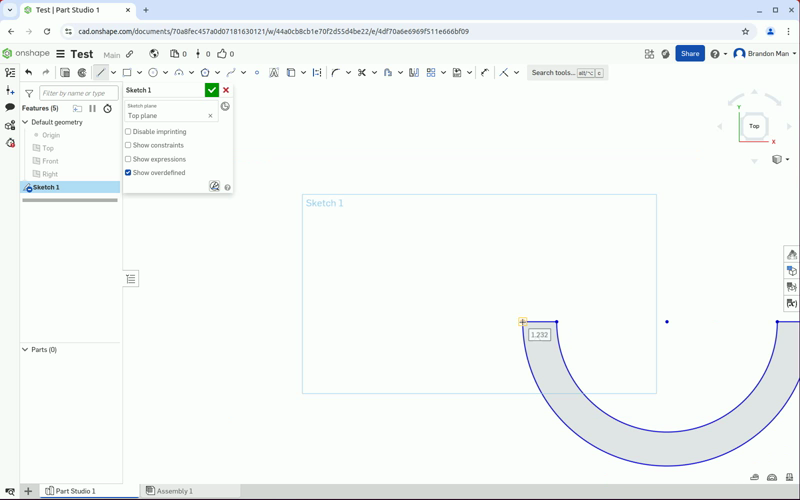
scroll(-6)
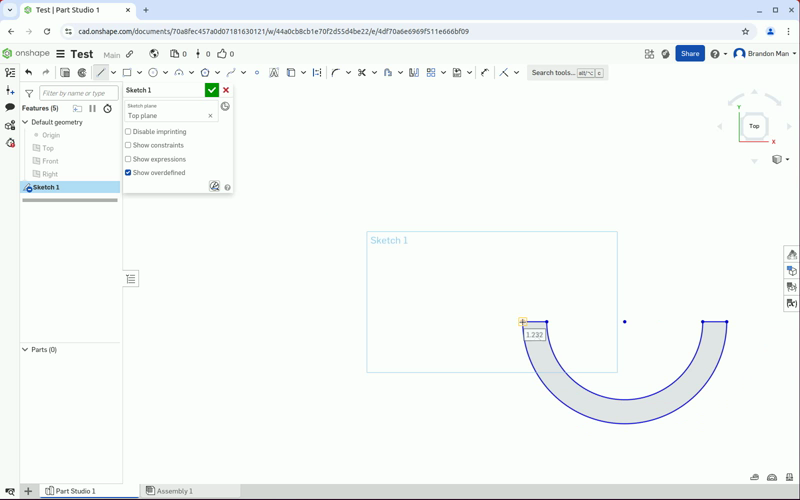
scroll(-6)
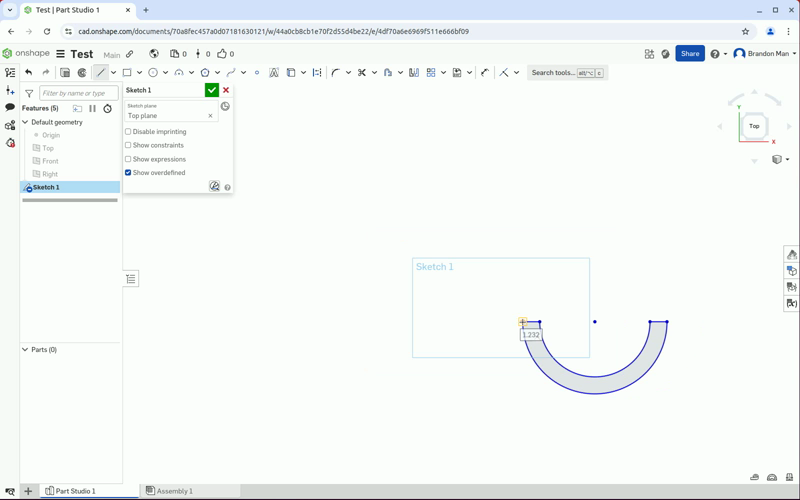
scroll(-6)
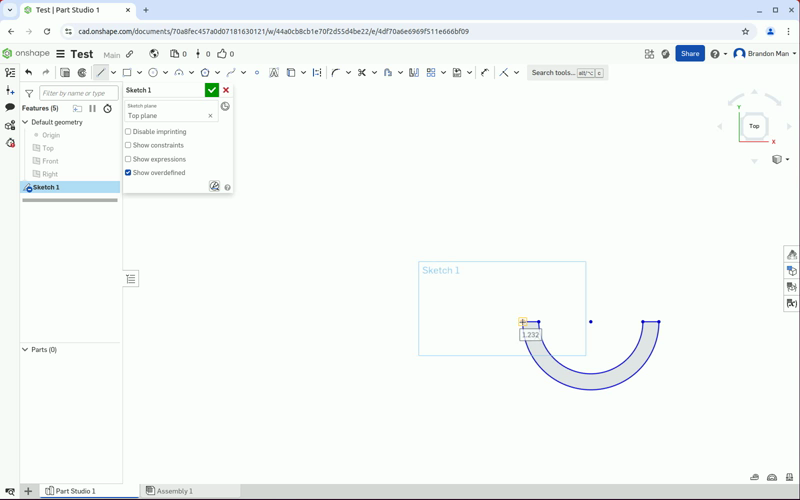
scroll(-6)
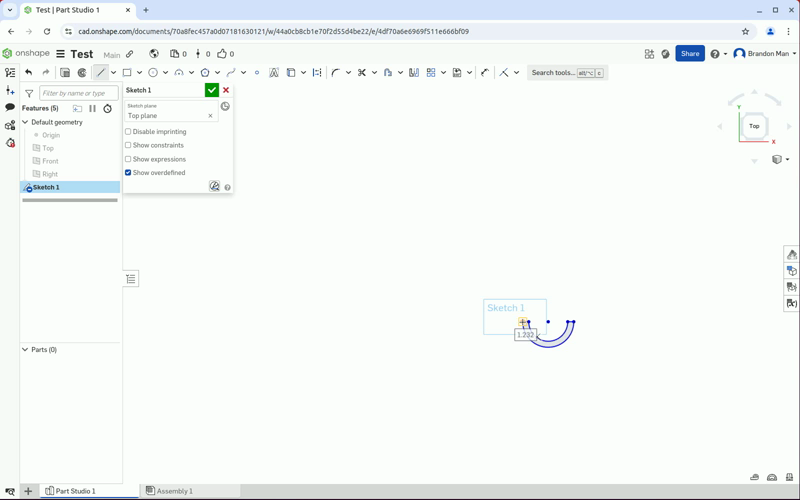
key(esc)
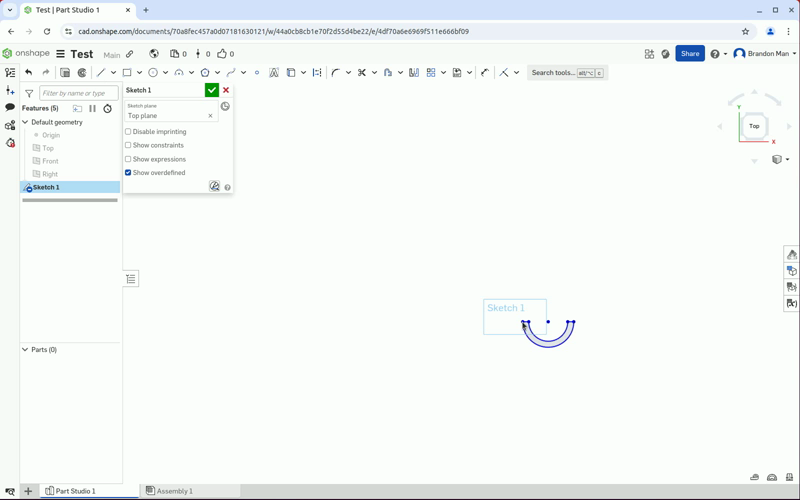
mouse_move(551, 340)
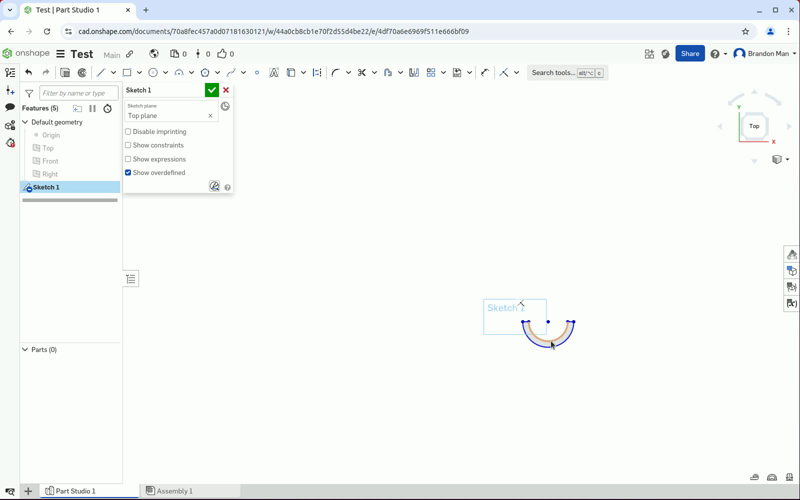
scroll(6)
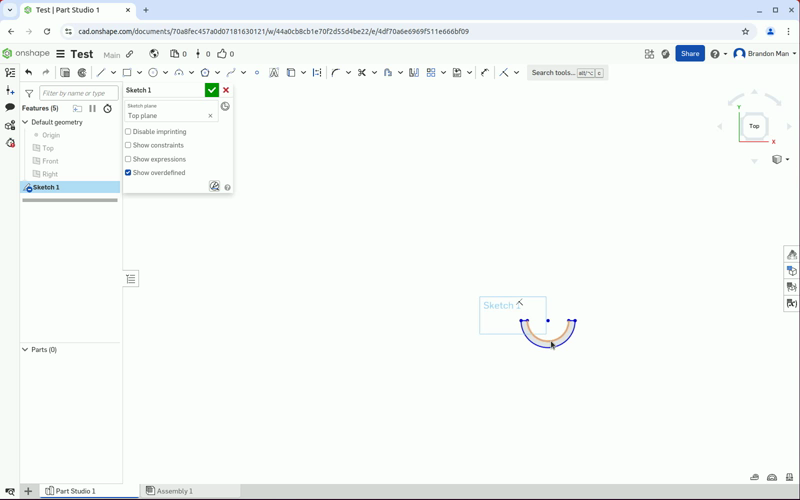
scroll(6)
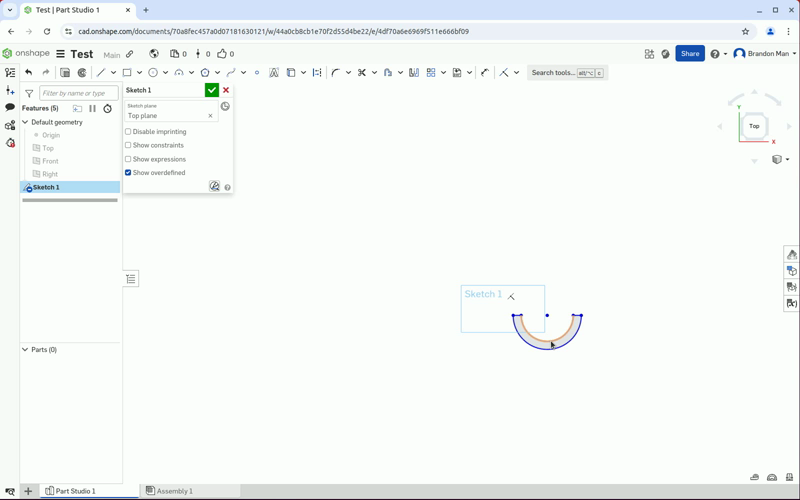
scroll(6)
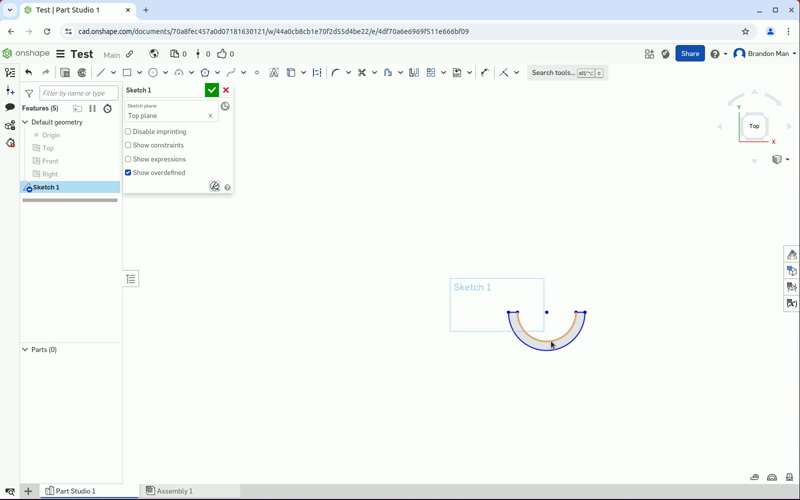
scroll(6)
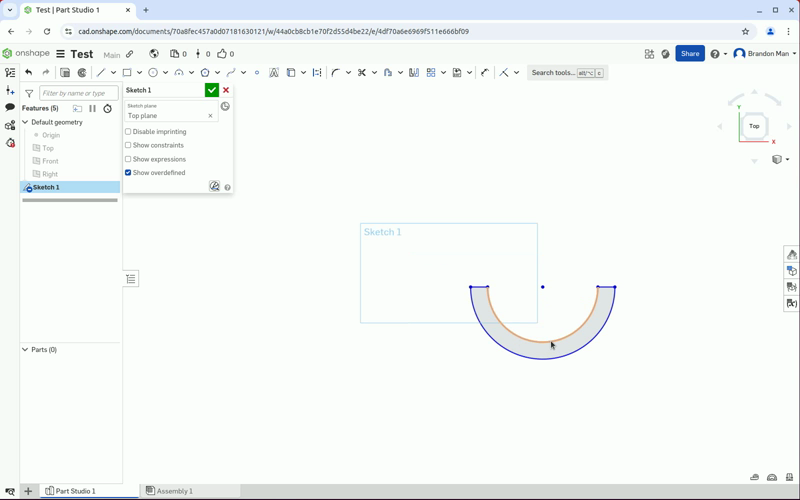
scroll(6)
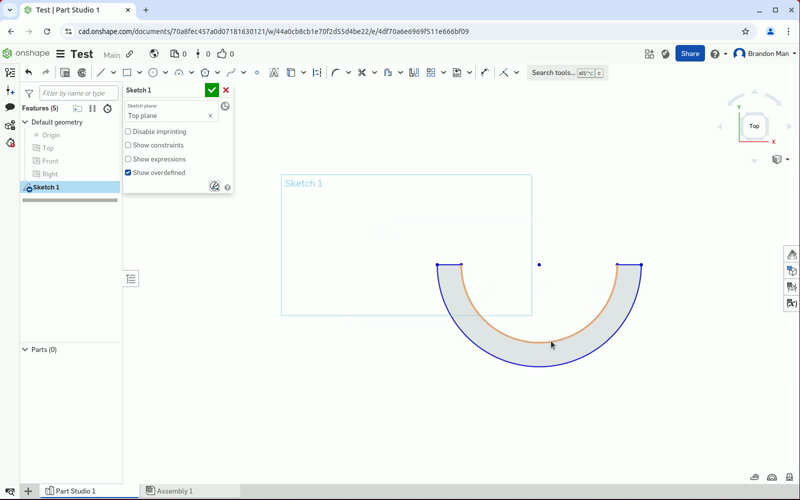
scroll(6)
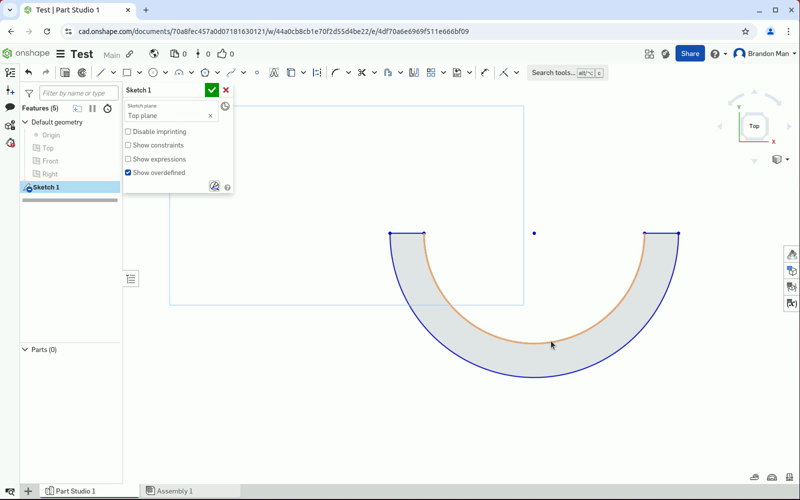
scroll(6)
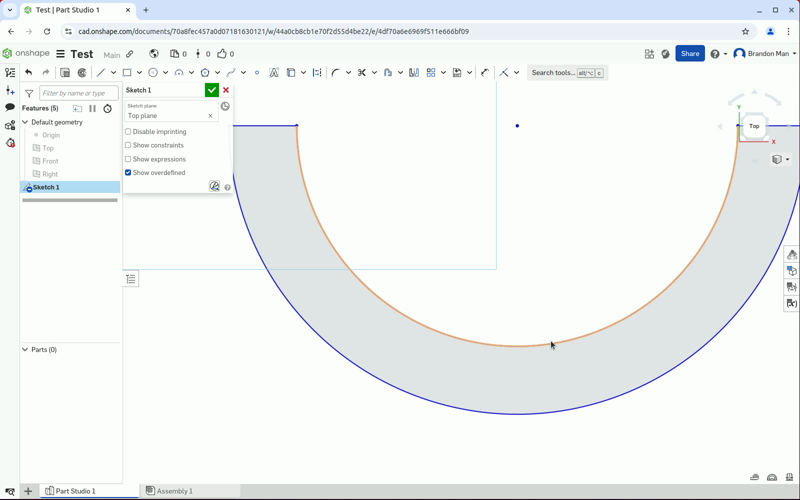
click(551, 340)
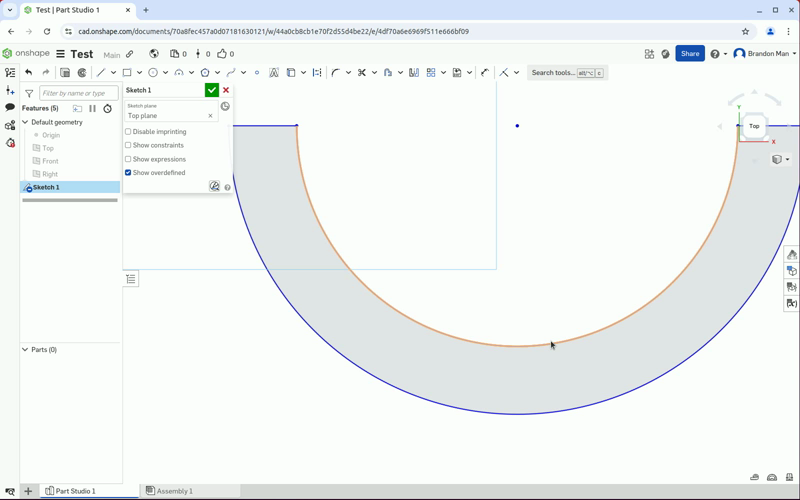
scroll(-6)
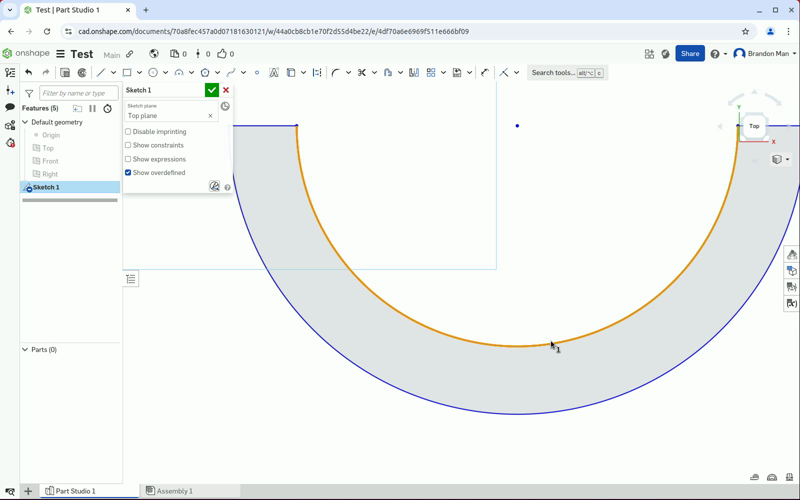
scroll(-6)
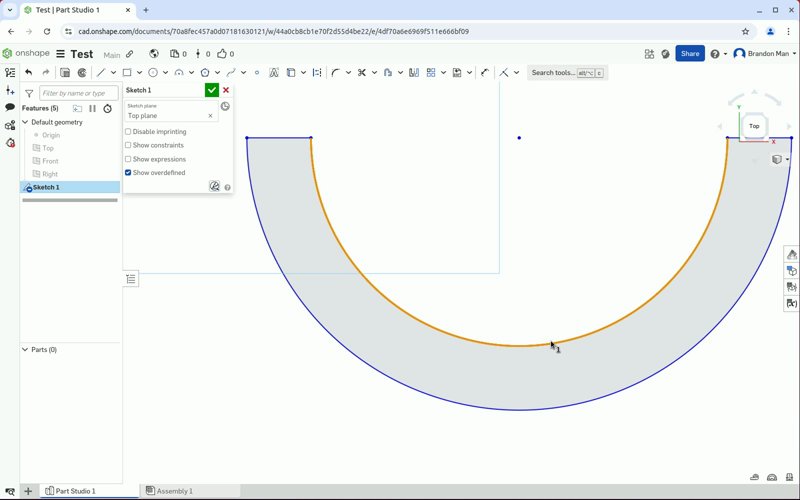
scroll(-6)
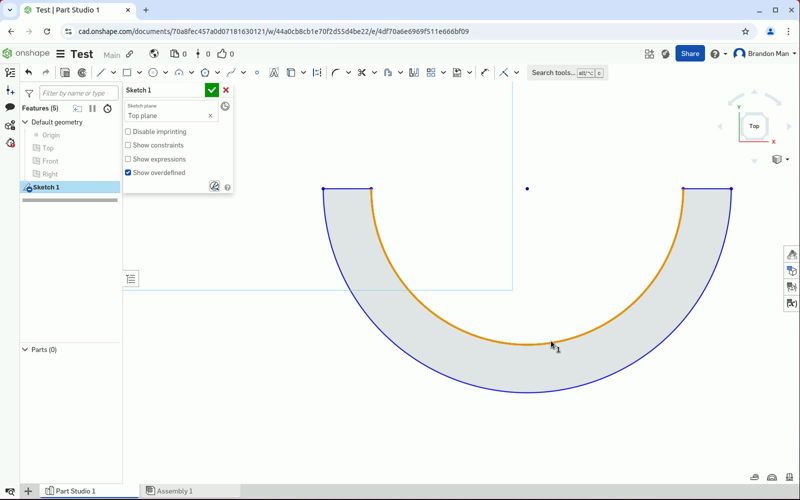
scroll(-6)
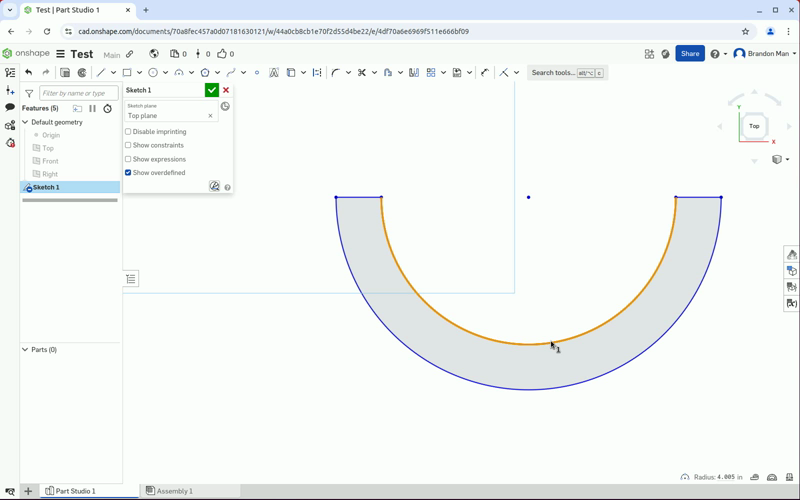
scroll(-6)
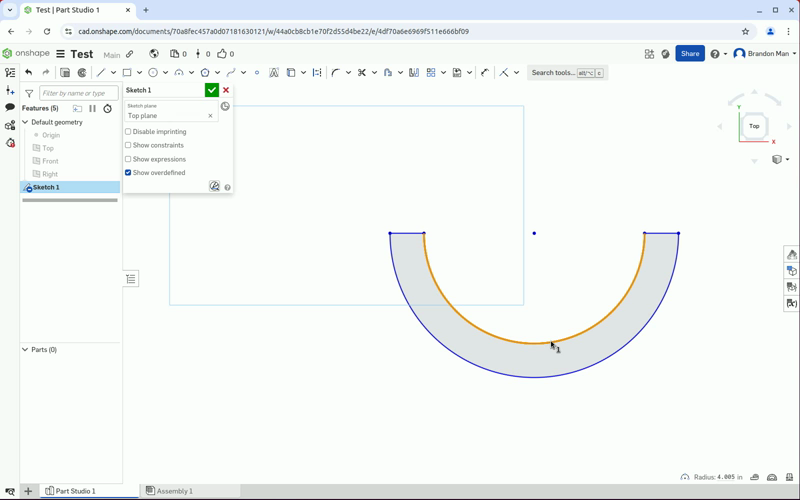
scroll(-6)
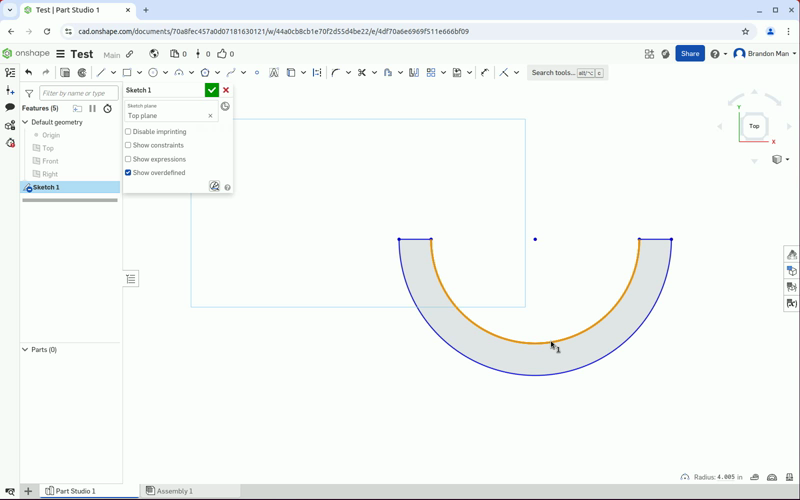
scroll(-6)
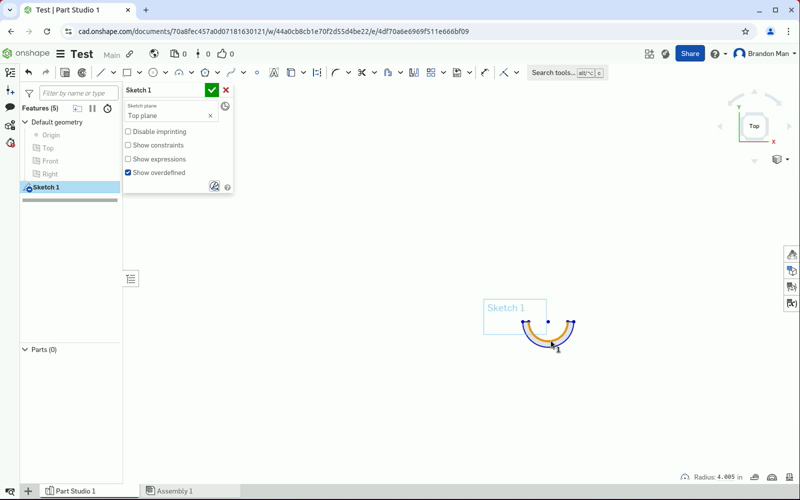
mouse_move(73, 352)
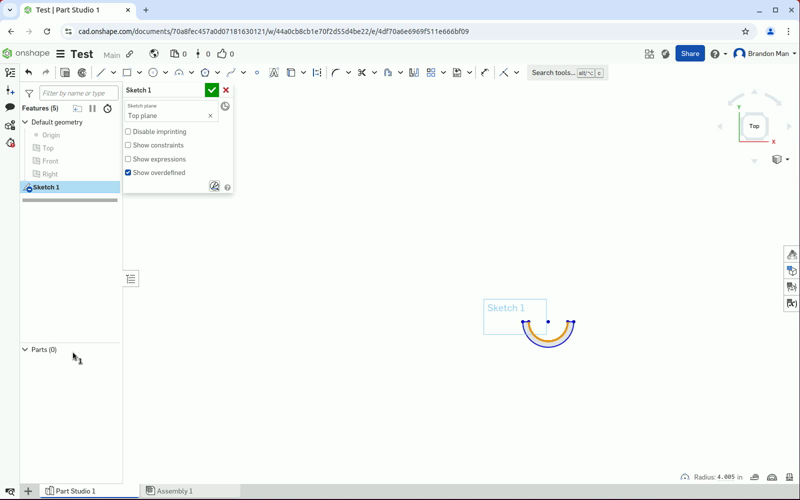
key(shift+y)
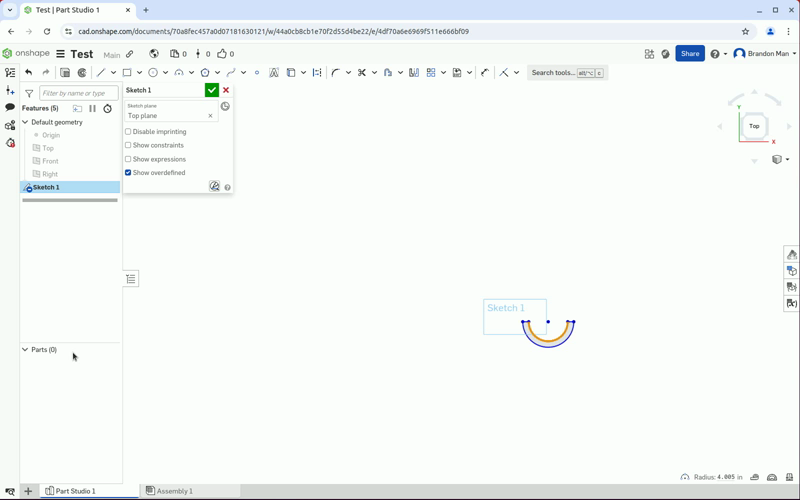
key(shift+e)
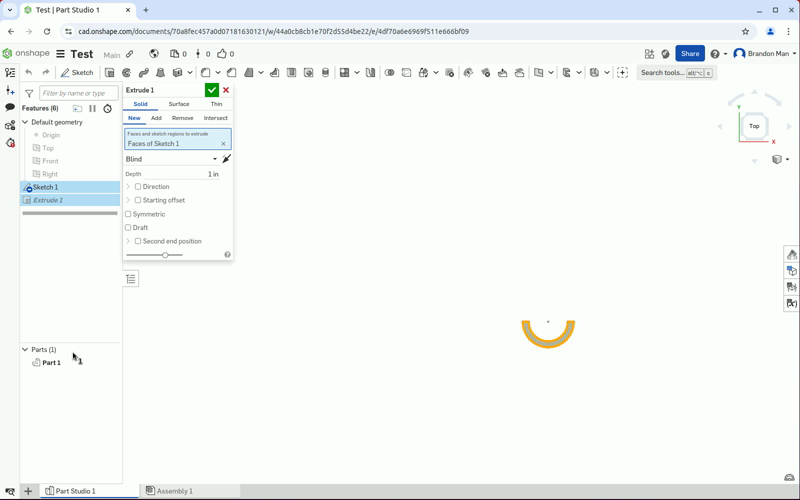
mouse_move(143, 106)
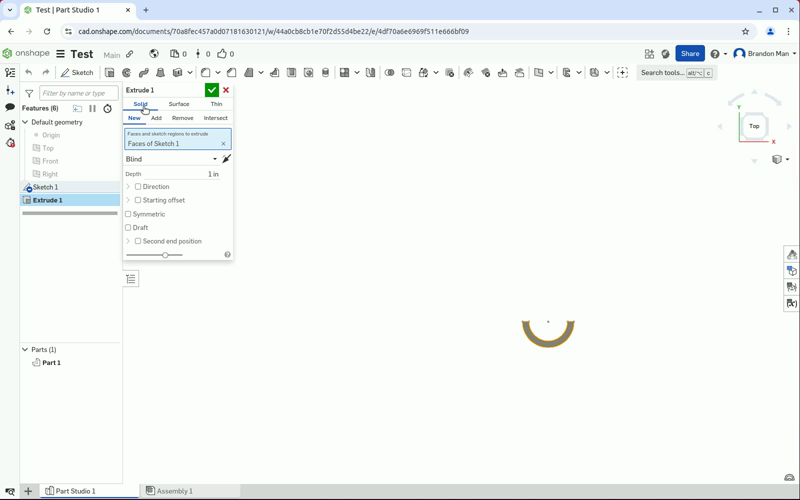
click(143, 106)
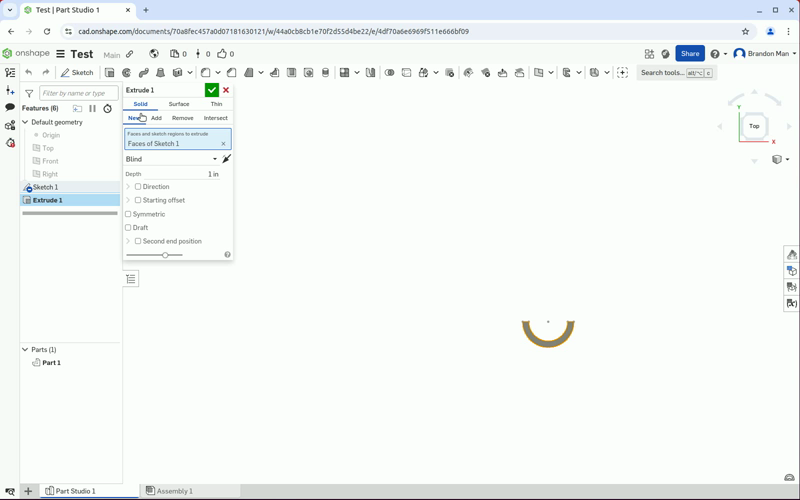
mouse_move(137, 120)
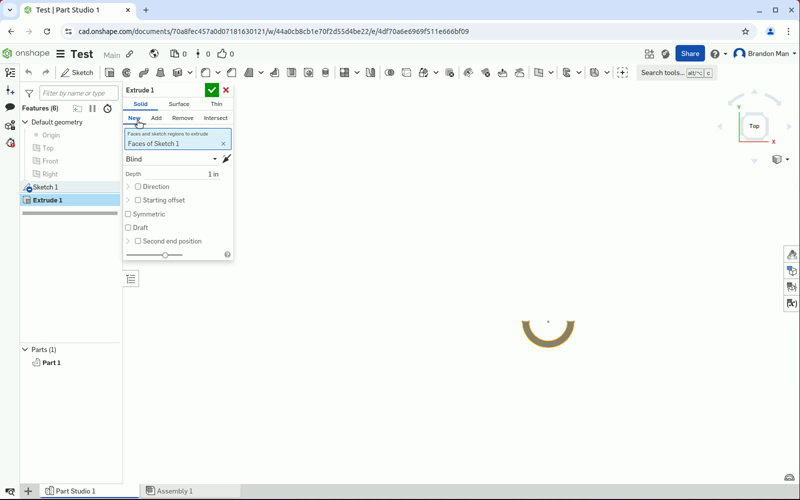
click(137, 120)
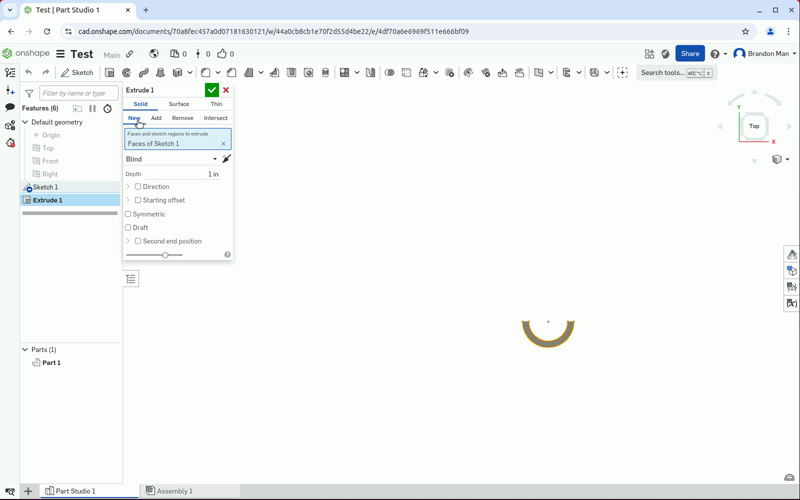
key(tab, 4)
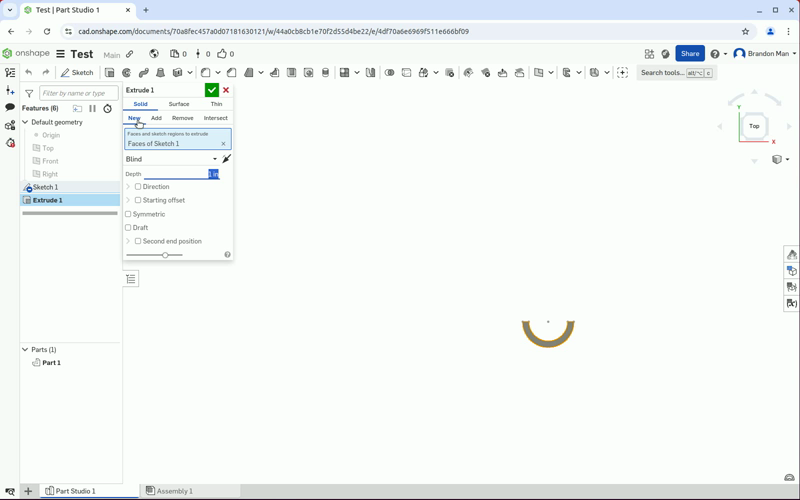
text(11.313)
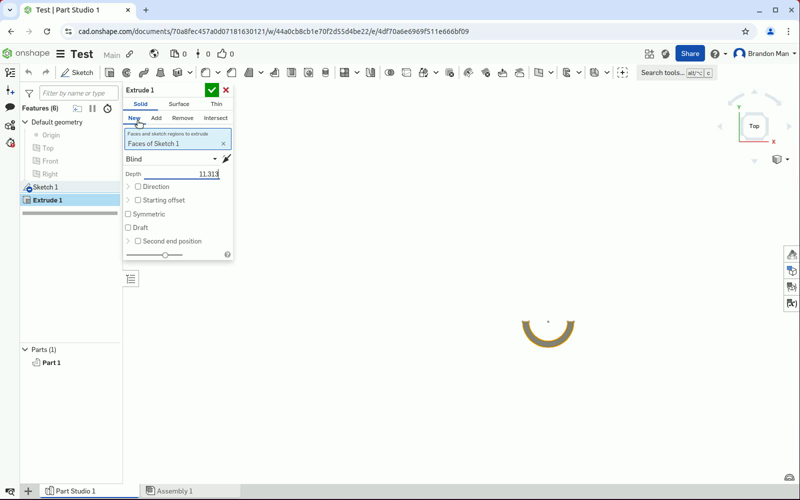
key(enter)
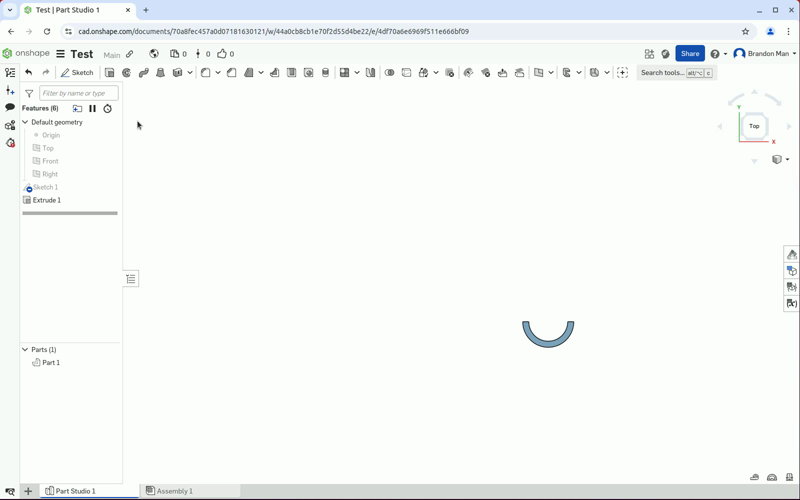
key(shift+h)
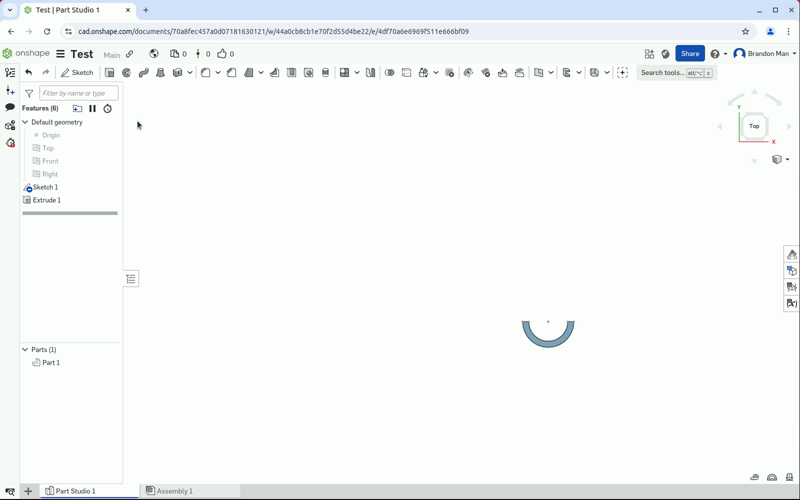
key(shift+h)
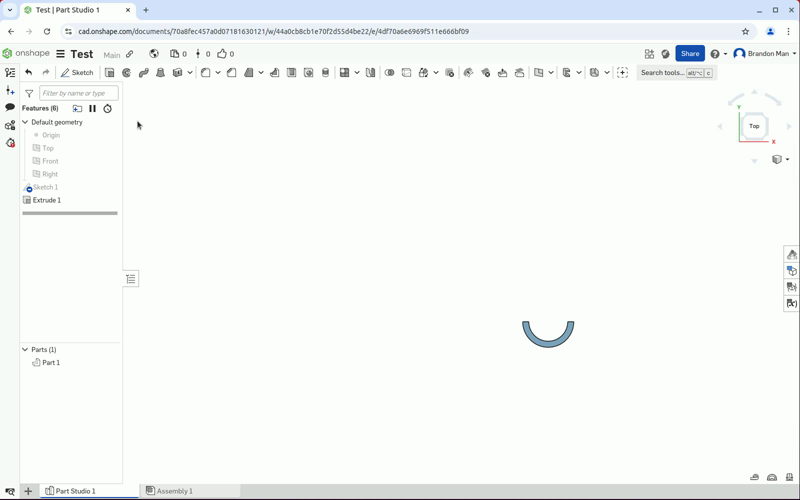
mouse_move(73, 189)
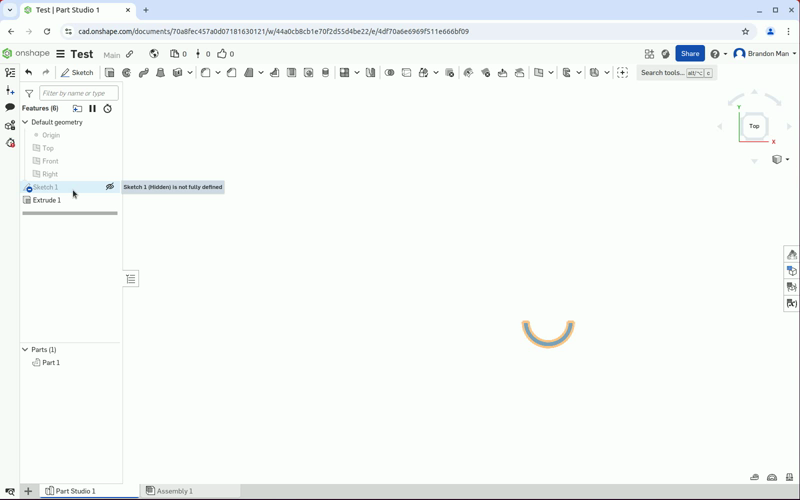
click(73, 189)
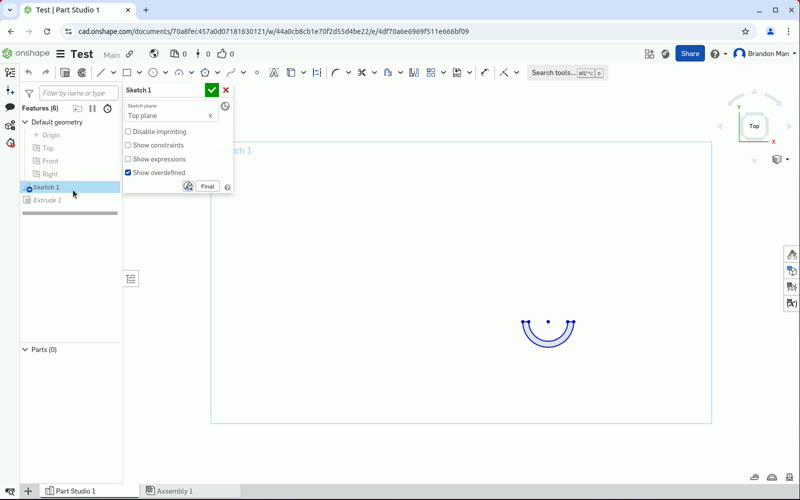
mouse_move(229, 92)
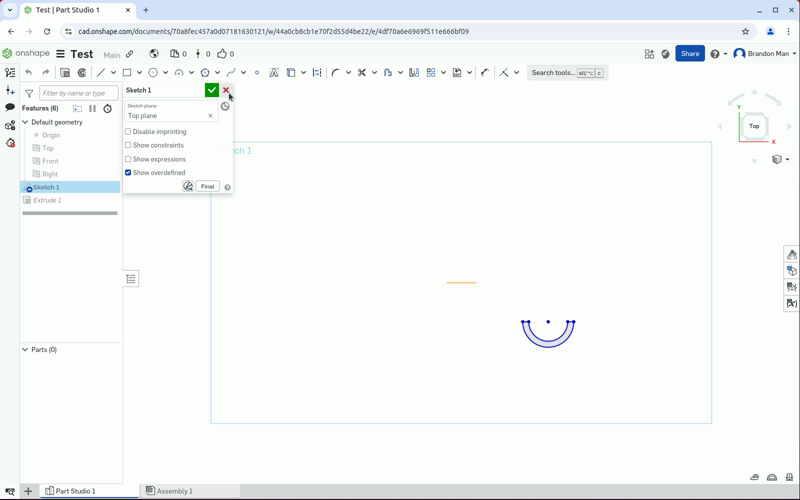
click(229, 92)
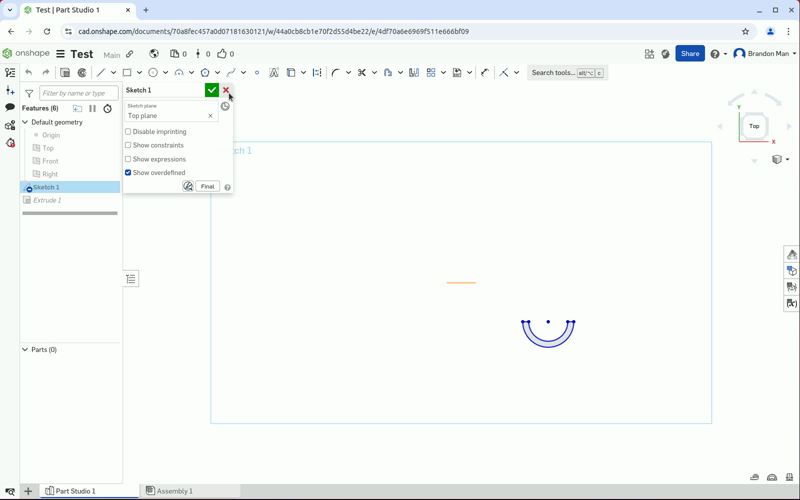
key(shift+s)
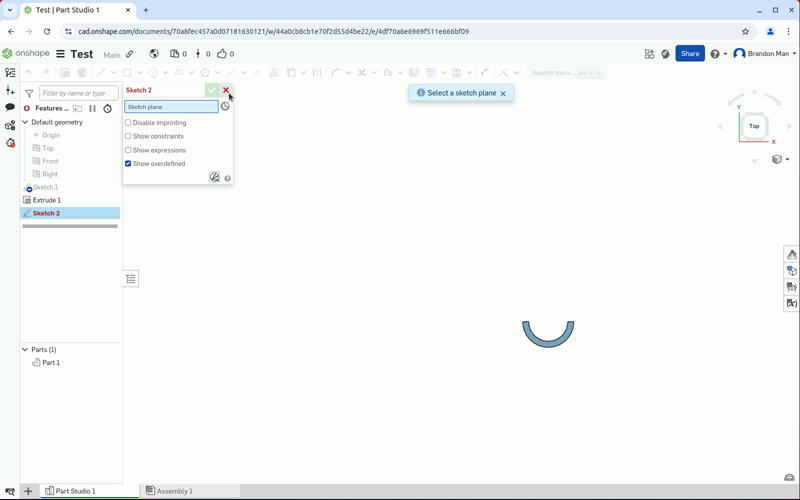
mouse_move(73, 150)
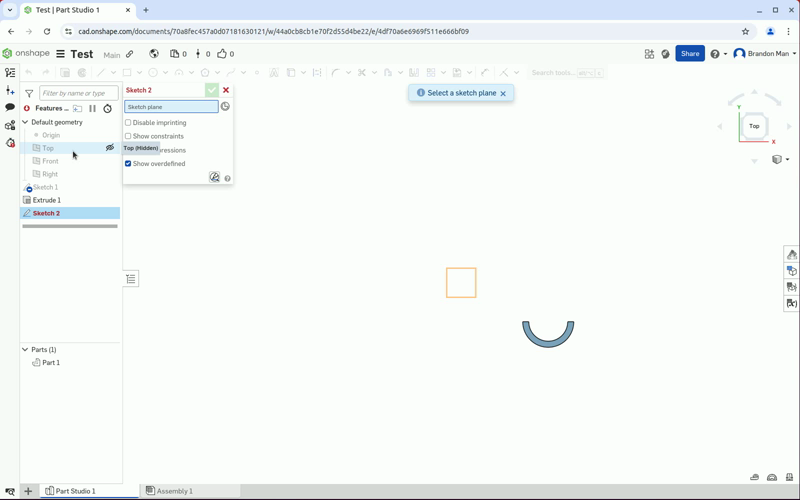
click(73, 150)
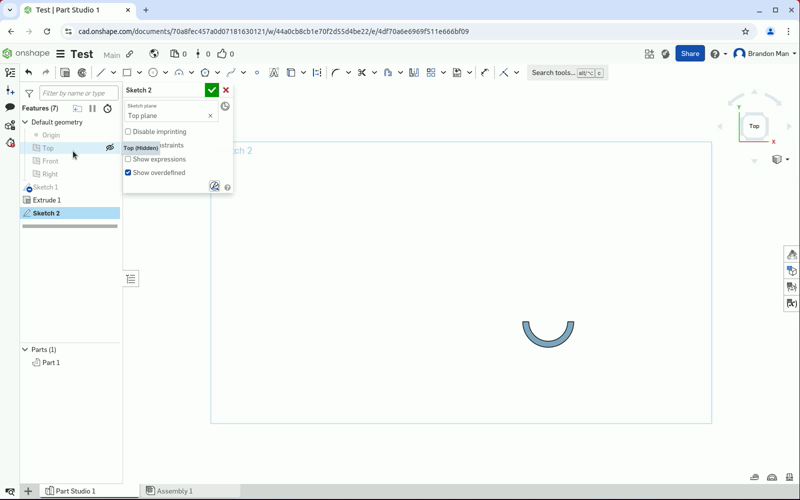
mouse_move(73, 352)
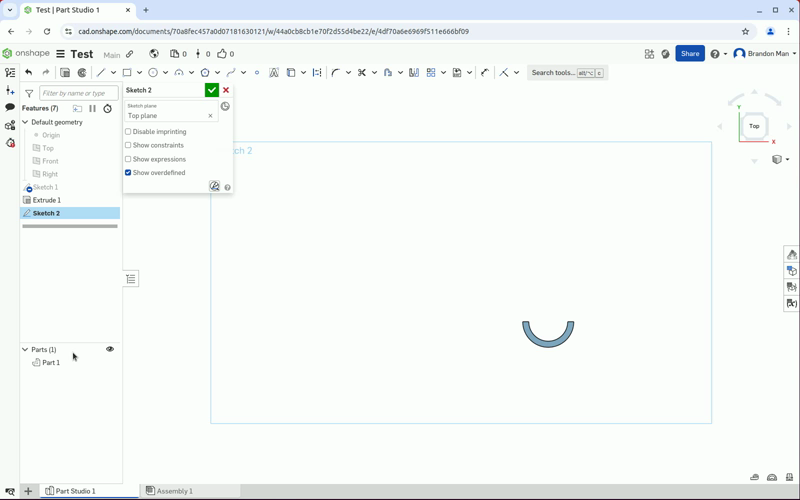
key(y)
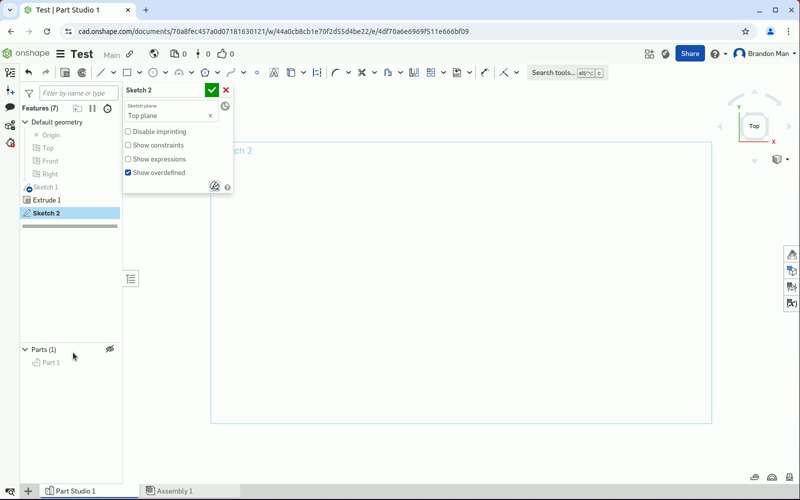
key(a)
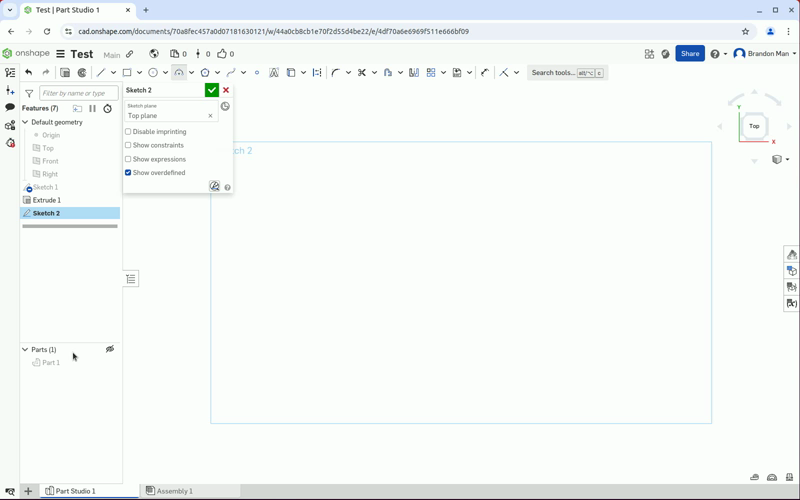
key_down(shift)
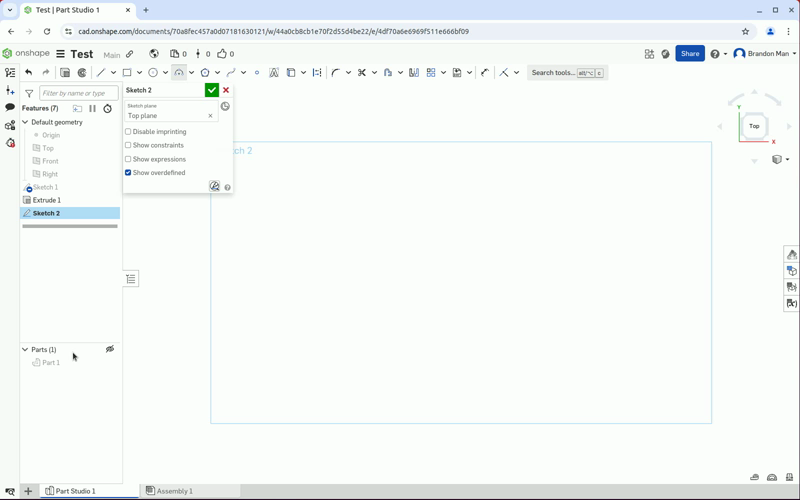
mouse_move(522, 321)
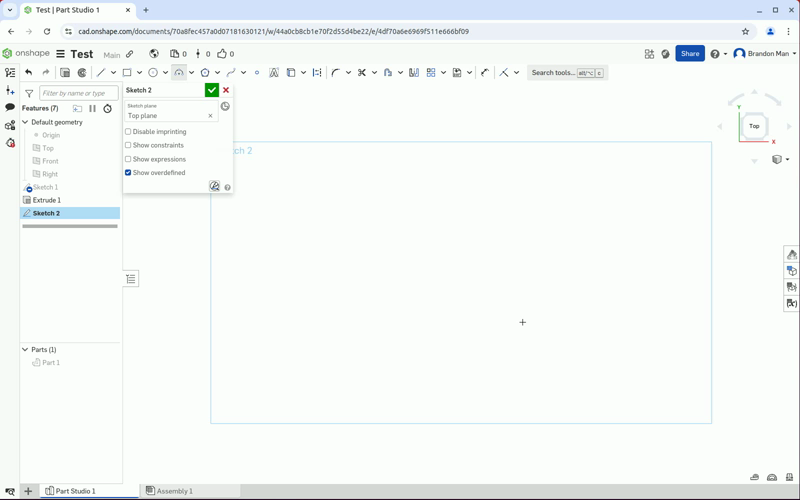
click(522, 321)
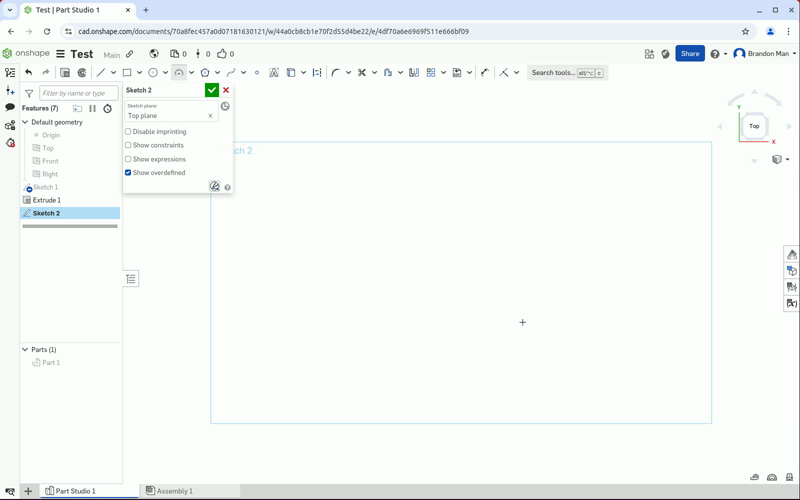
key_up(shift)
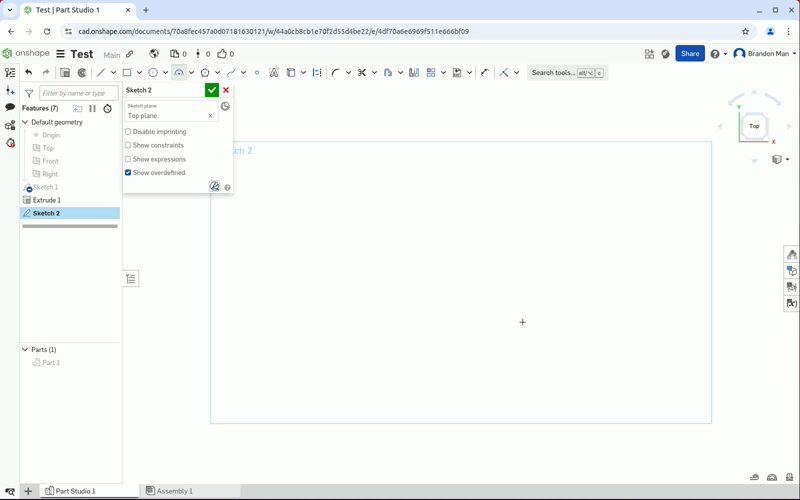
key_down(shift)
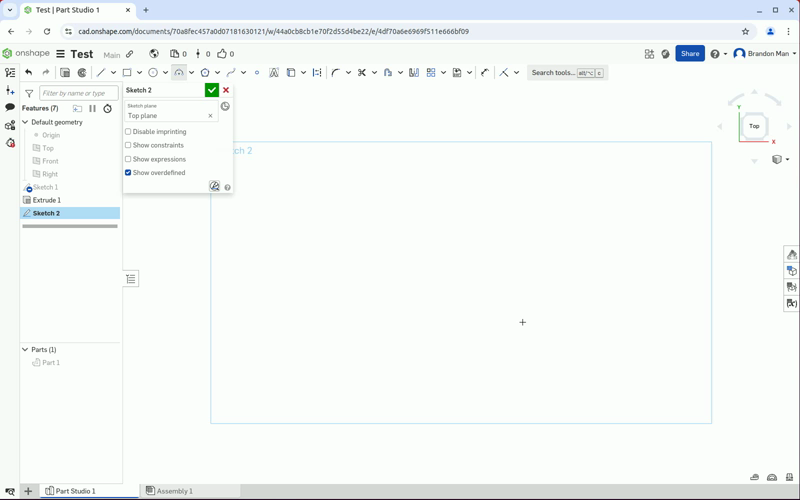
mouse_move(573, 321)
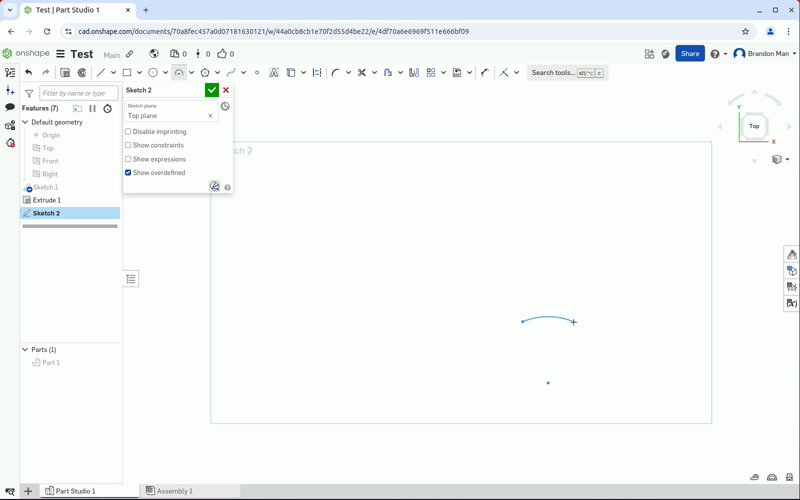
click(573, 321)
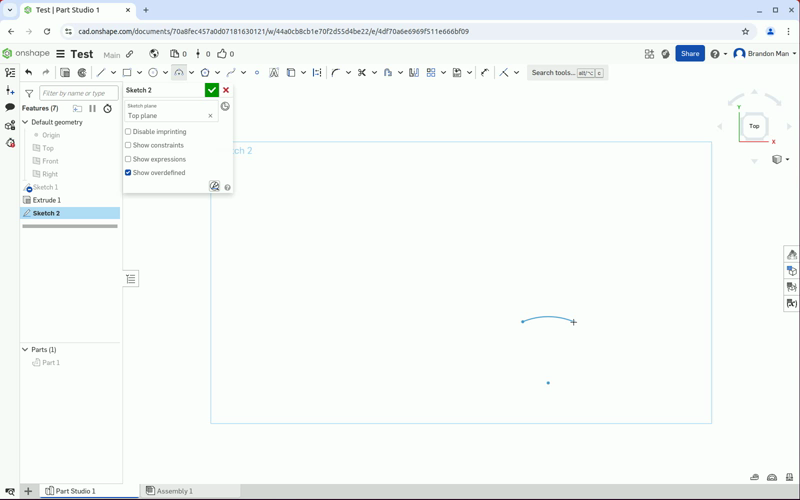
mouse_move(548, 347)
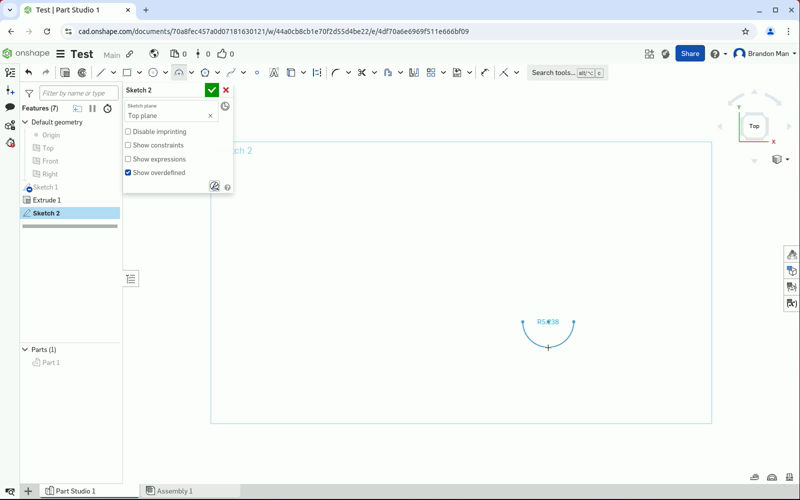
click(548, 347)
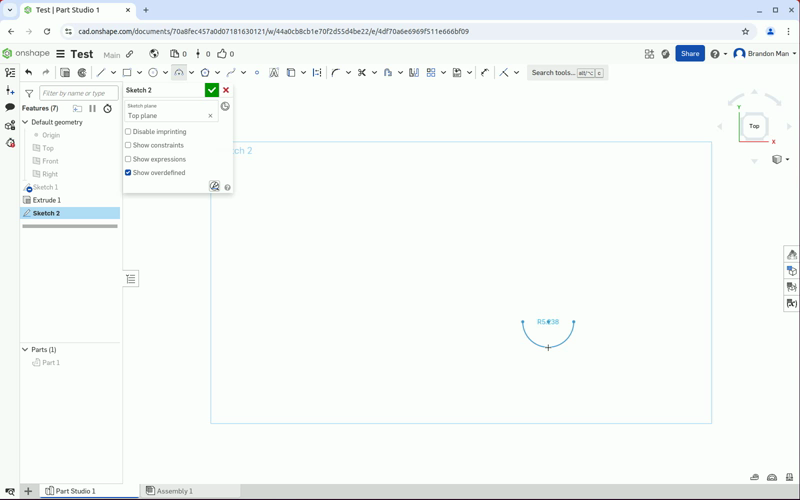
key_up(shift)
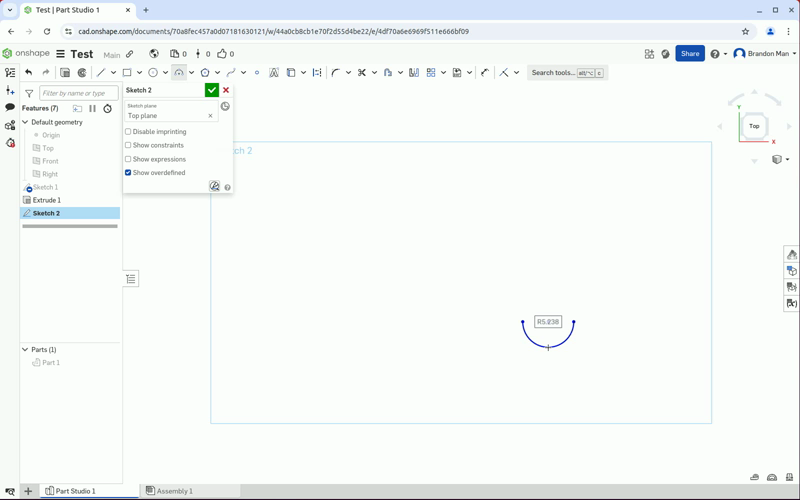
key(esc)
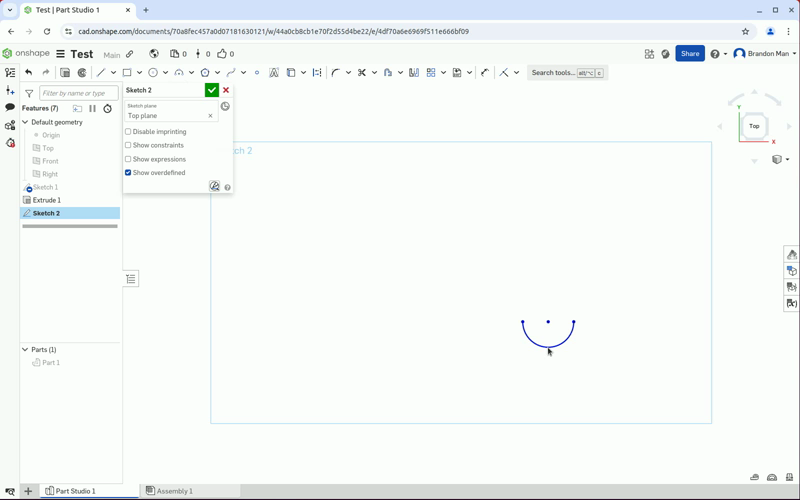
key(l)
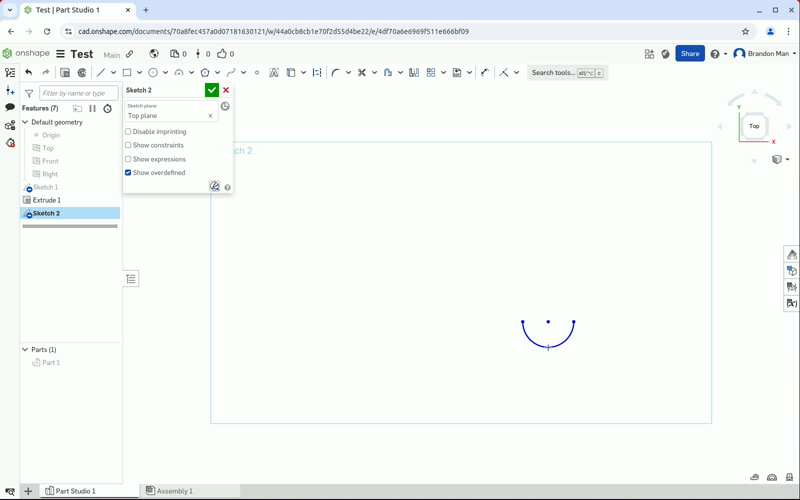
mouse_move(573, 321)
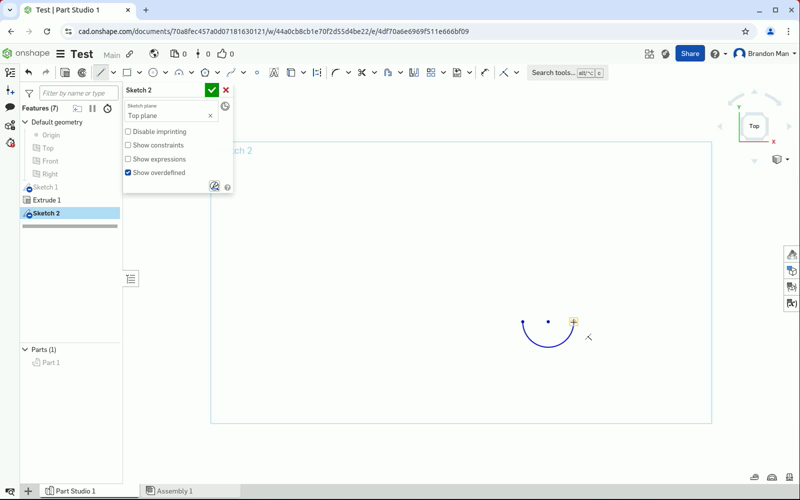
click(573, 321)
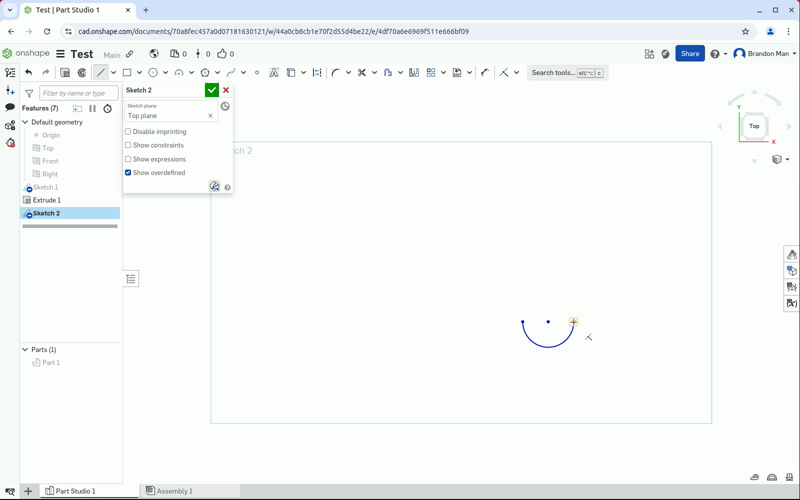
key_down(shift)
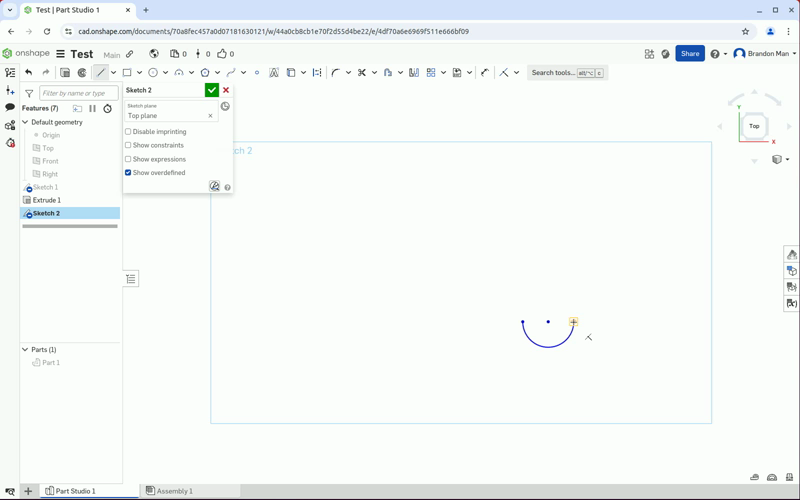
mouse_move(589, 321)
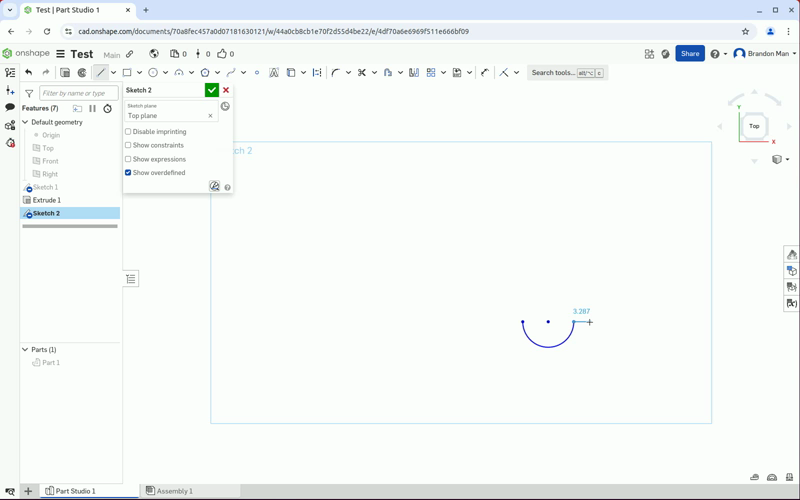
mouse_move(567, 321)
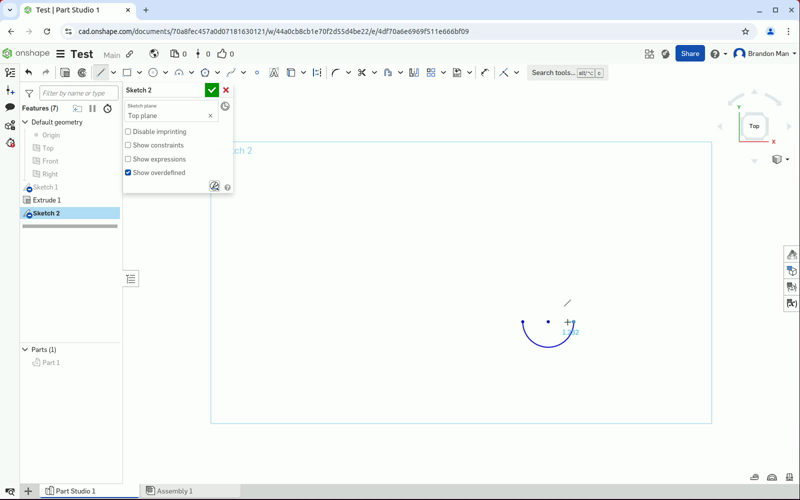
scroll(6)
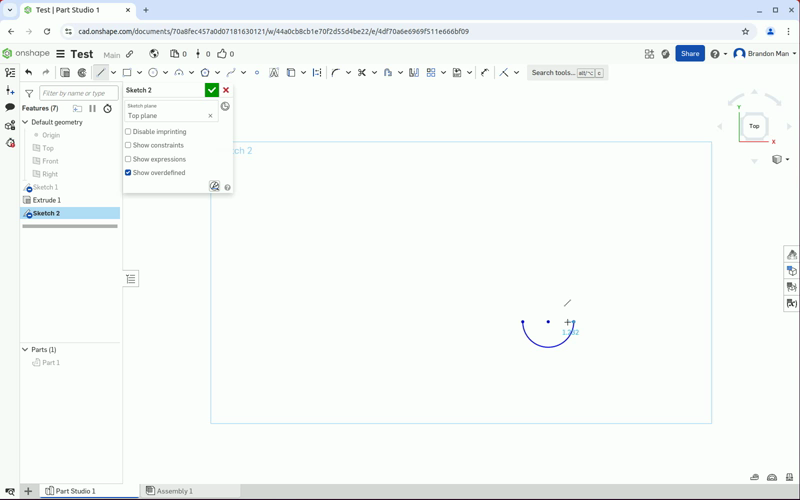
scroll(6)
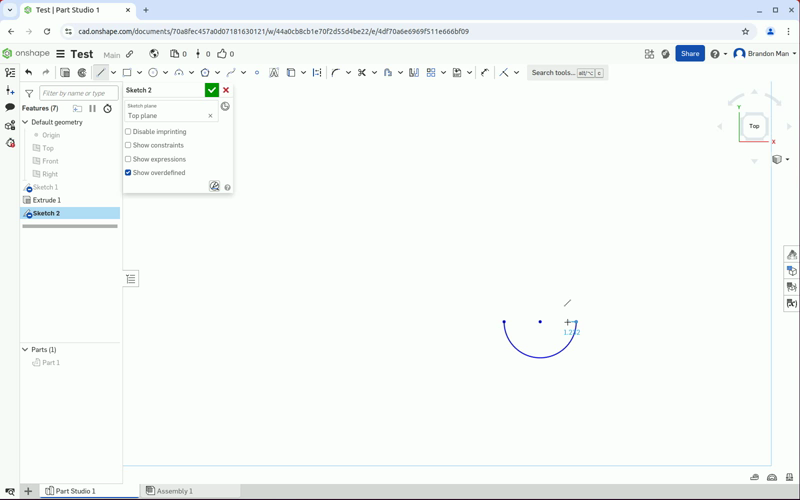
scroll(6)
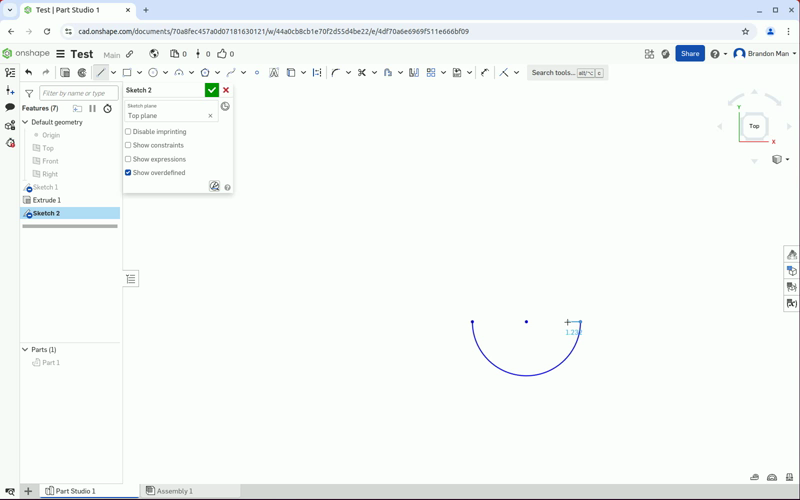
scroll(6)
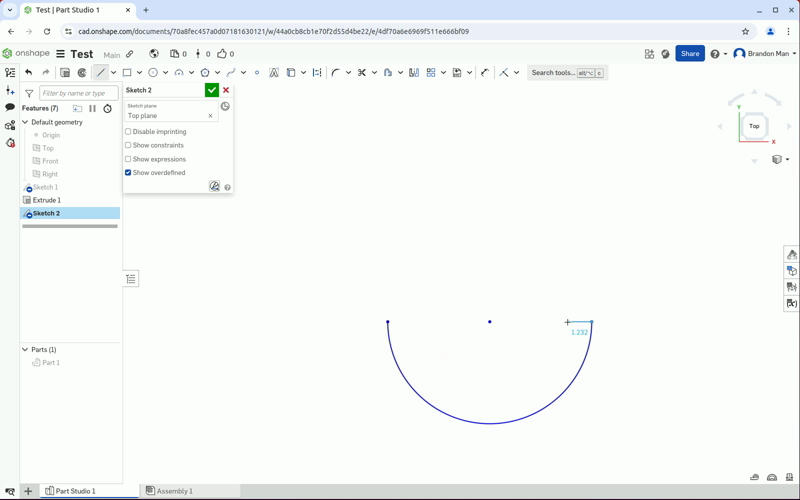
scroll(6)
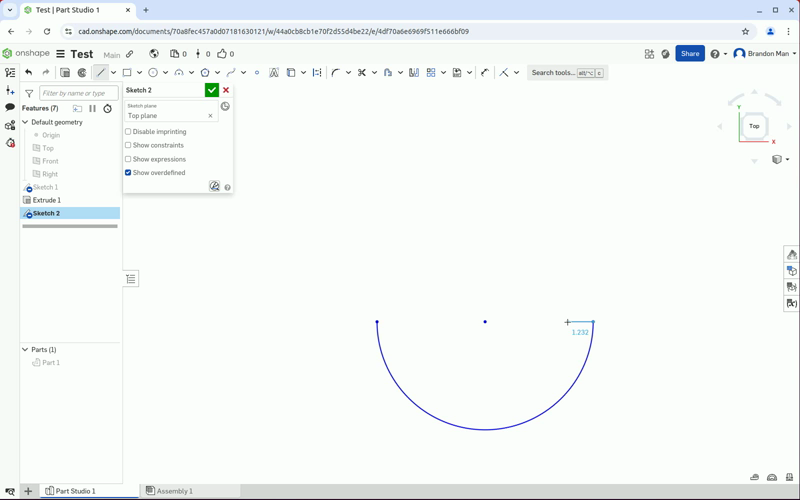
scroll(6)
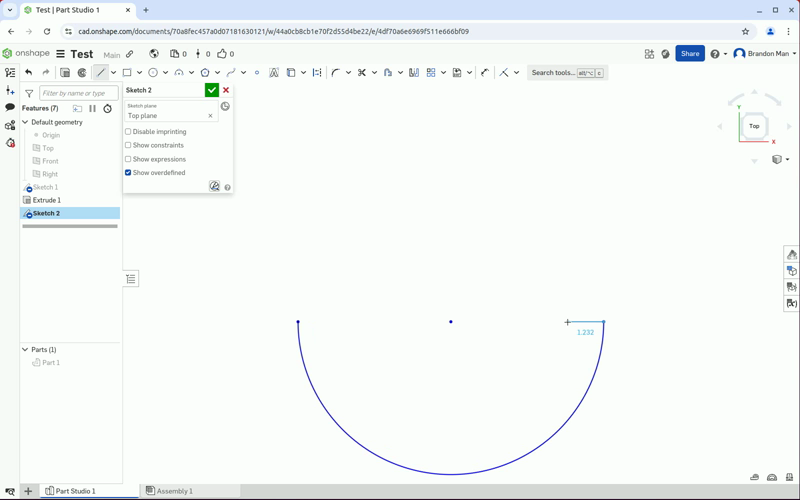
scroll(6)
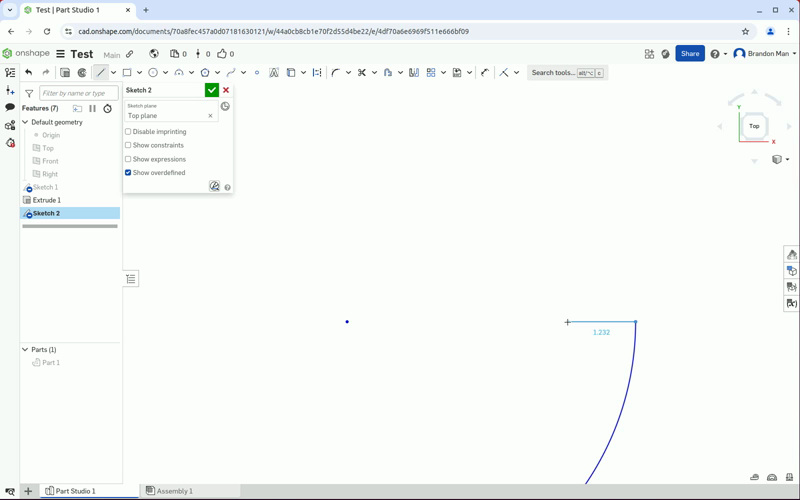
click(567, 321)
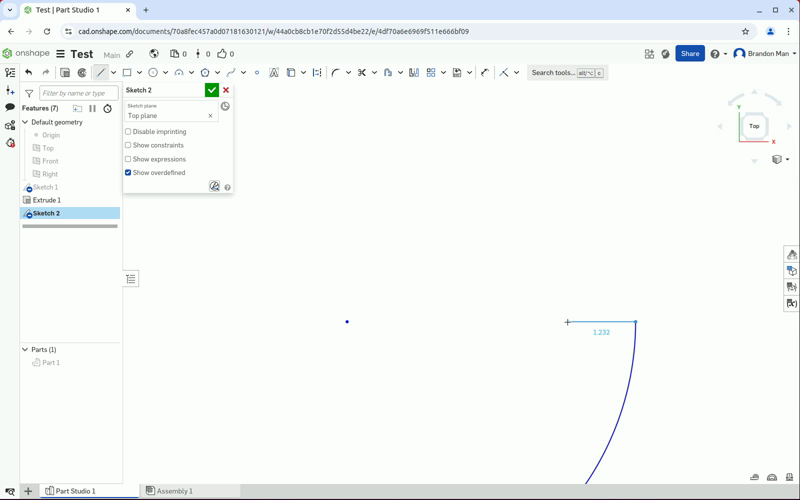
scroll(-6)
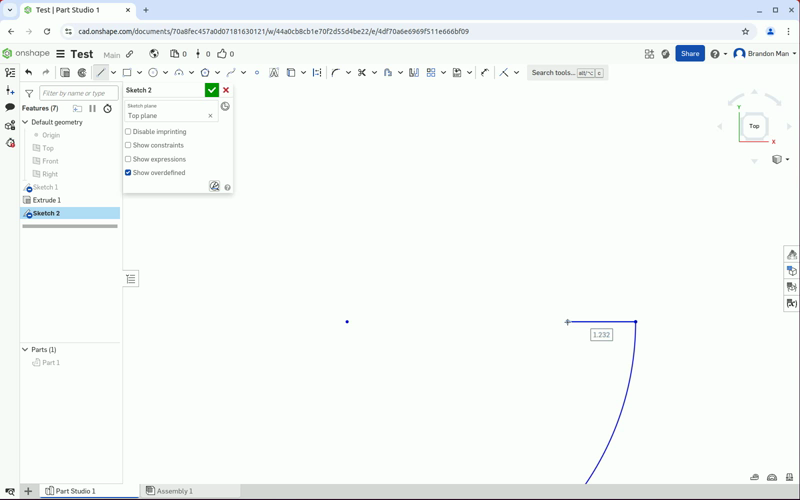
scroll(-6)
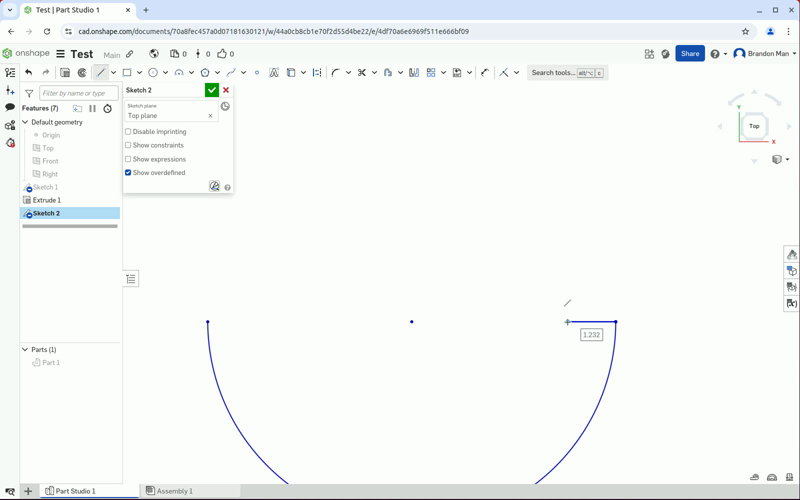
scroll(-6)
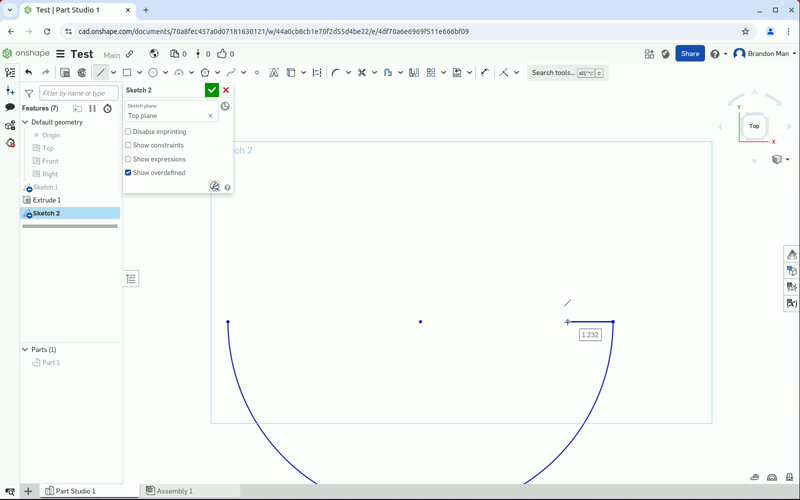
scroll(-6)
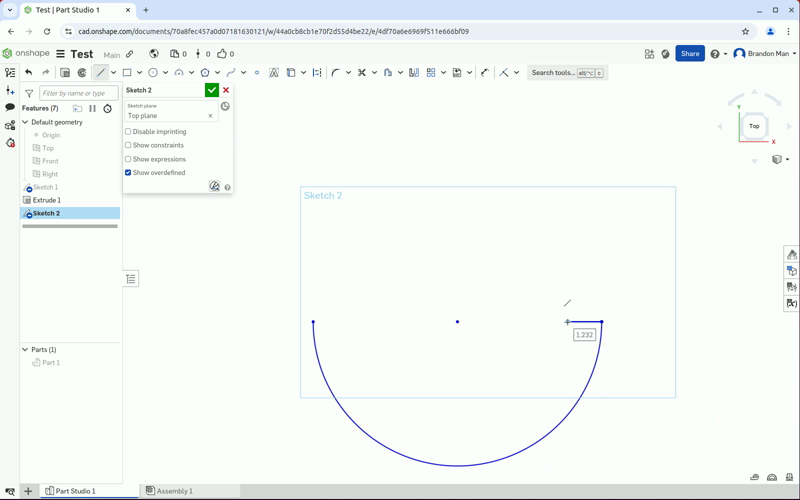
scroll(-6)
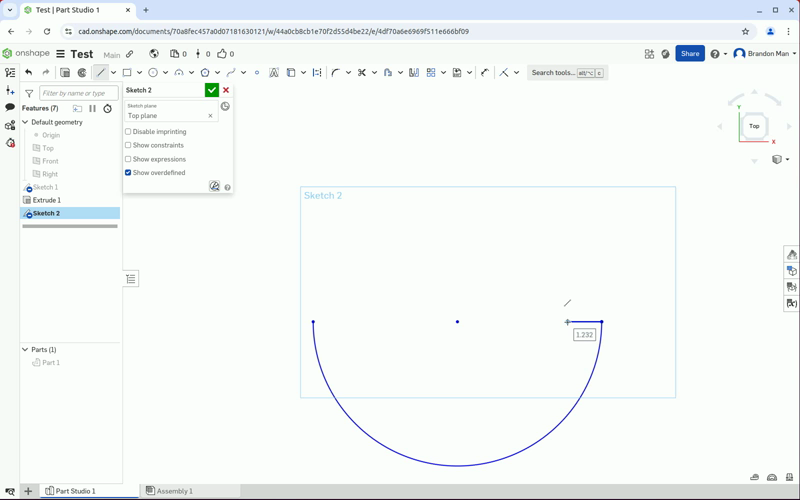
scroll(-6)
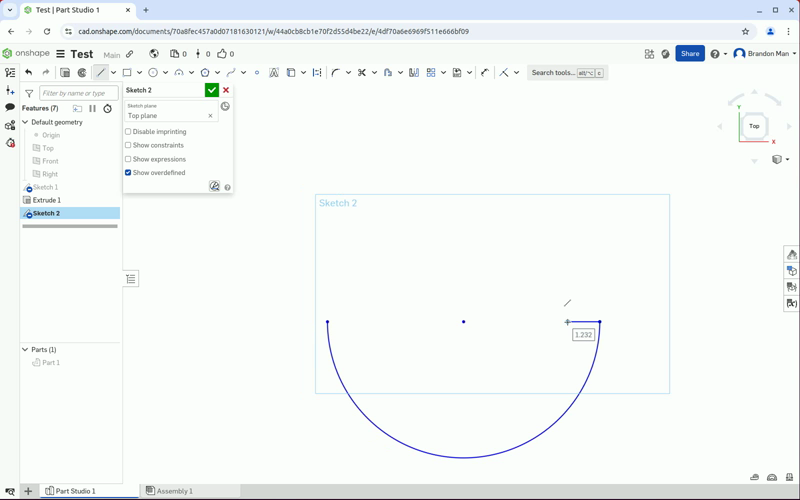
scroll(-6)
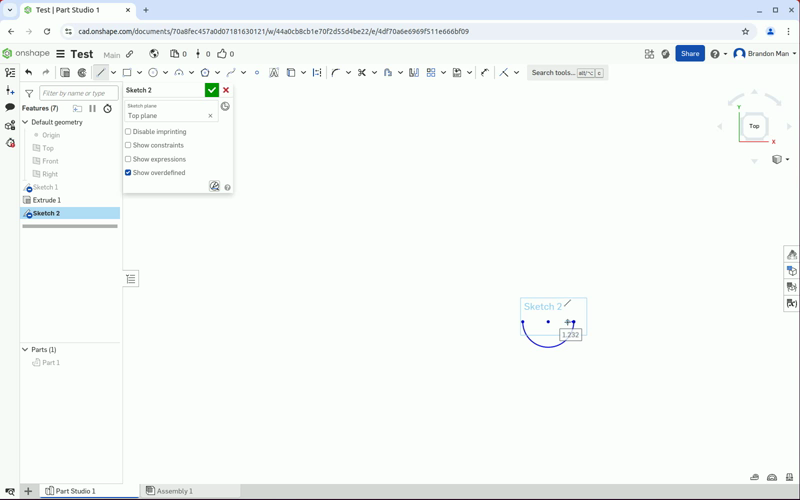
key_up(shift)
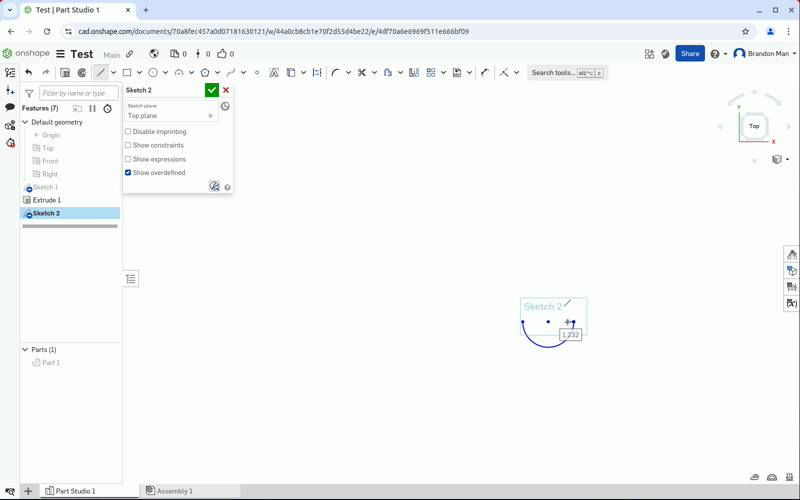
key(esc)
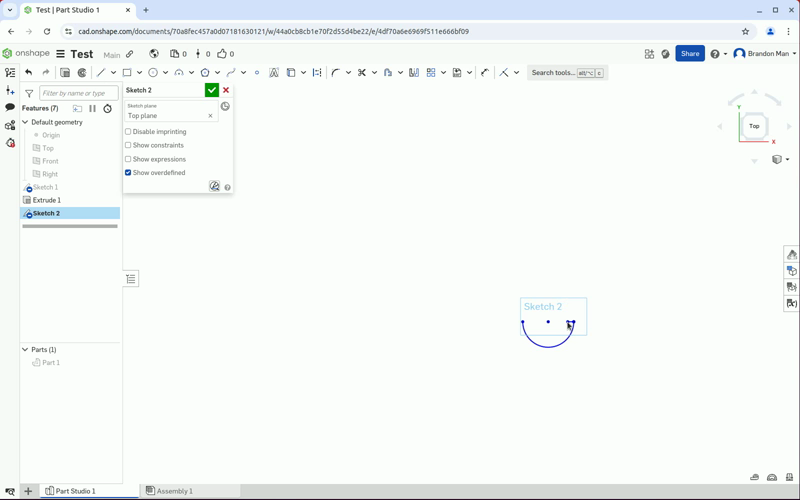
key(a)
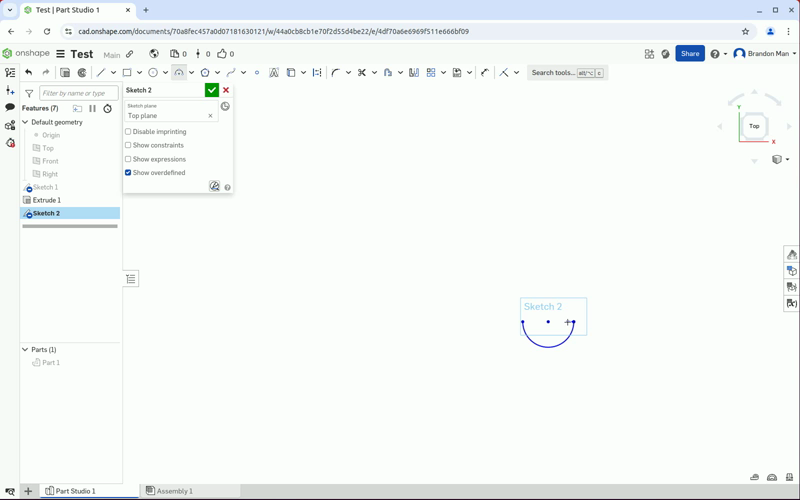
mouse_move(567, 321)
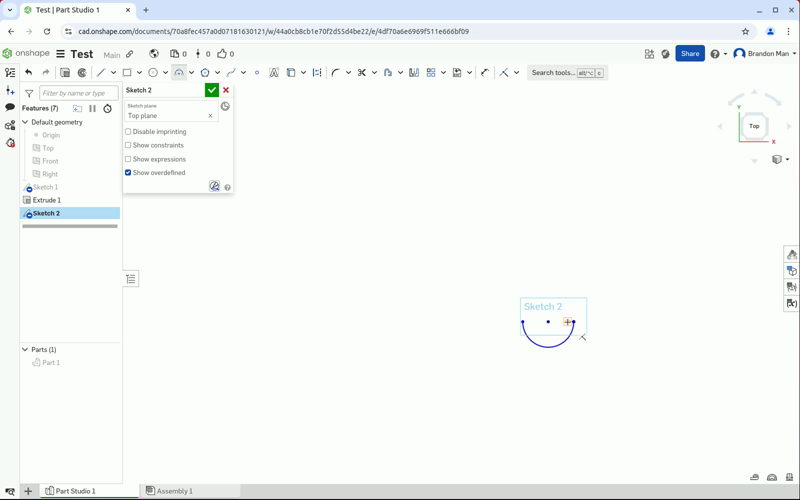
click(567, 321)
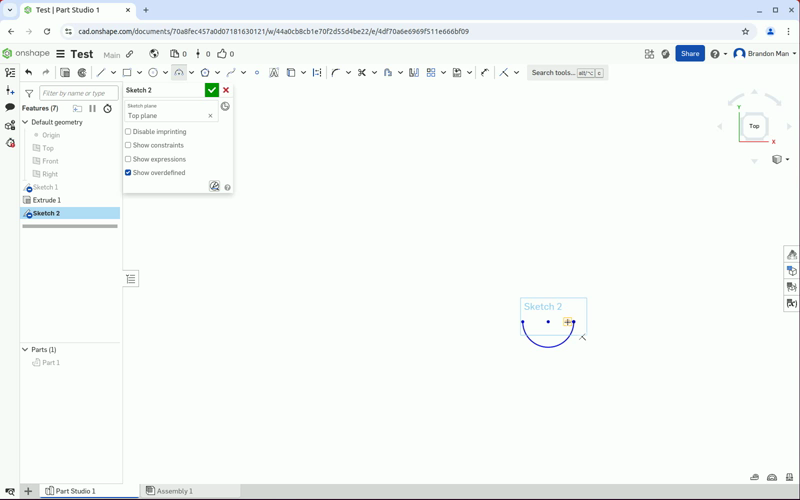
key_down(shift)
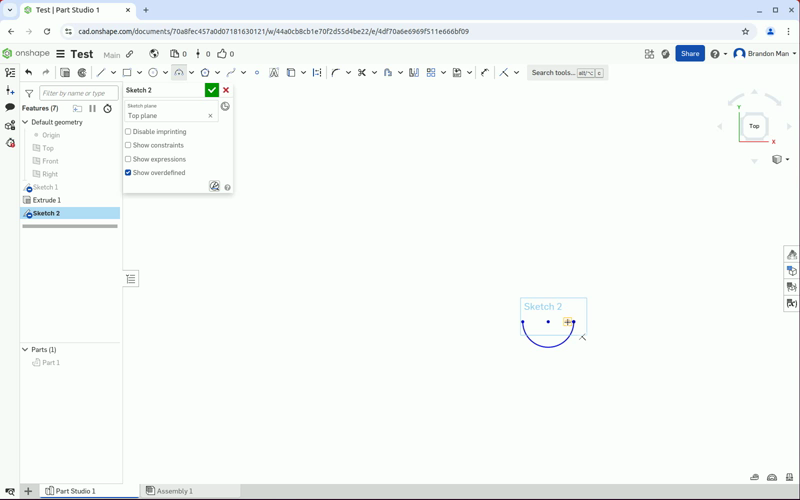
mouse_move(528, 321)
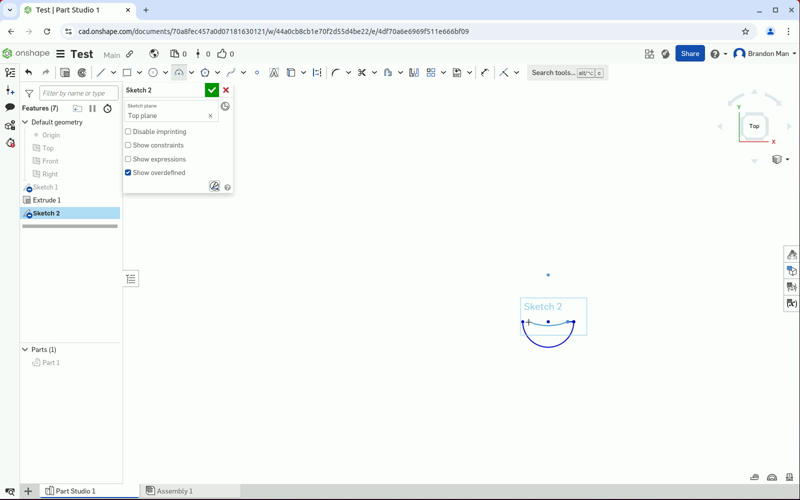
click(528, 321)
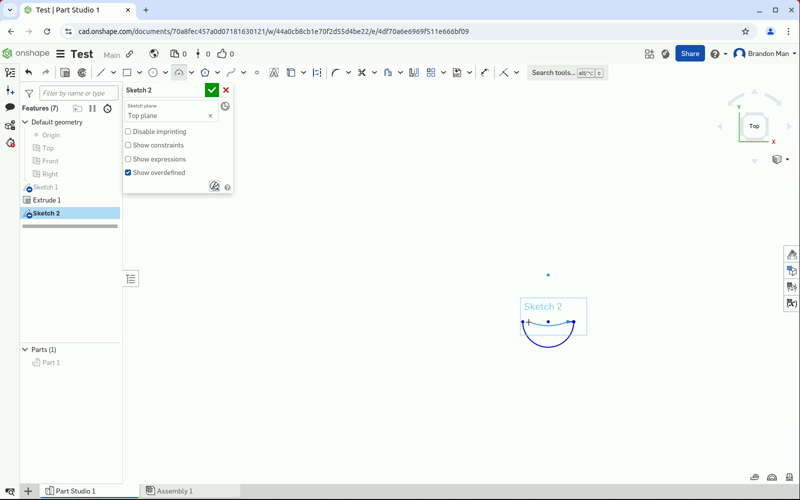
mouse_move(548, 341)
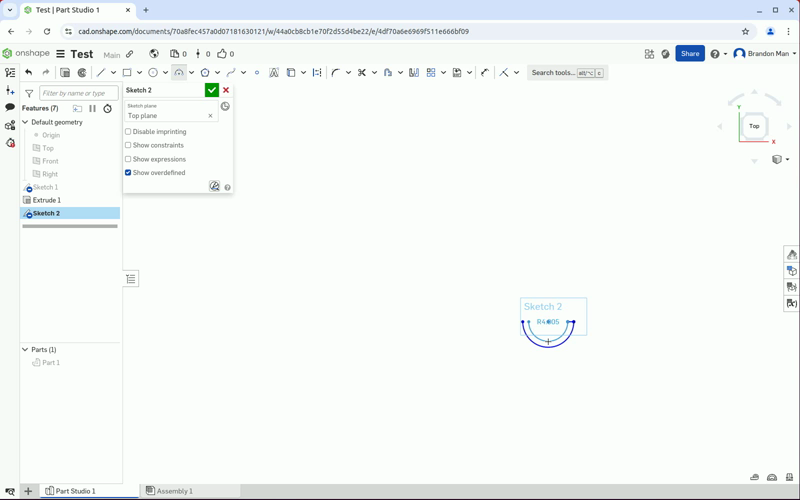
click(548, 341)
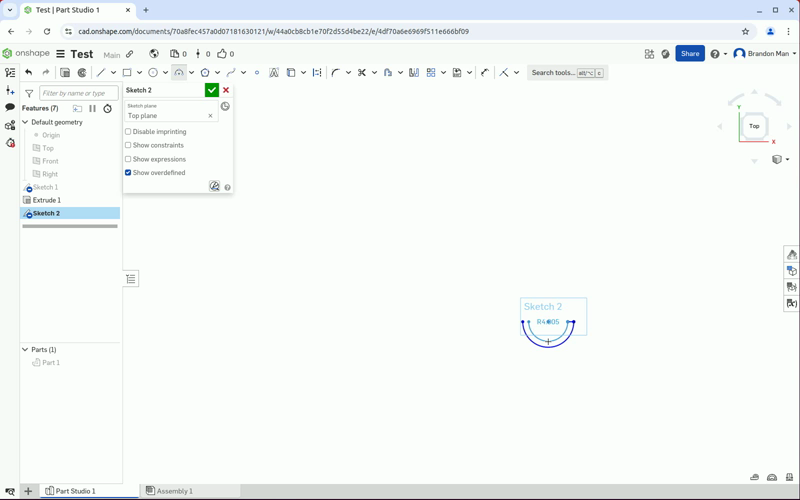
key_up(shift)
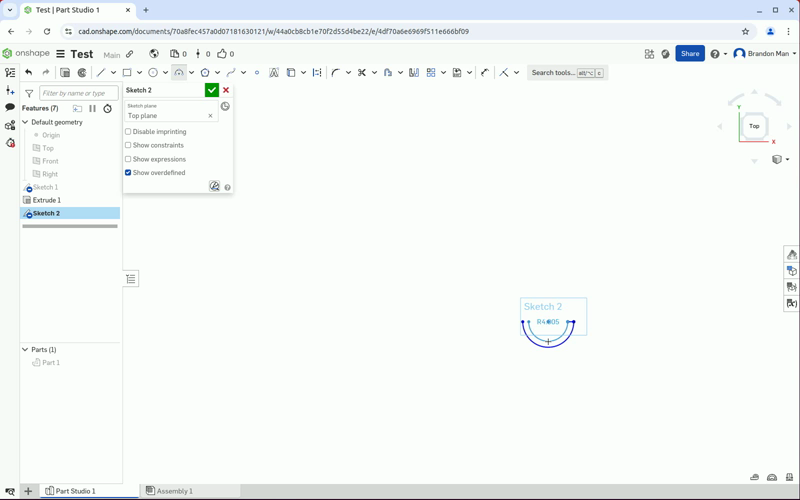
key(esc)
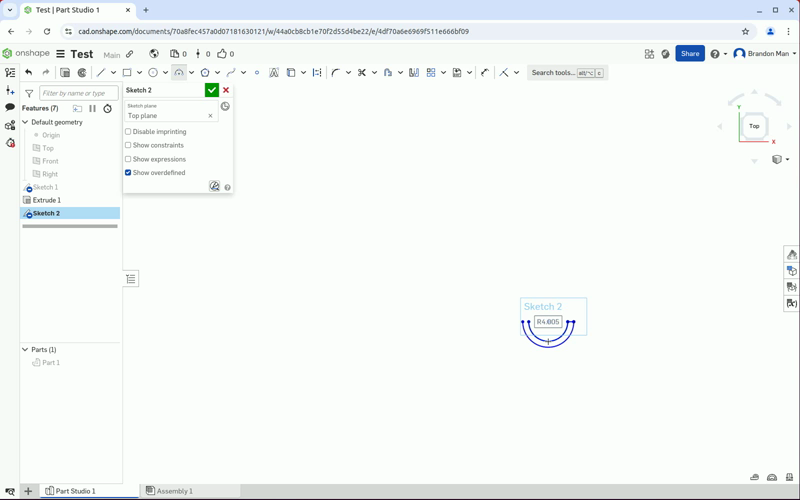
key(l)
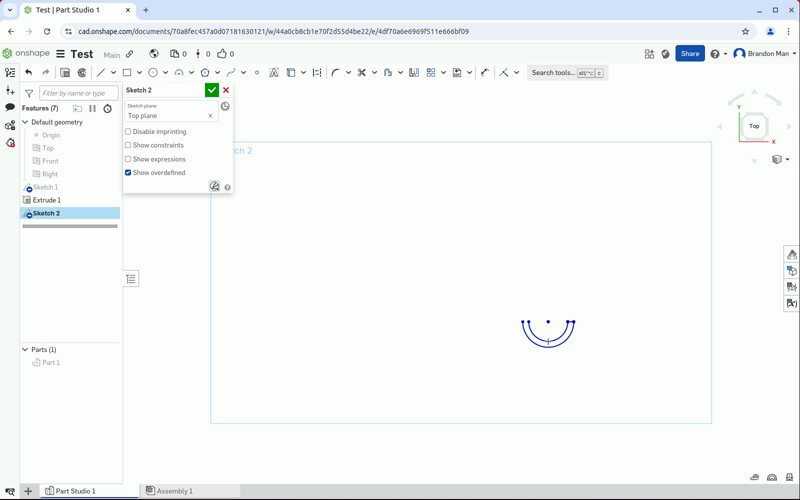
mouse_move(528, 321)
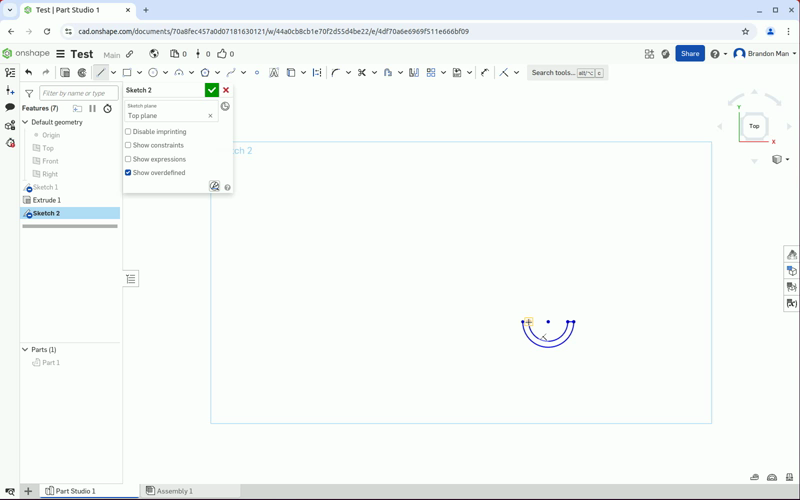
click(528, 321)
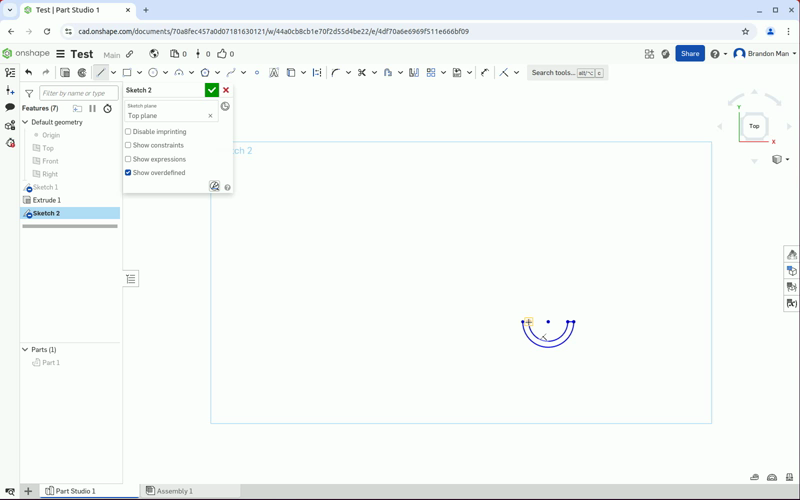
mouse_move(558, 321)
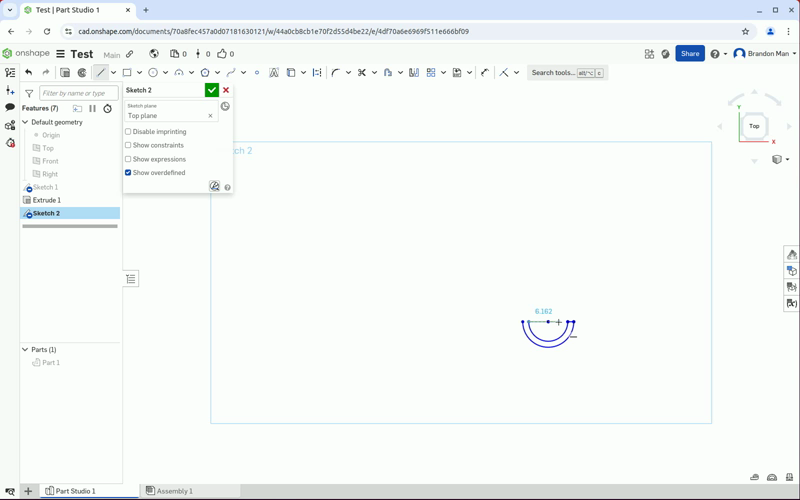
key_down(shift)
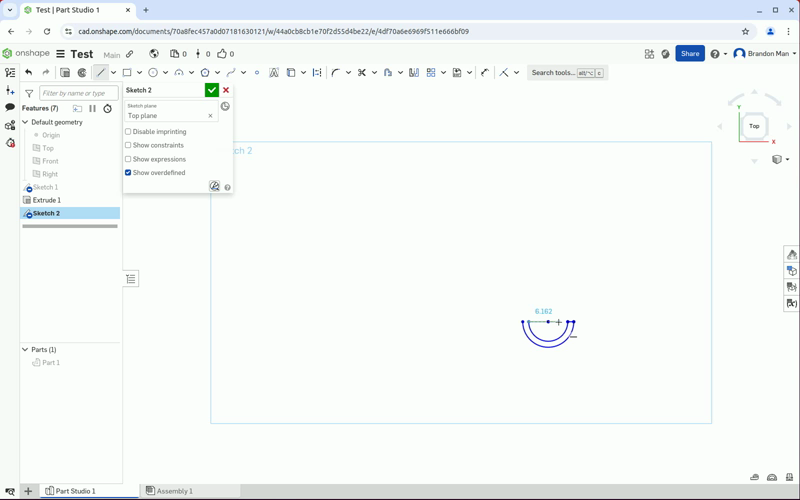
mouse_move(522, 321)
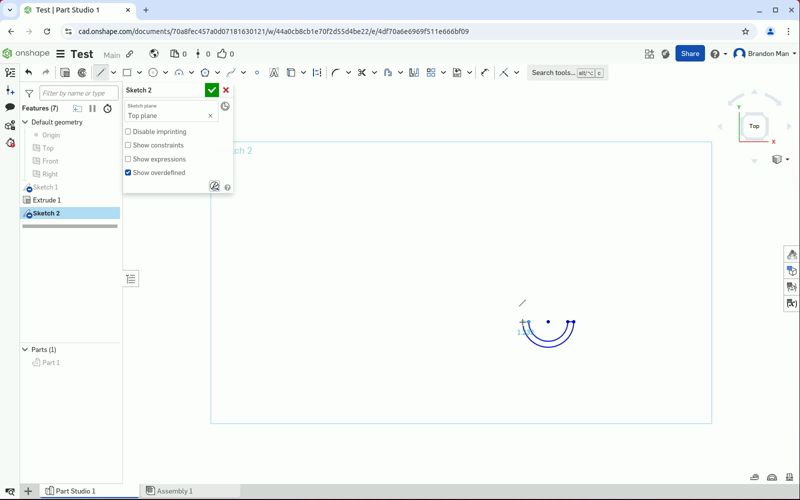
scroll(6)
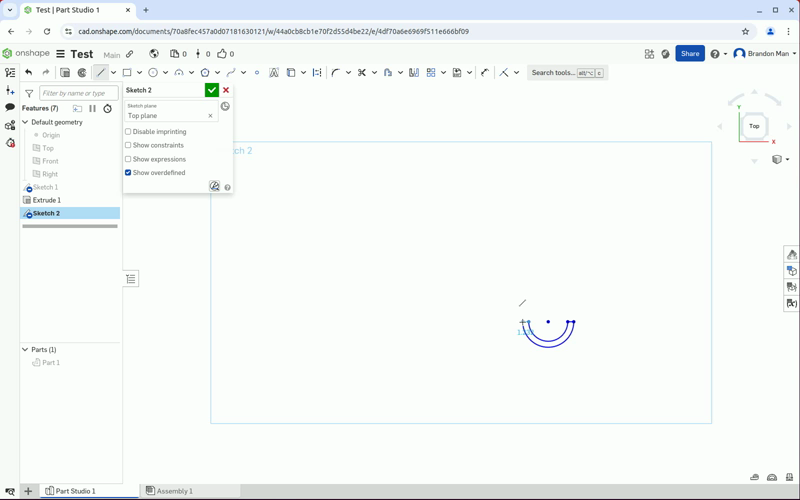
scroll(6)
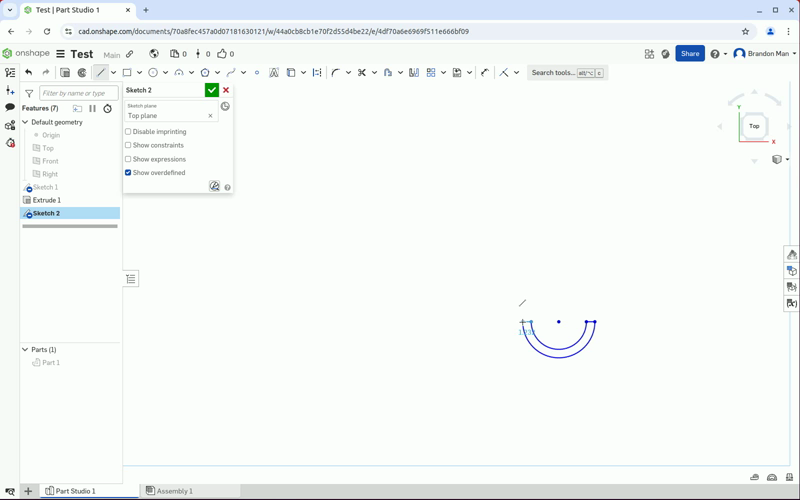
scroll(6)
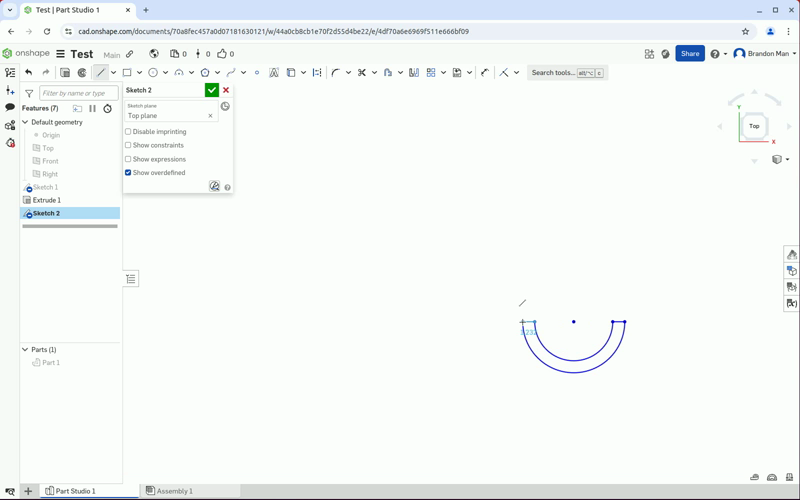
scroll(6)
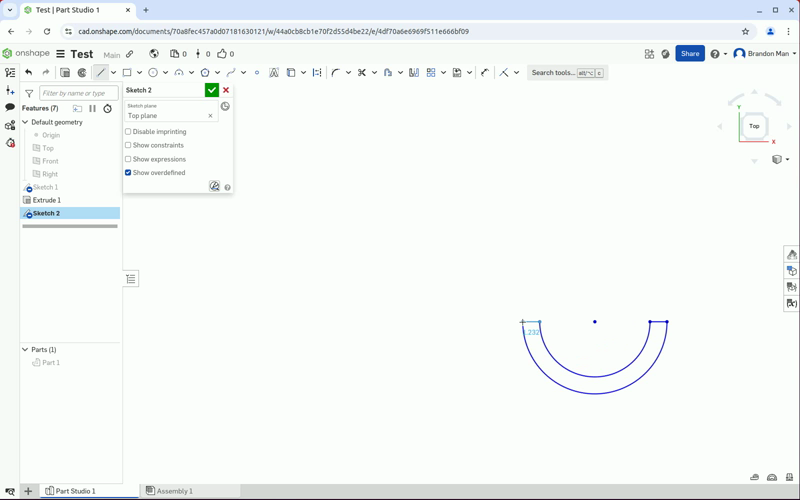
scroll(6)
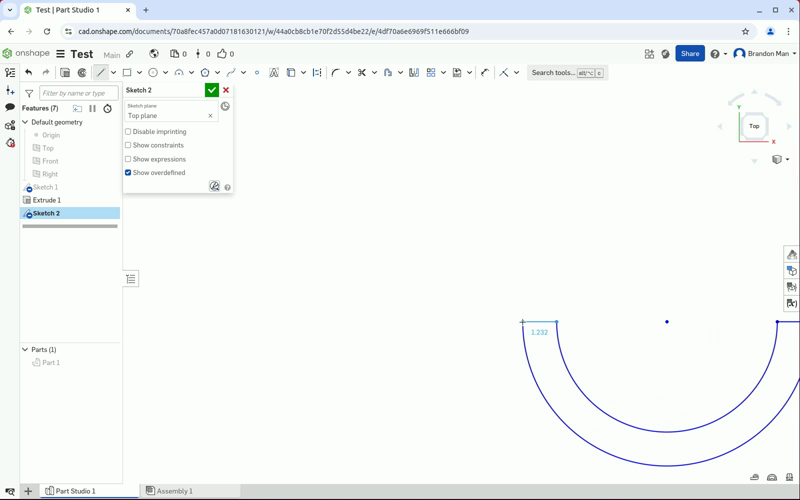
scroll(6)
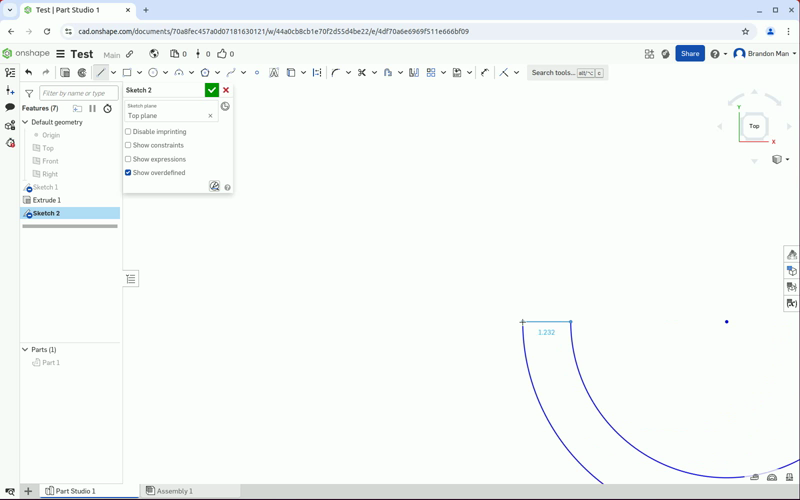
scroll(6)
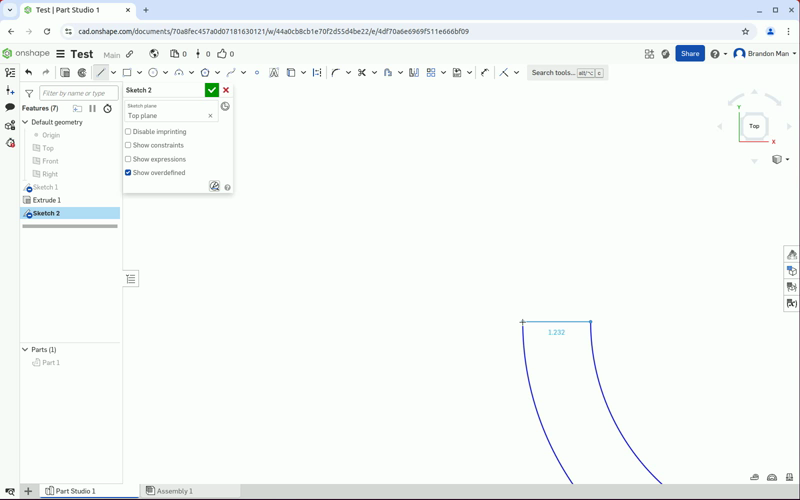
key_up(shift)
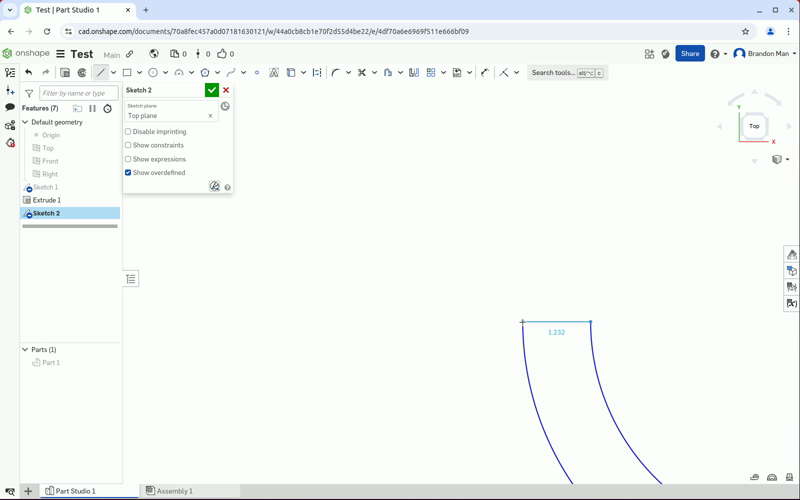
click(522, 321)
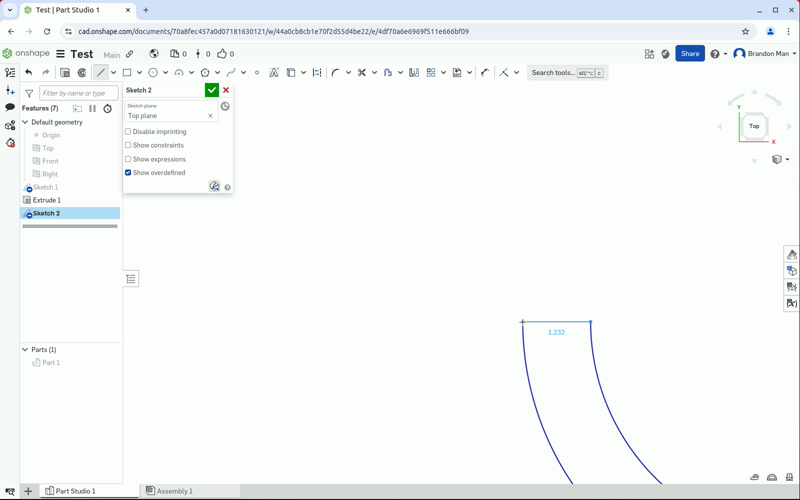
scroll(-6)
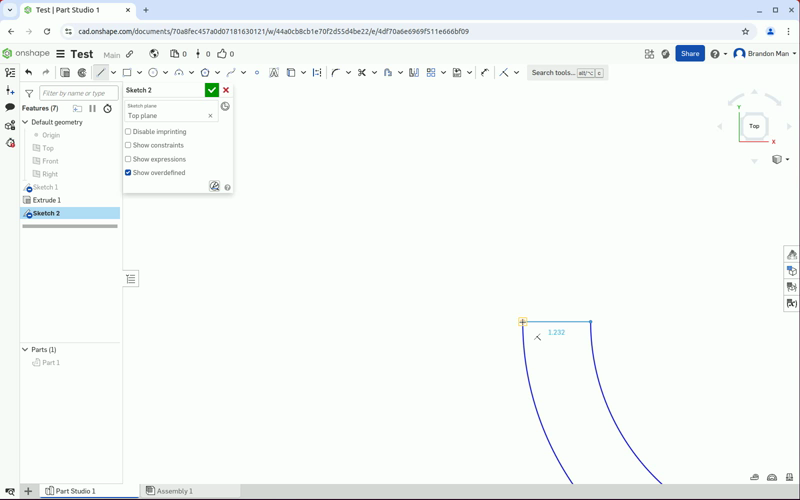
scroll(-6)
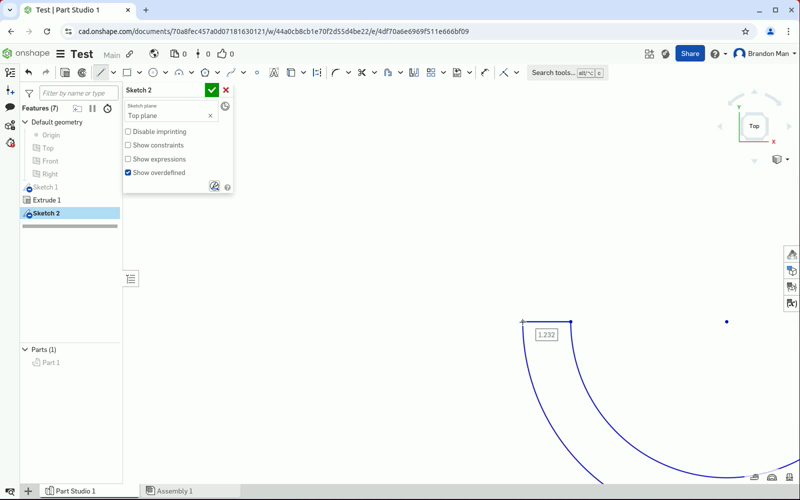
scroll(-6)
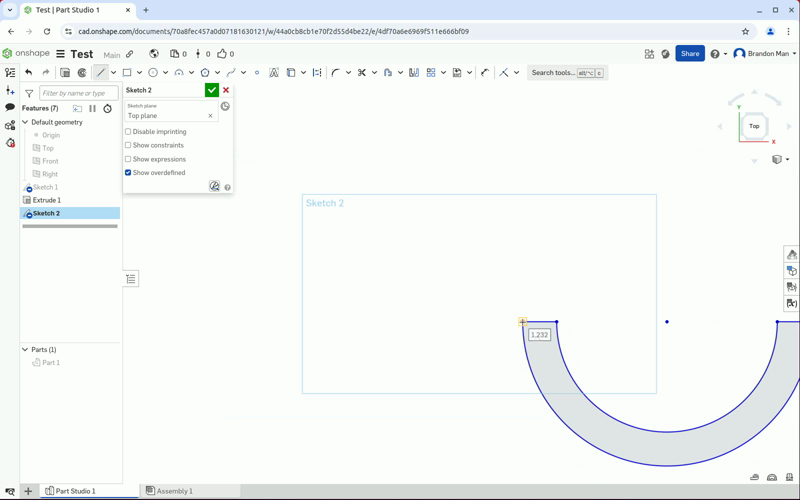
scroll(-6)
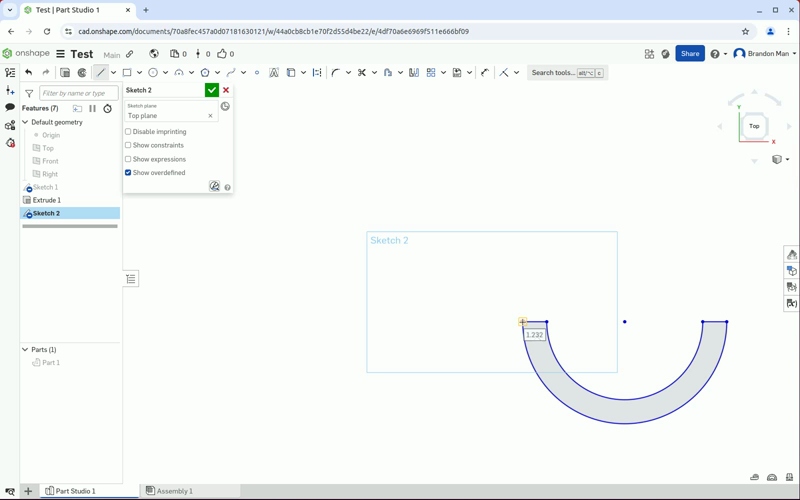
scroll(-6)
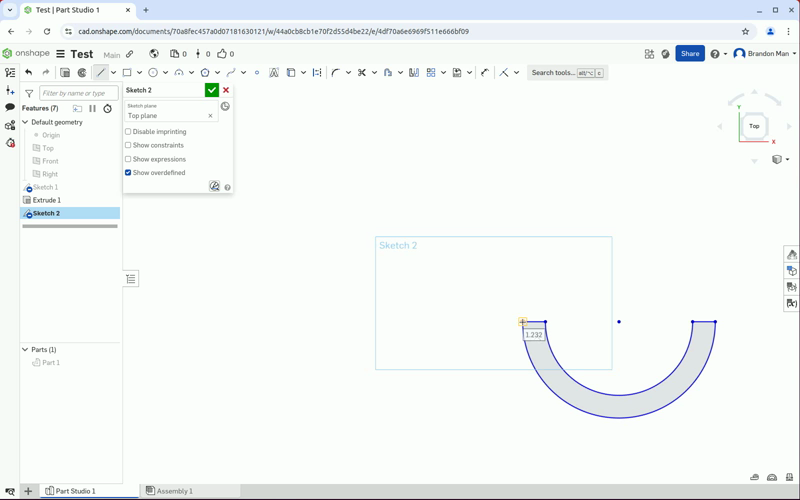
scroll(-6)
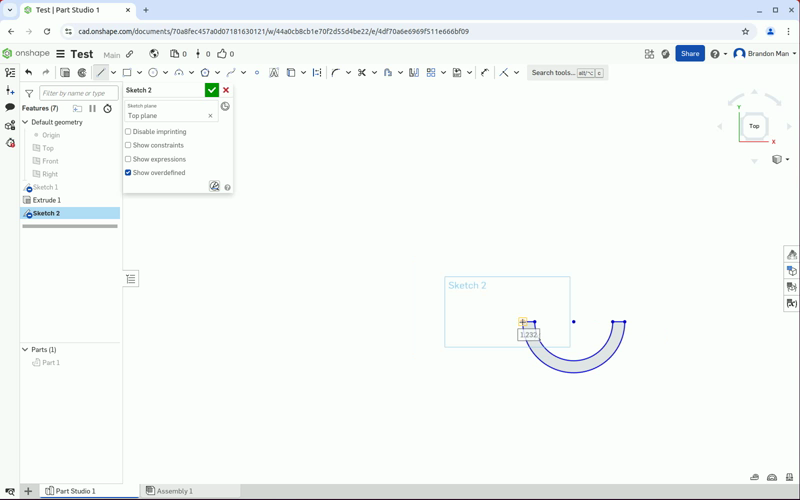
scroll(-6)
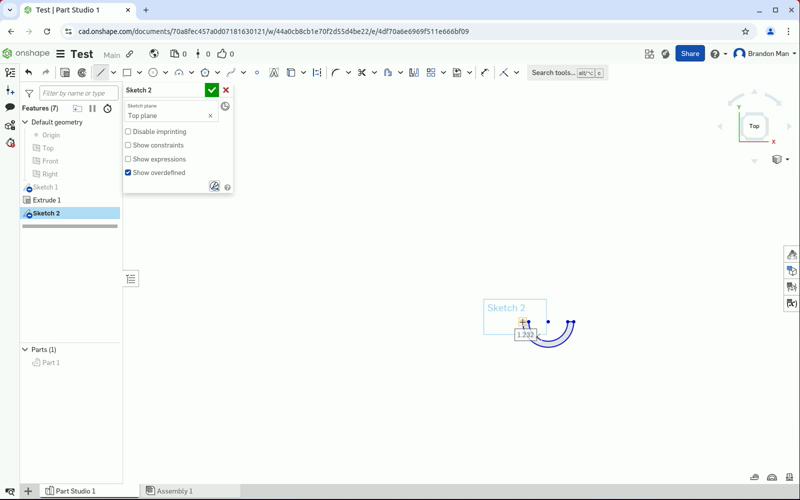
key(esc)
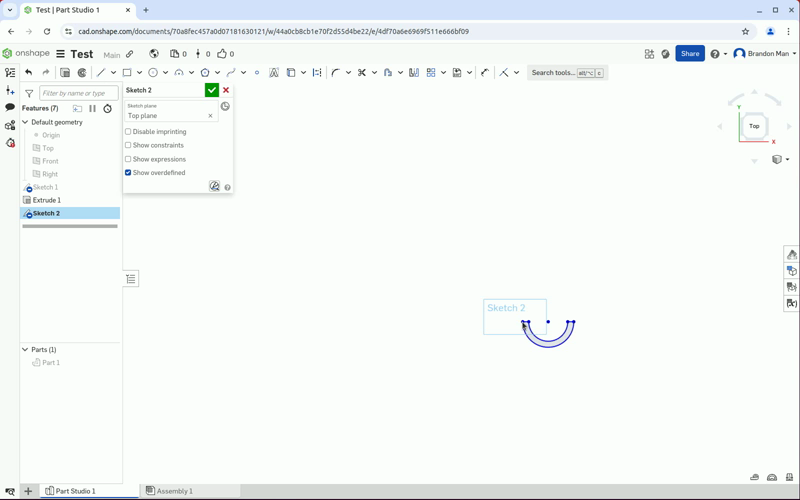
mouse_move(562, 341)
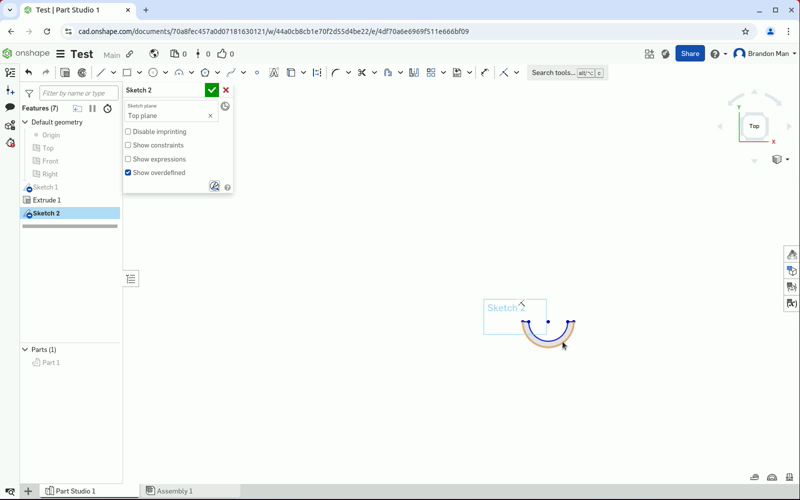
scroll(6)
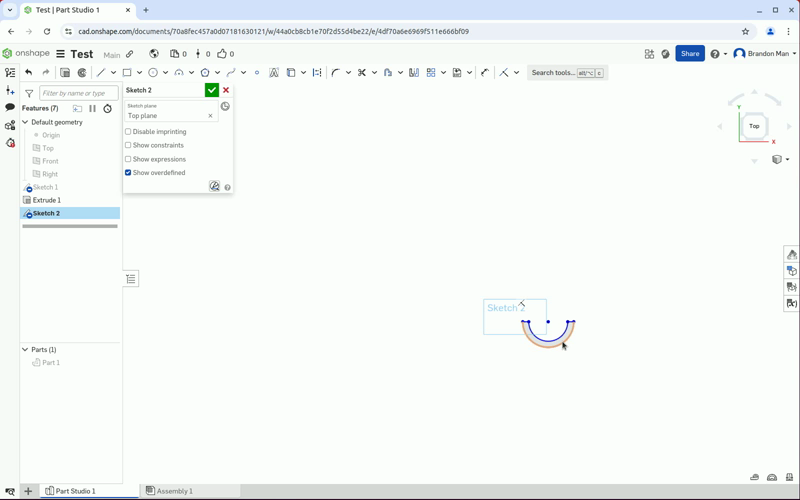
scroll(6)
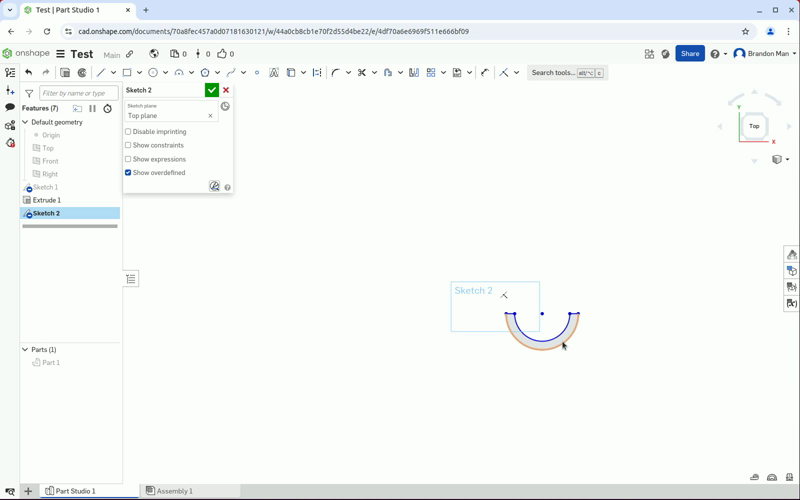
scroll(6)
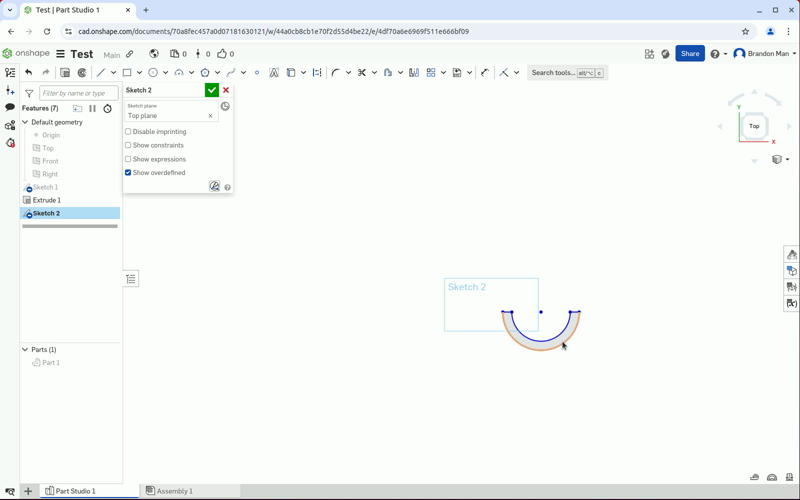
scroll(6)
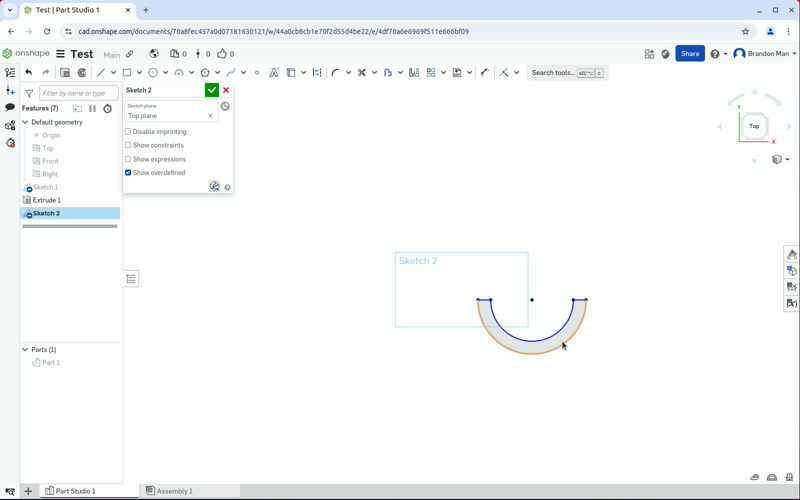
scroll(6)
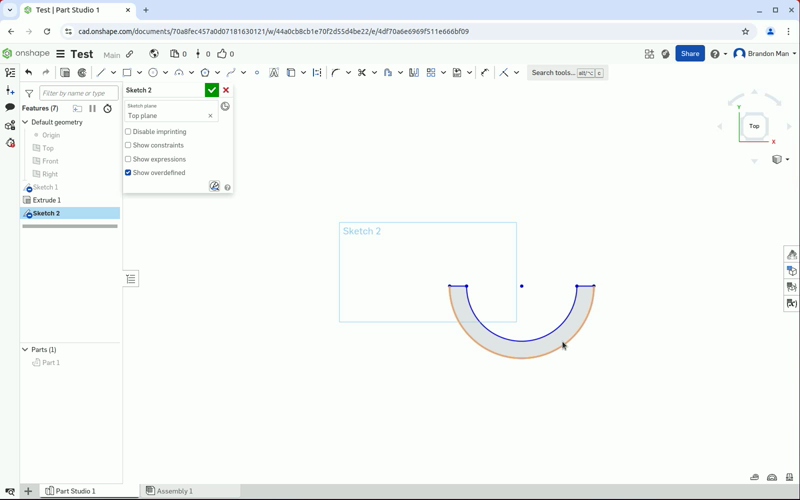
scroll(6)
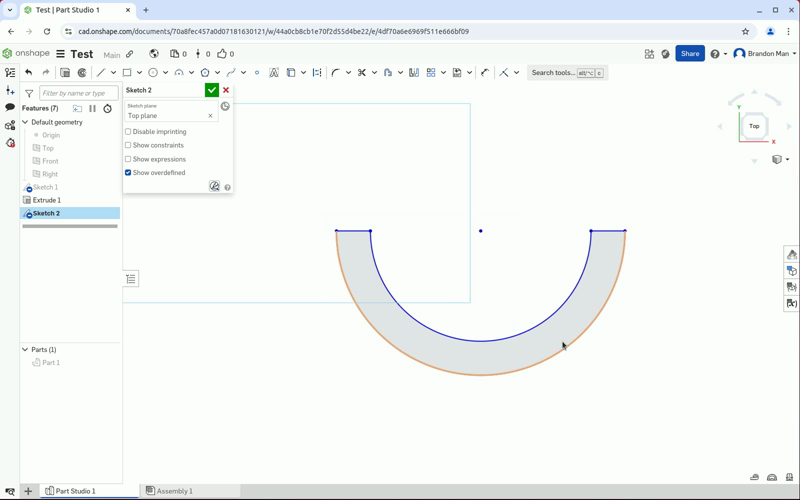
scroll(6)
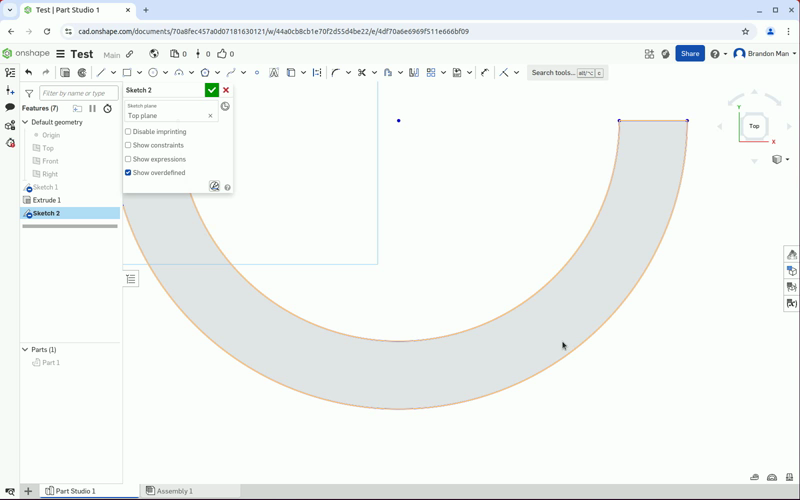
click(562, 341)
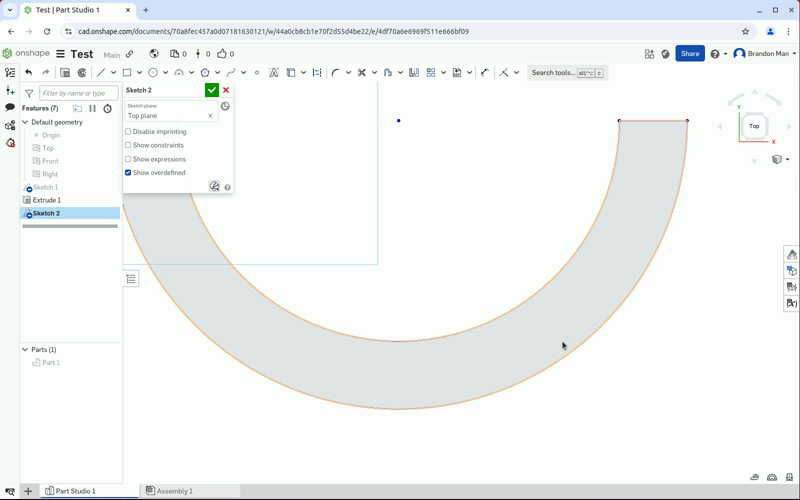
scroll(-6)
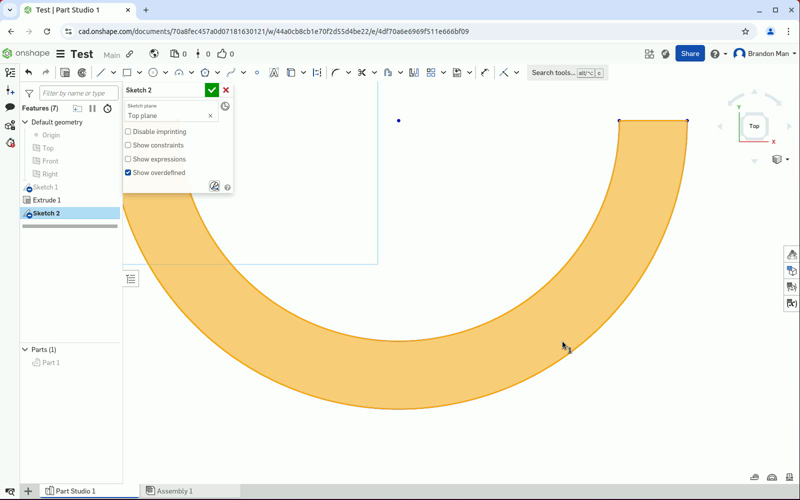
scroll(-6)
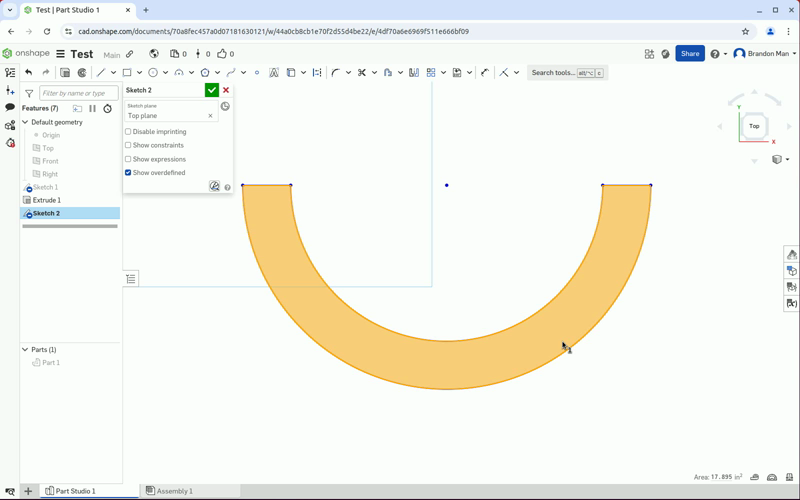
scroll(-6)
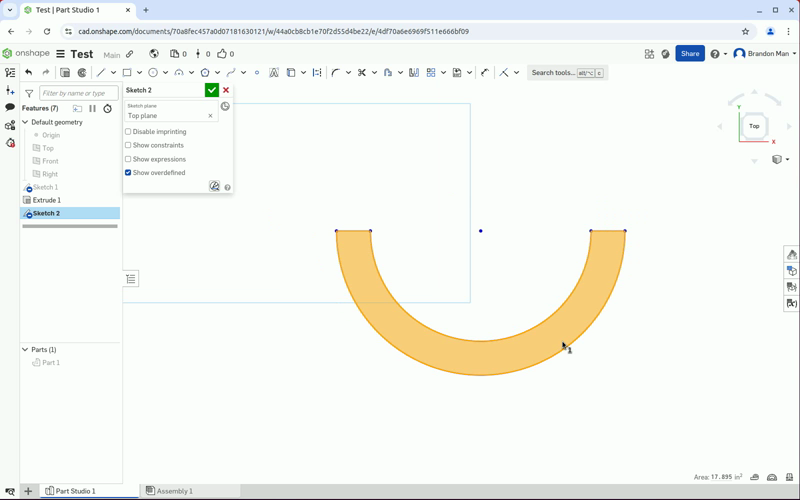
scroll(-6)
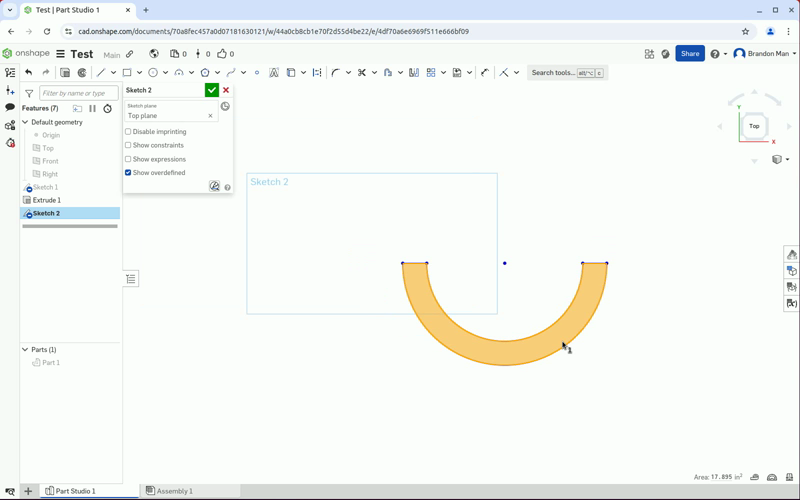
scroll(-6)
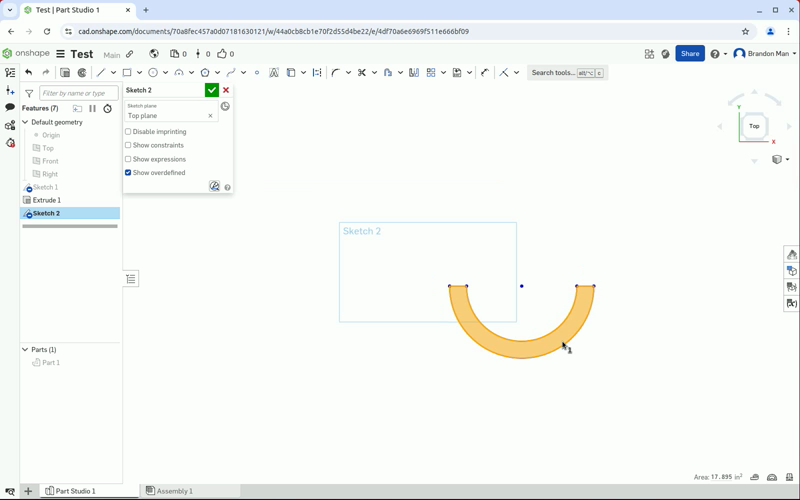
scroll(-6)
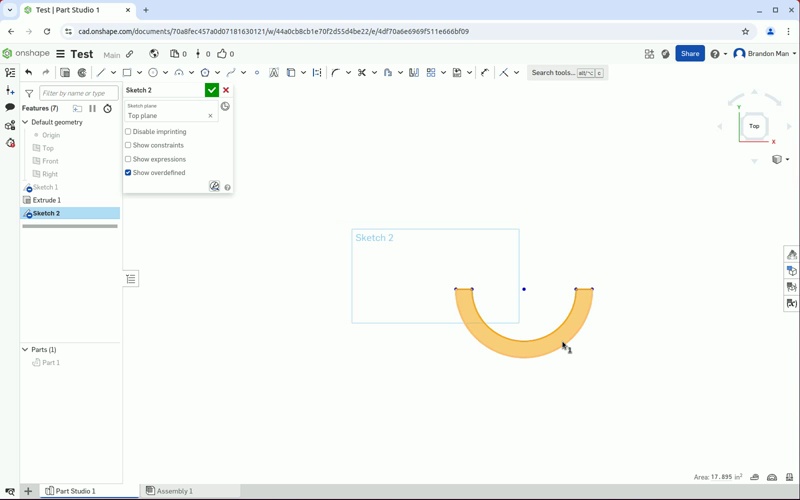
scroll(-6)
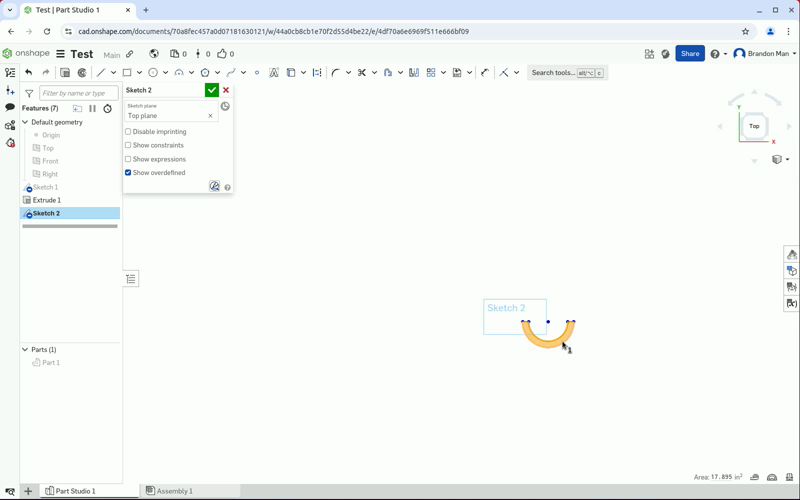
mouse_move(73, 352)
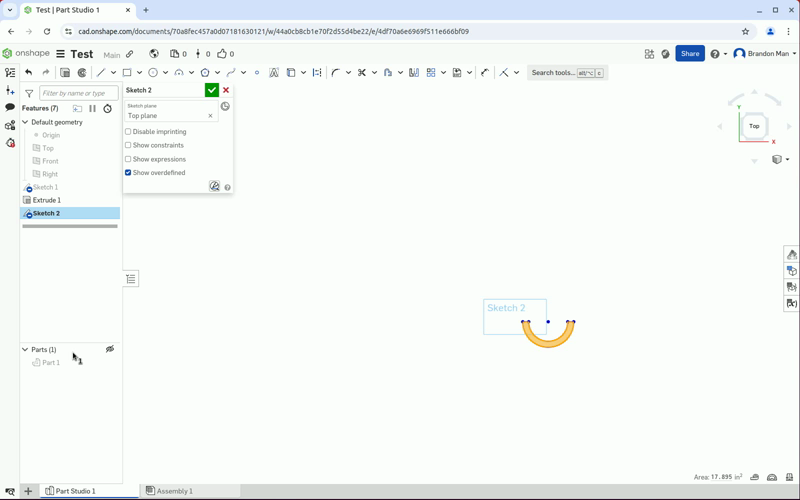
key(shift+y)
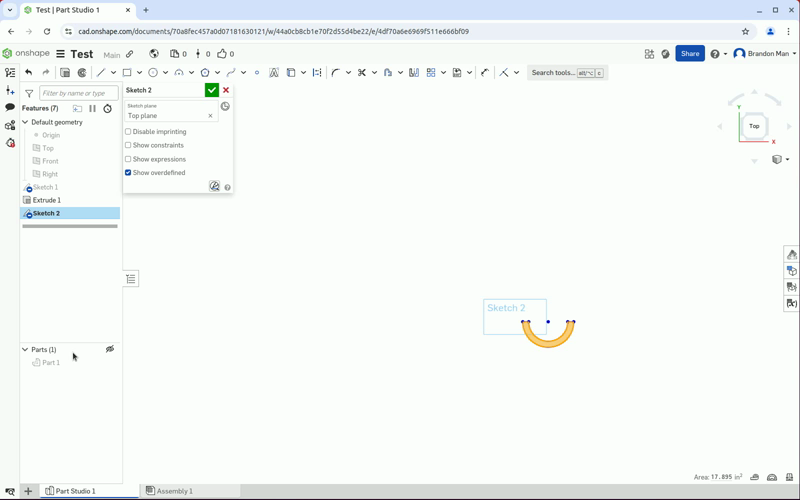
key(shift+e)
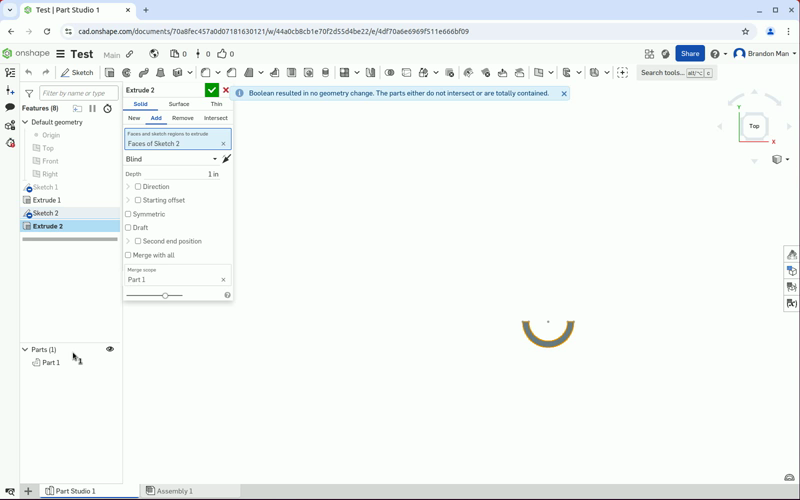
mouse_move(143, 106)
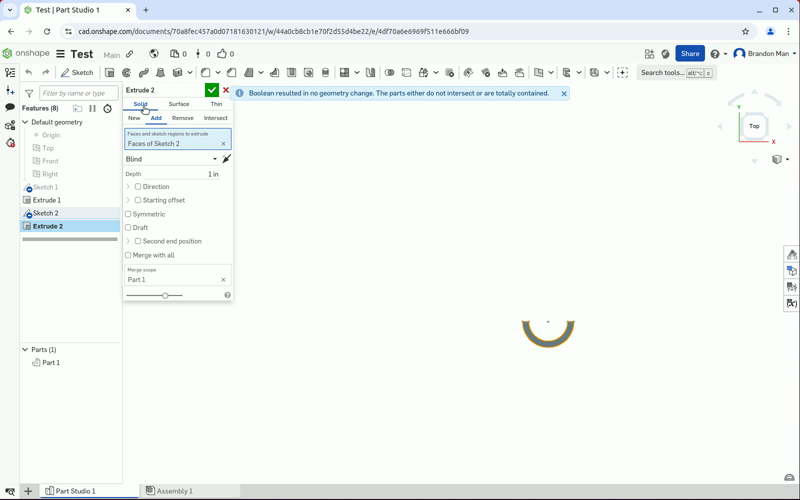
click(143, 106)
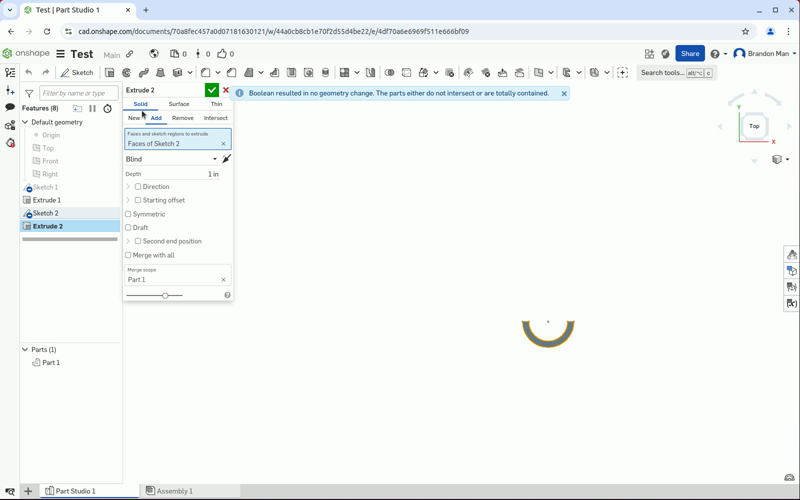
mouse_move(137, 120)
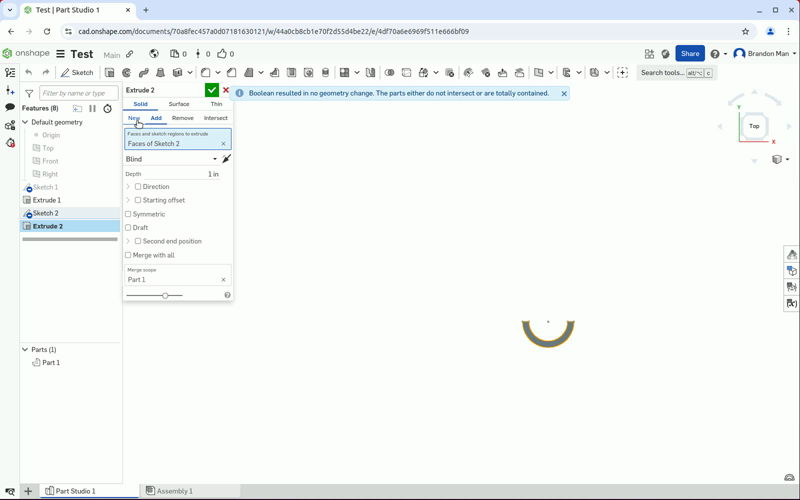
click(137, 120)
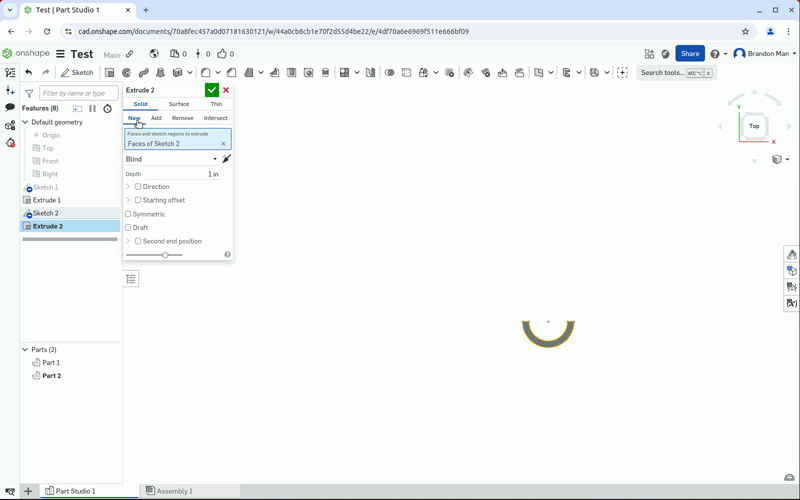
key(tab, 4)
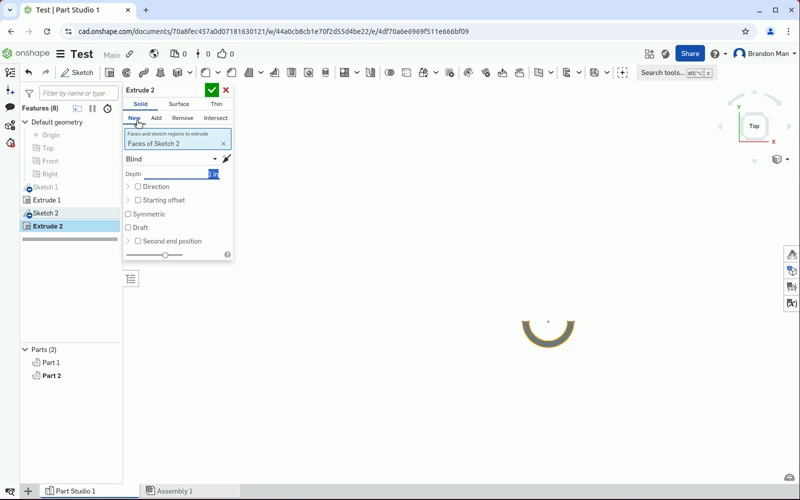
text(11.313)
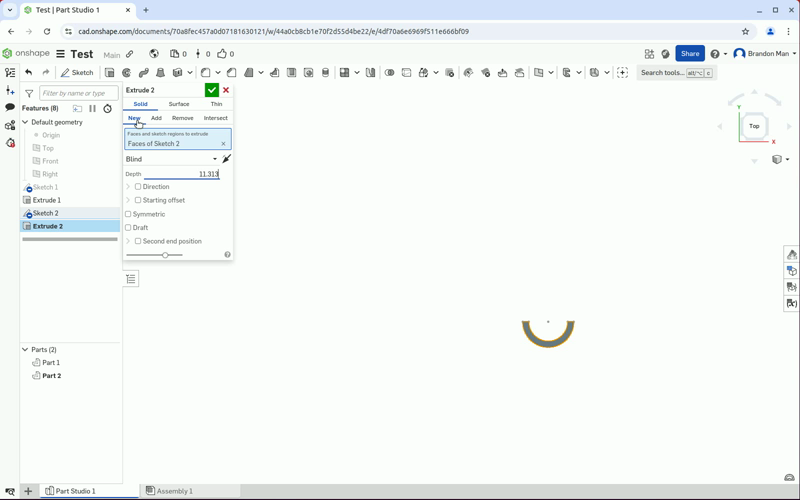
key(enter)
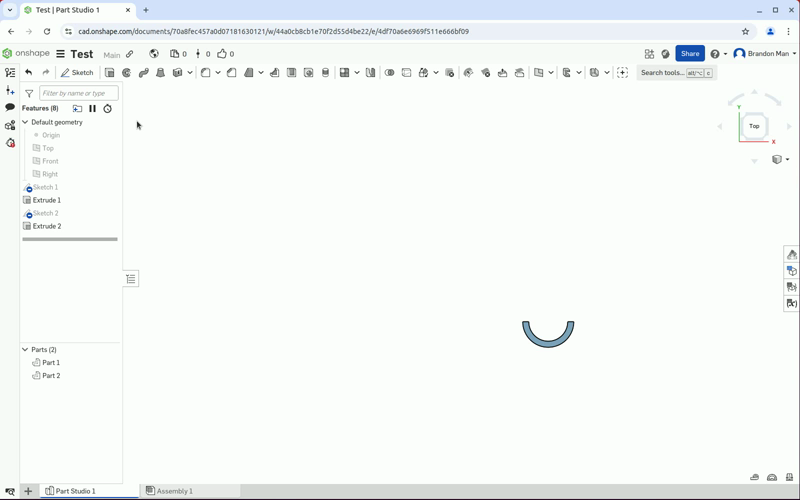
key(shift+h)
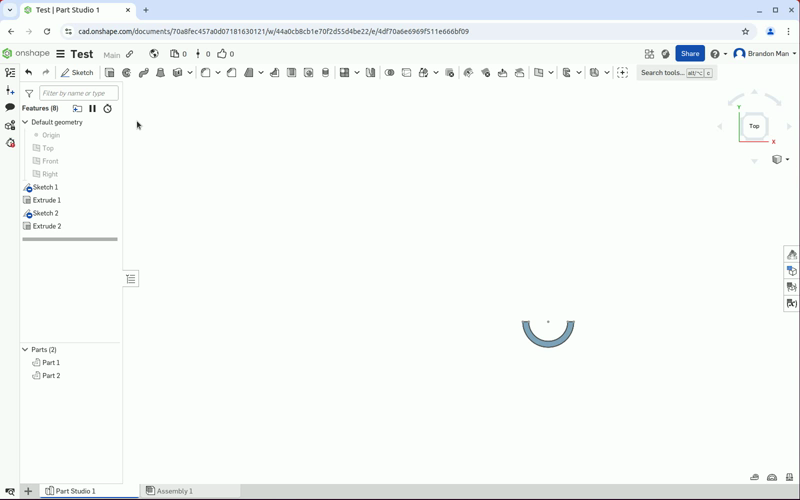
key(shift+h)
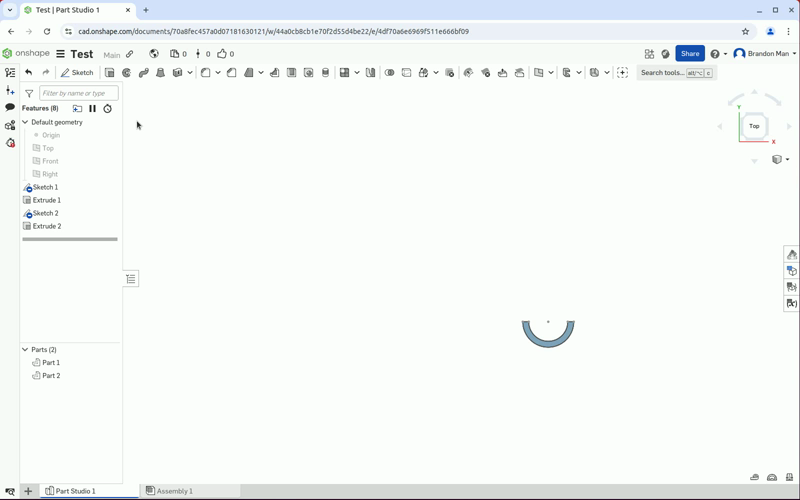
key(shift+7)
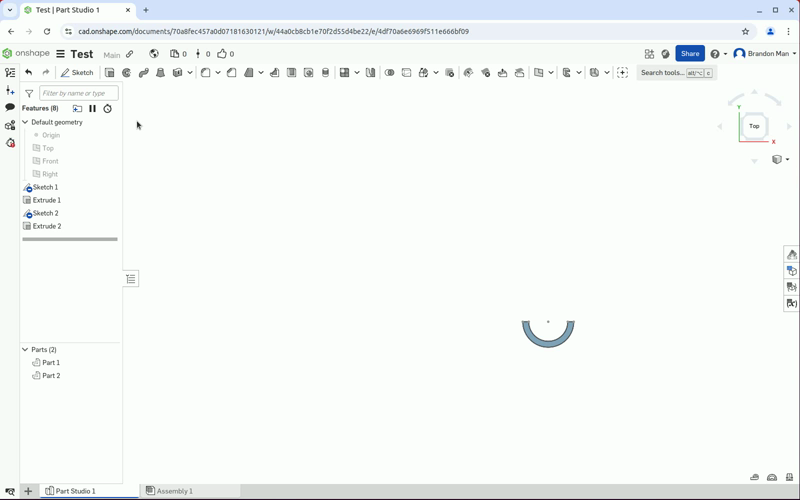
key(up, 3)
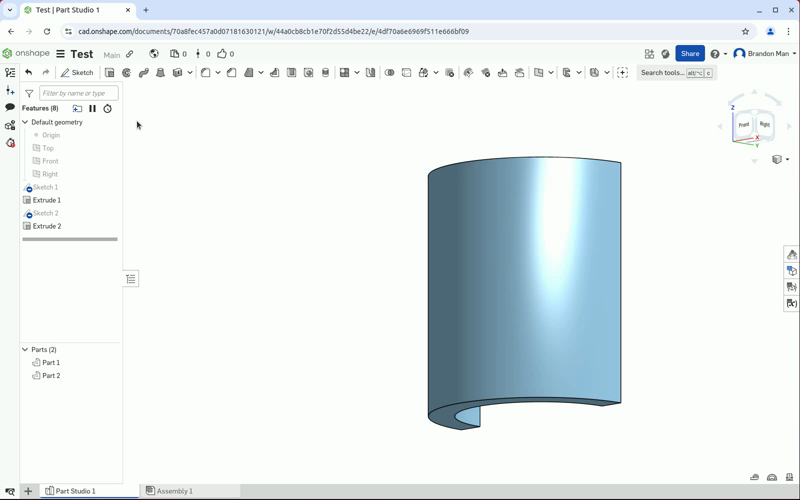
key(left, 3)
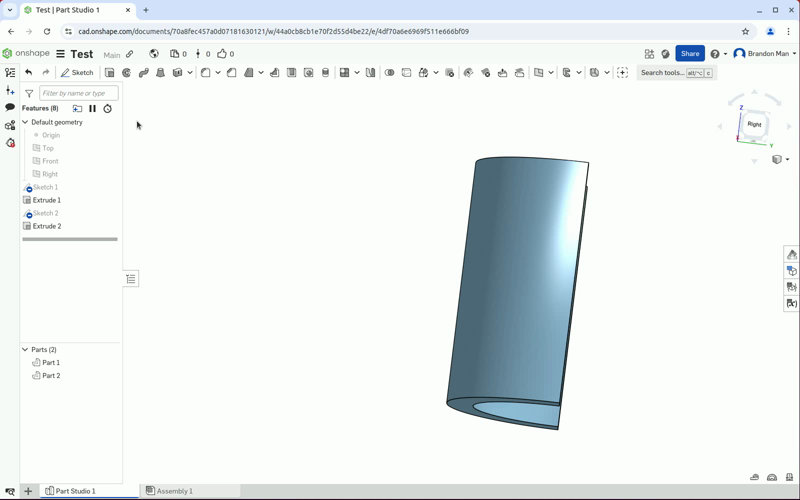
key(right, 3)
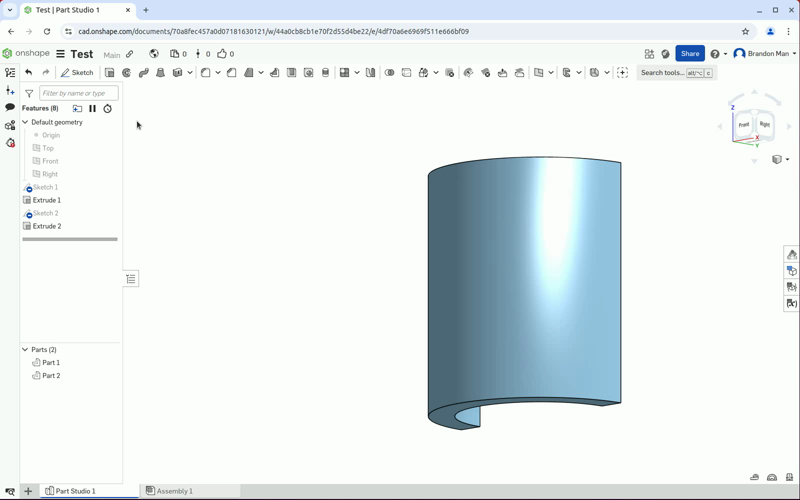
key(down, 3)
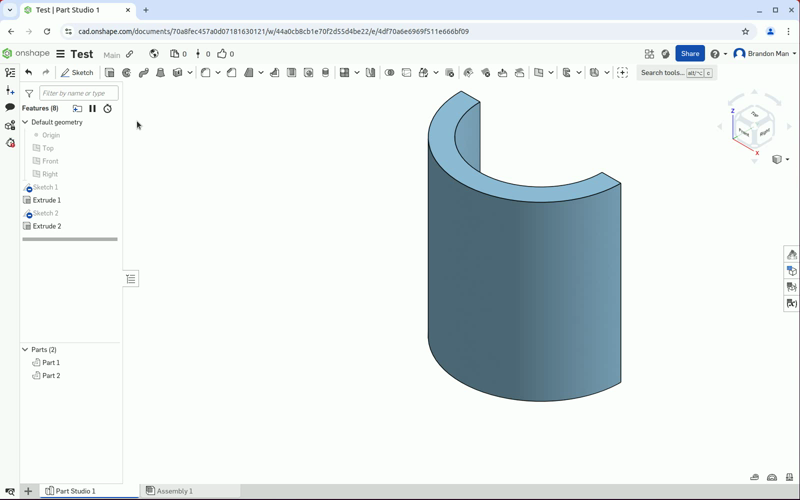
mouse_move(73, 189)
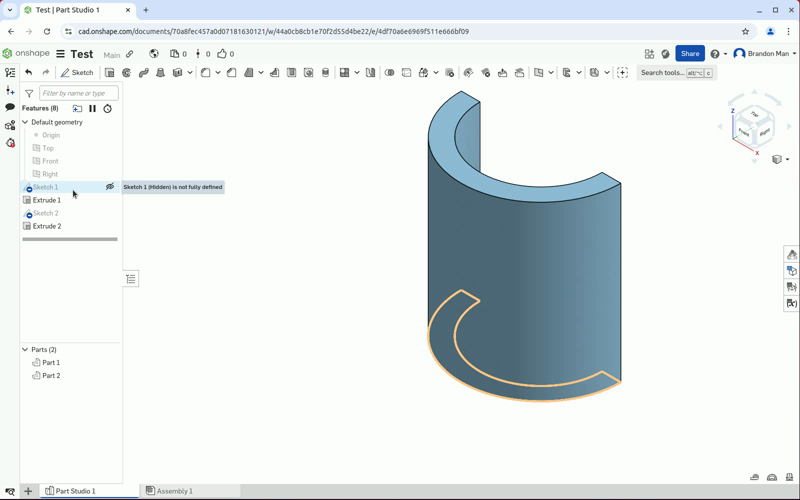
click(73, 189)